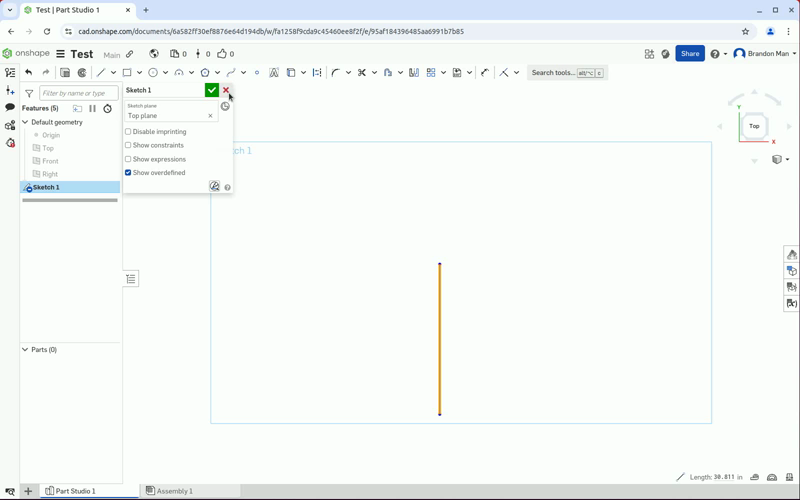
key(shift+h)
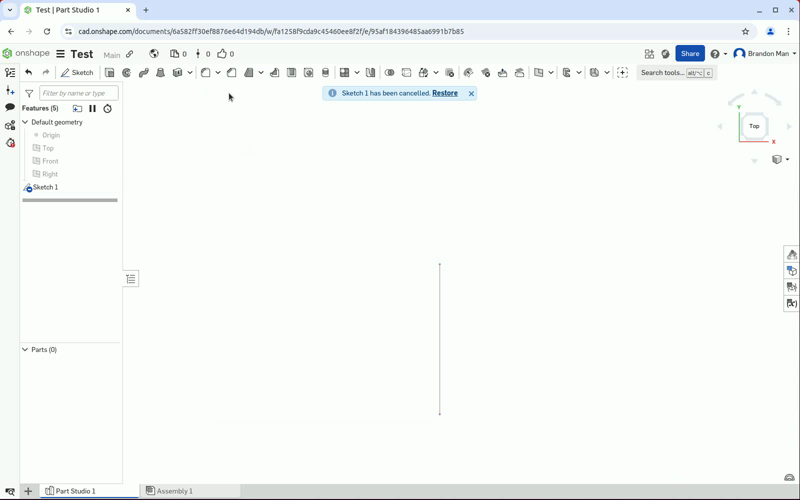
key(shift+s)
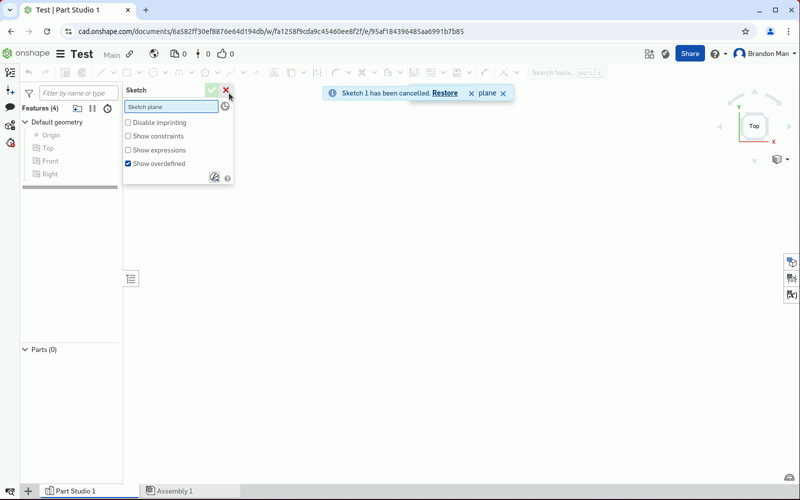
mouse_move(73, 150)
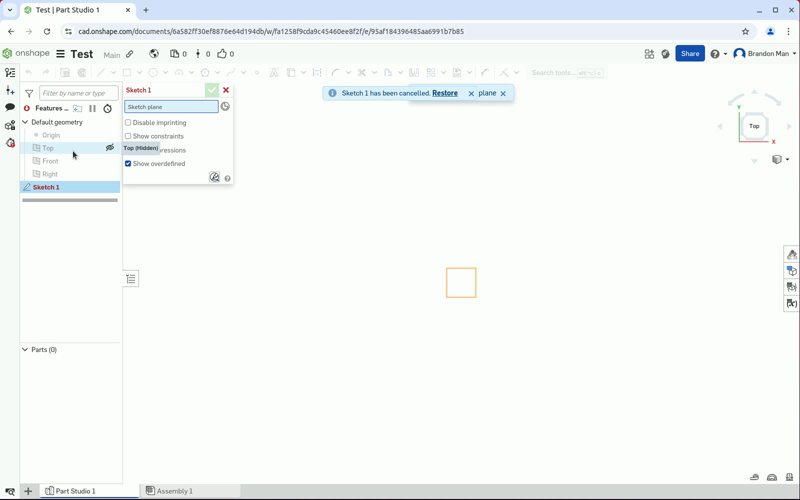
click(73, 150)
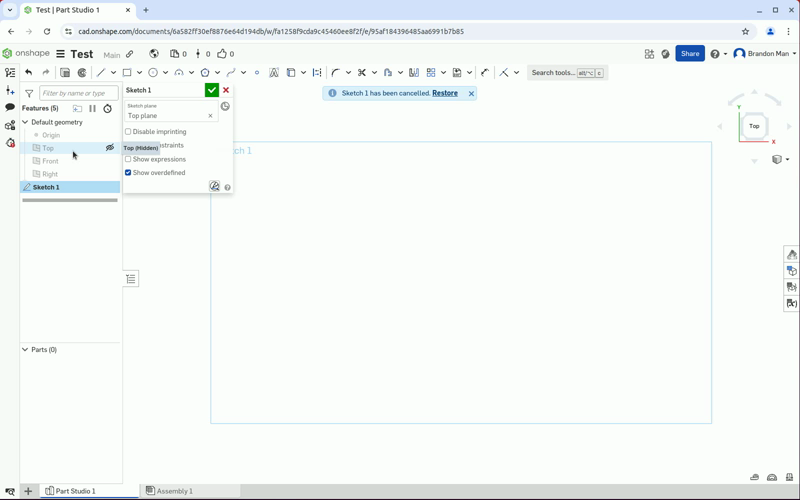
mouse_move(73, 352)
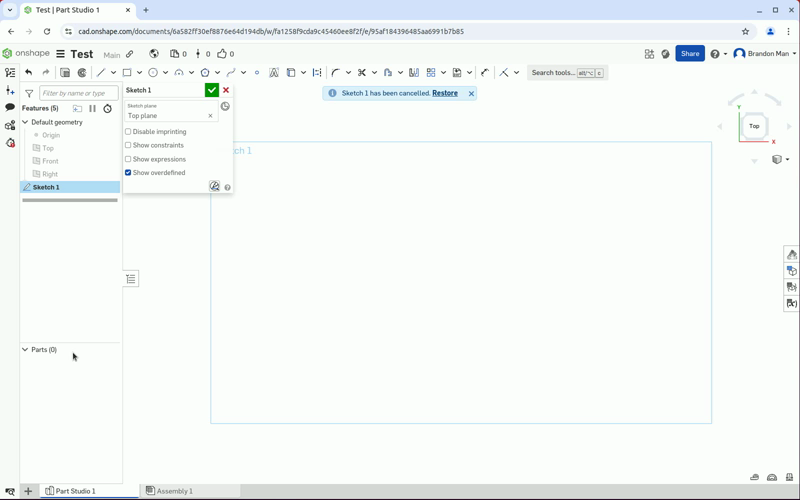
key(y)
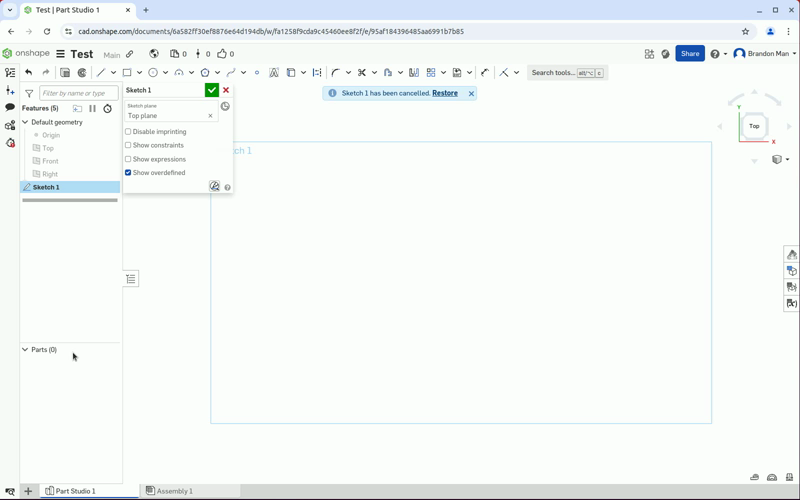
key(a)
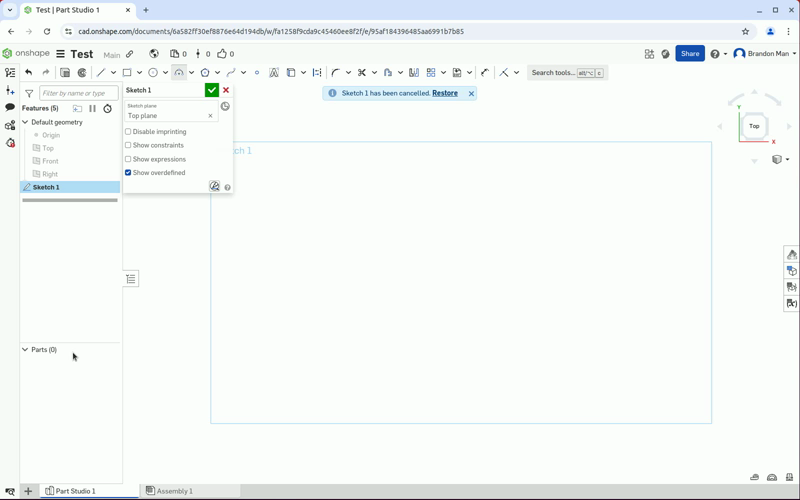
key_down(shift)
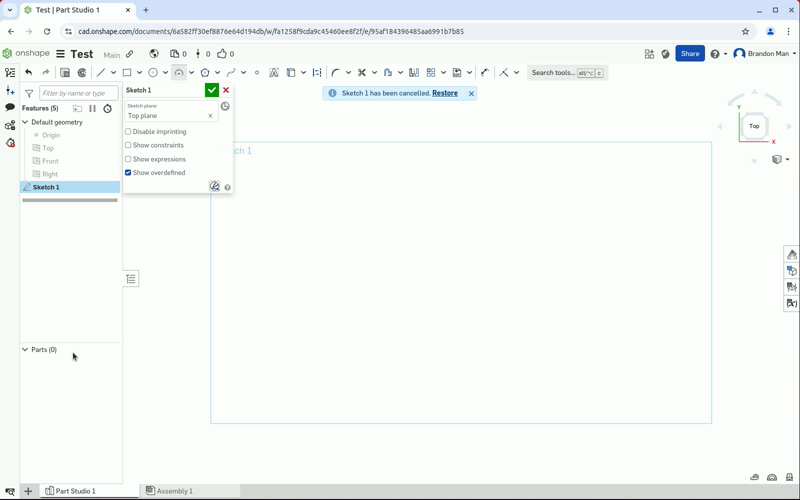
mouse_move(467, 249)
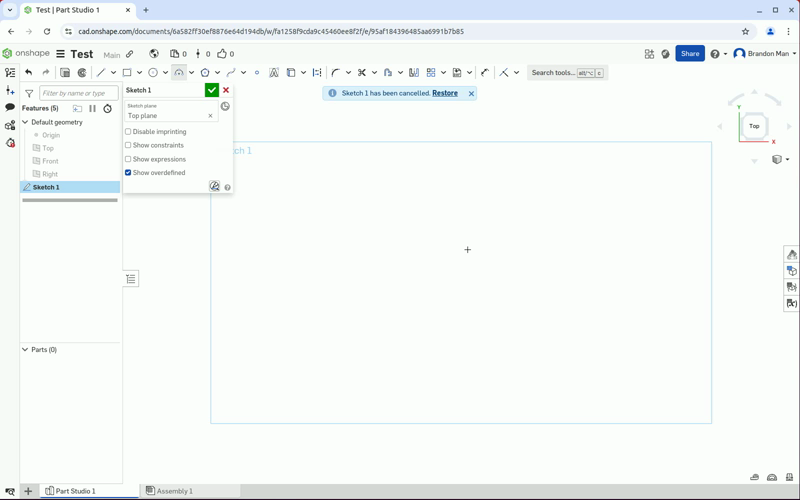
click(467, 249)
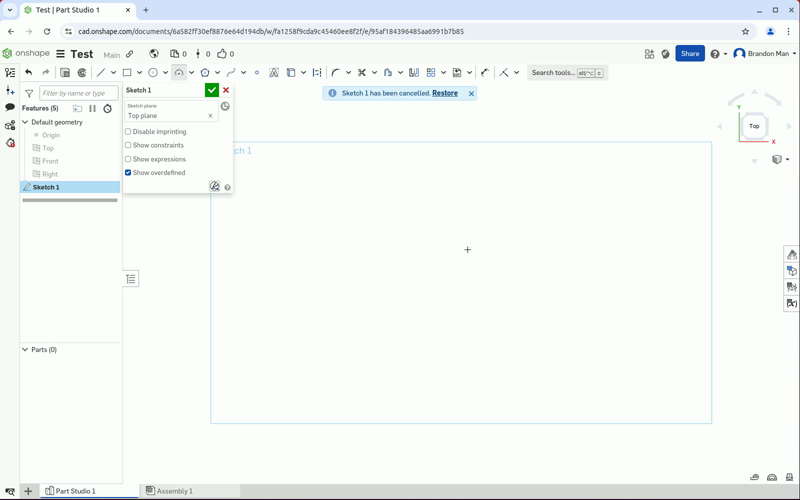
key_up(shift)
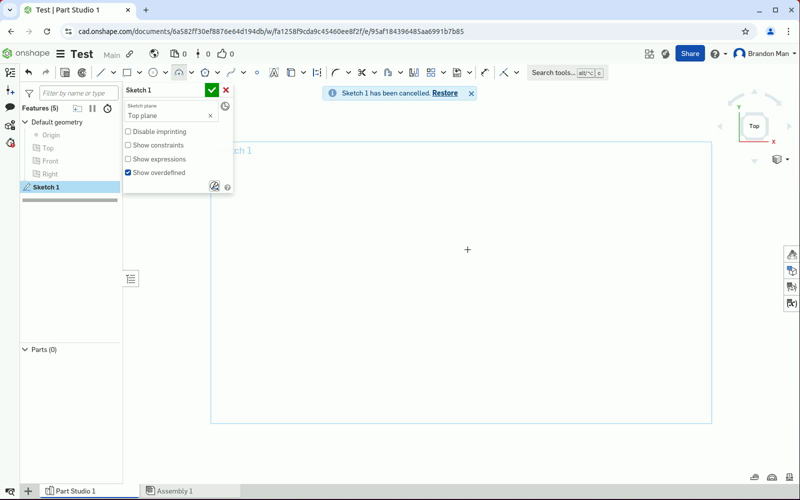
key_down(shift)
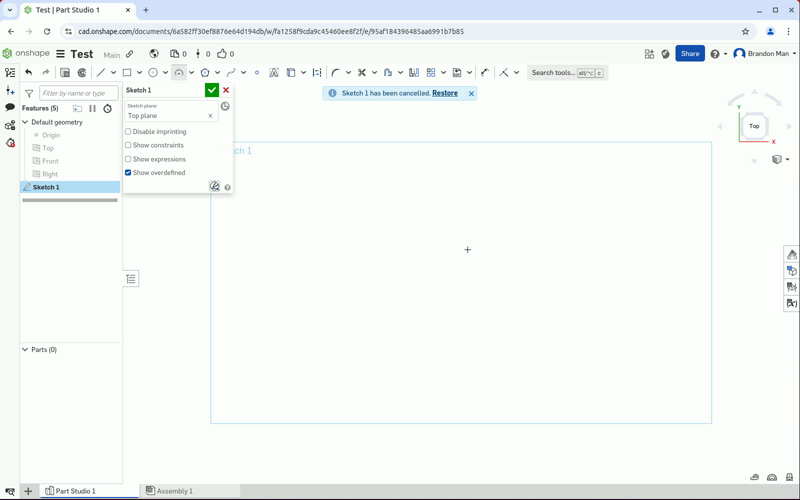
mouse_move(479, 283)
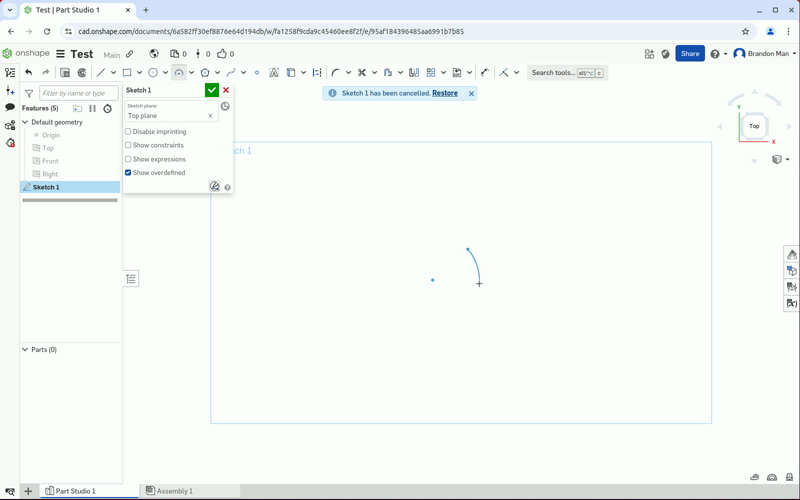
click(479, 283)
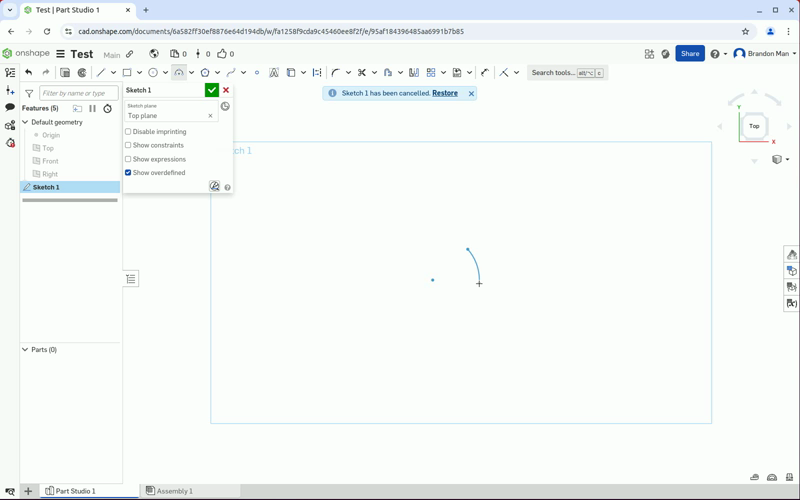
mouse_move(461, 270)
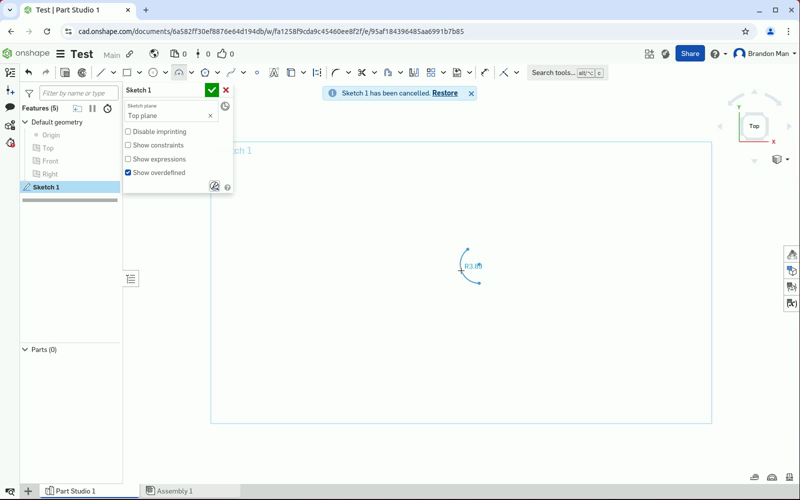
click(461, 270)
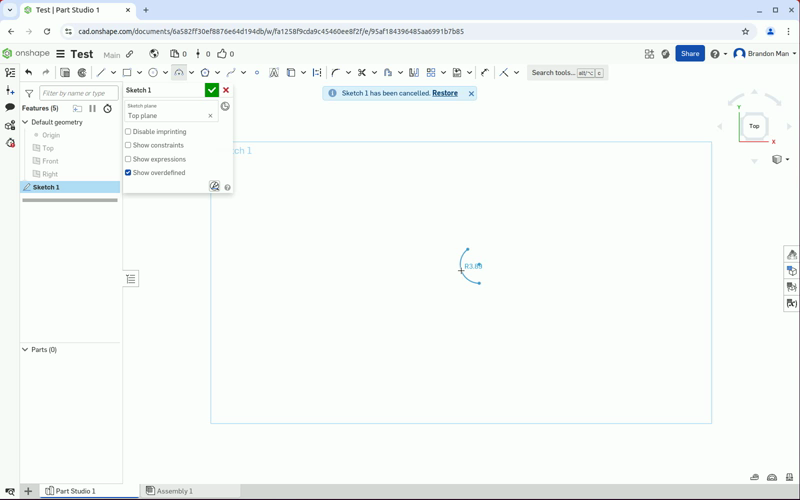
key_up(shift)
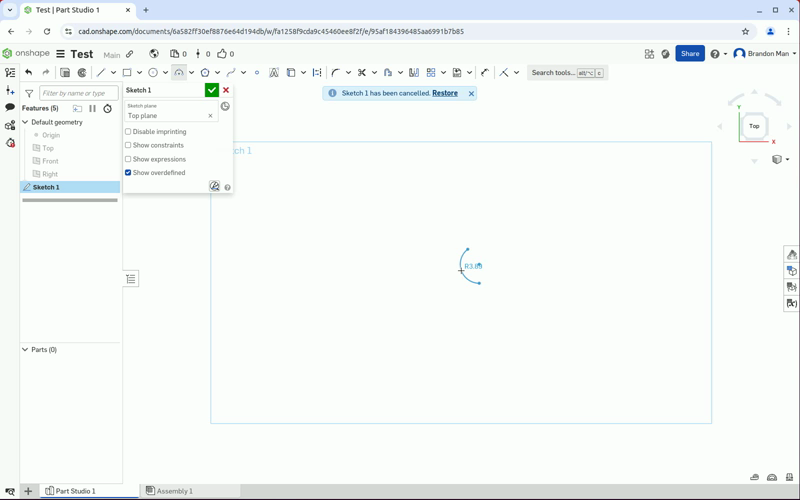
key(esc)
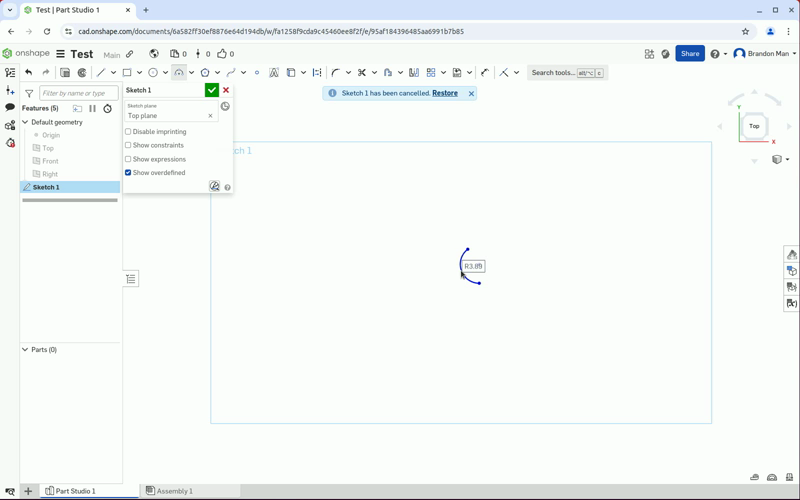
key(l)
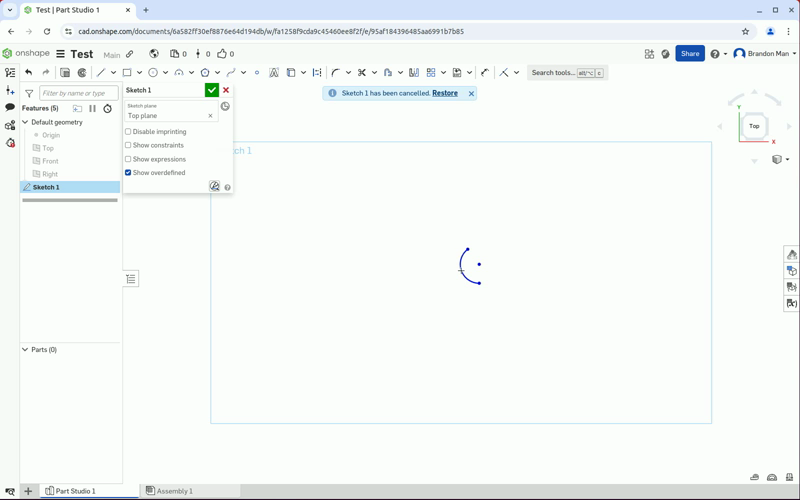
mouse_move(479, 283)
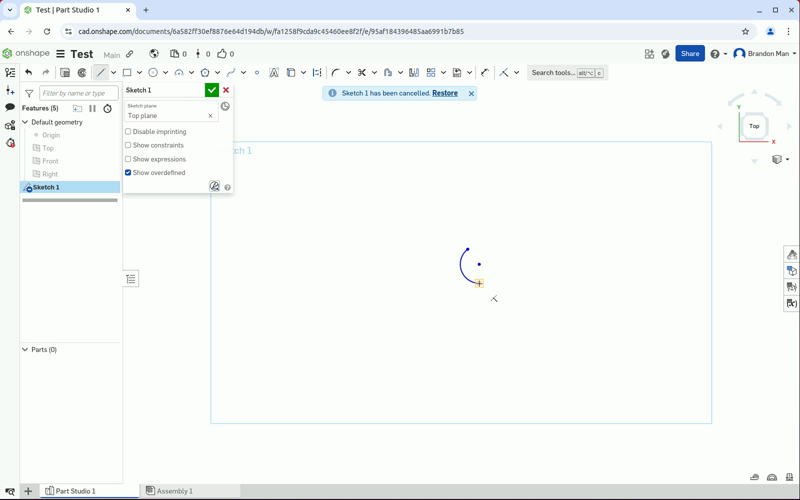
click(479, 283)
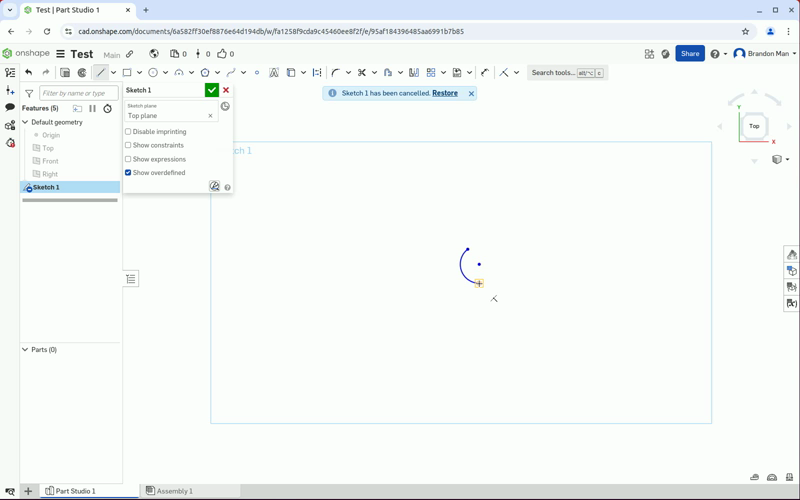
key_down(shift)
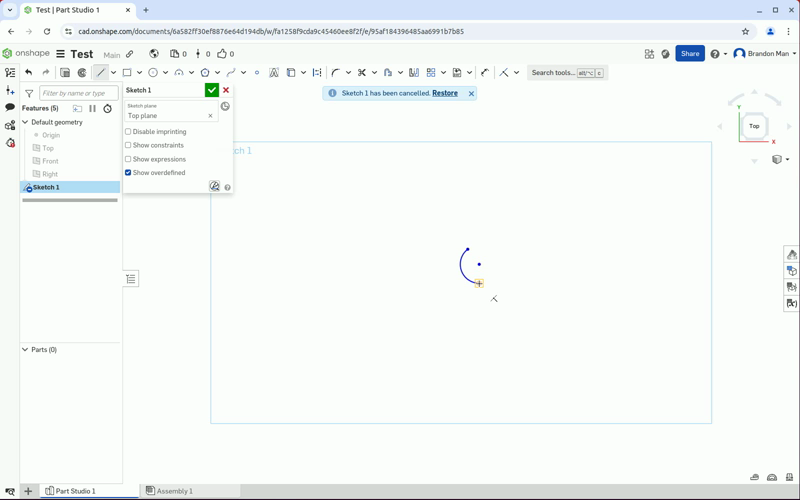
mouse_move(509, 283)
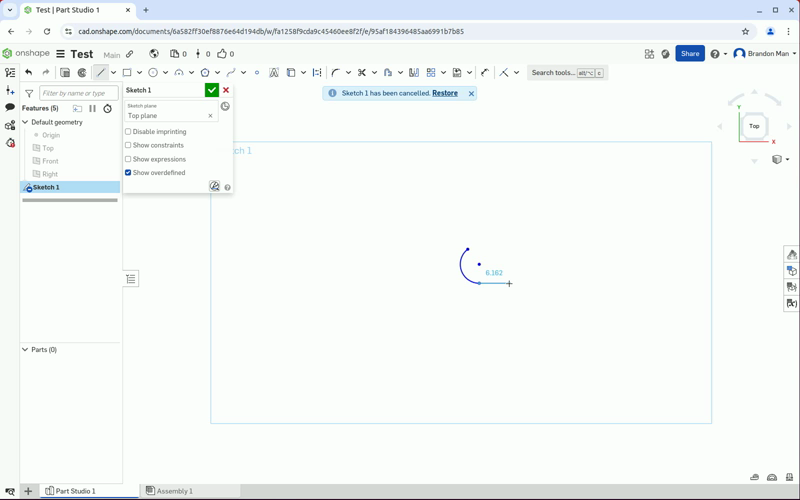
mouse_move(535, 283)
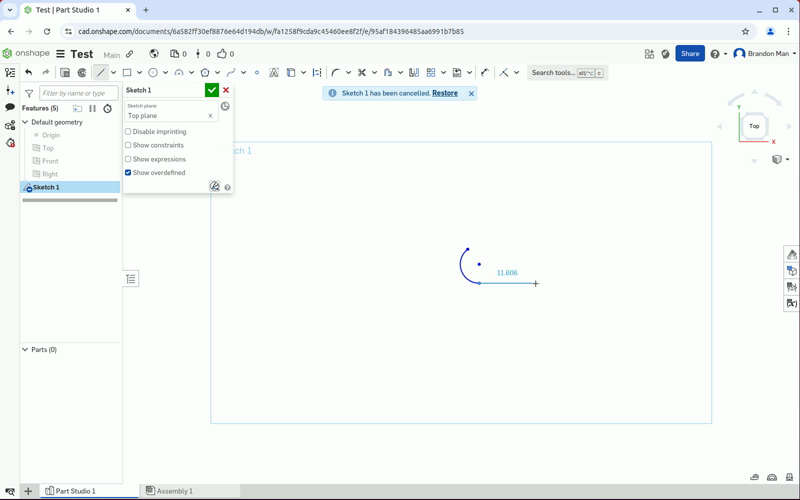
click(535, 283)
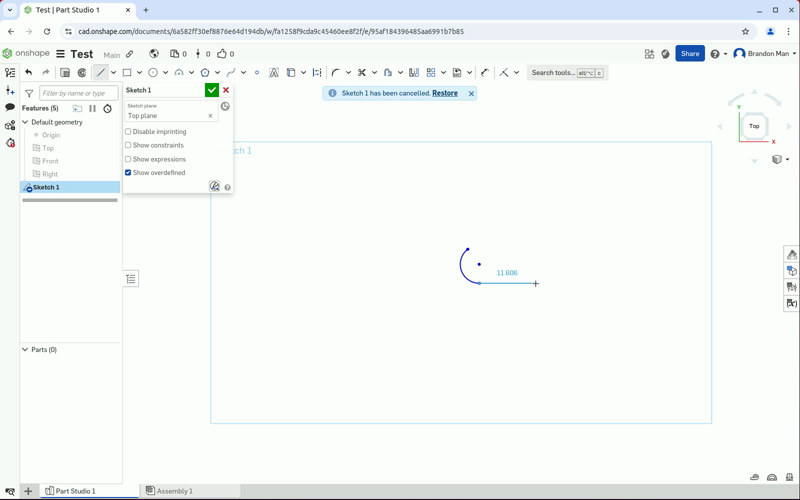
key_up(shift)
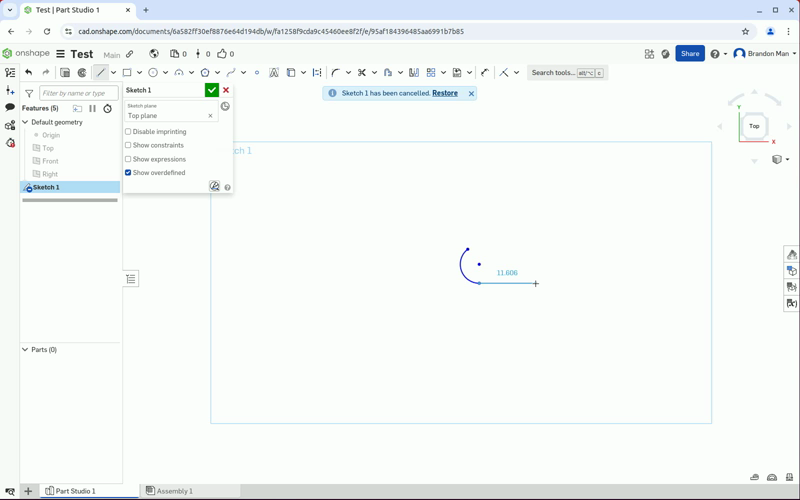
key(esc)
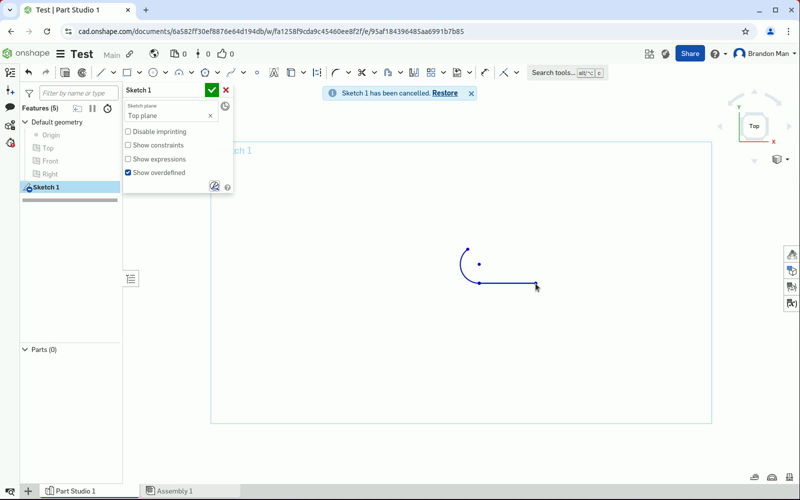
key(a)
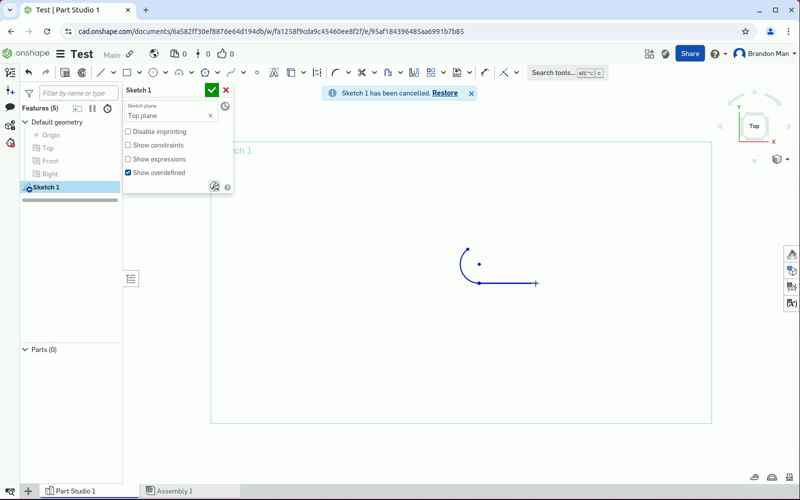
mouse_move(535, 283)
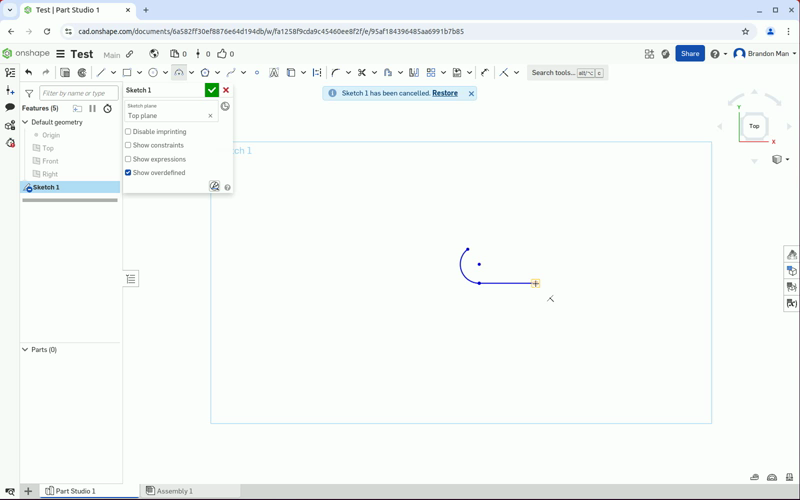
click(535, 283)
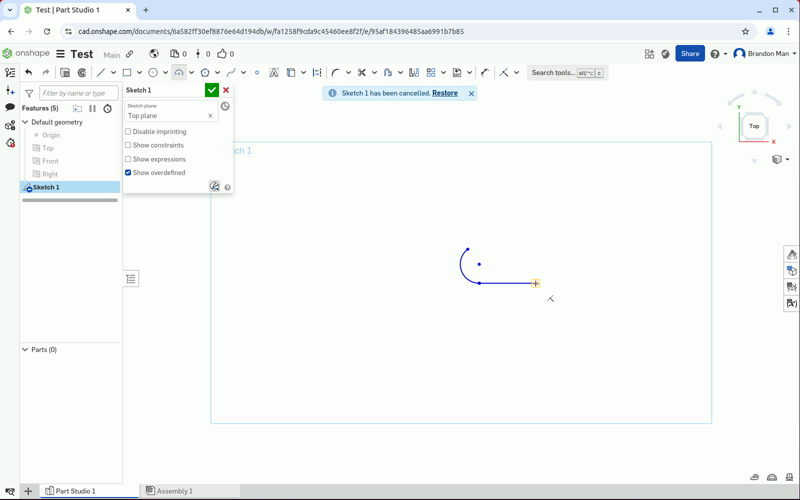
key_down(shift)
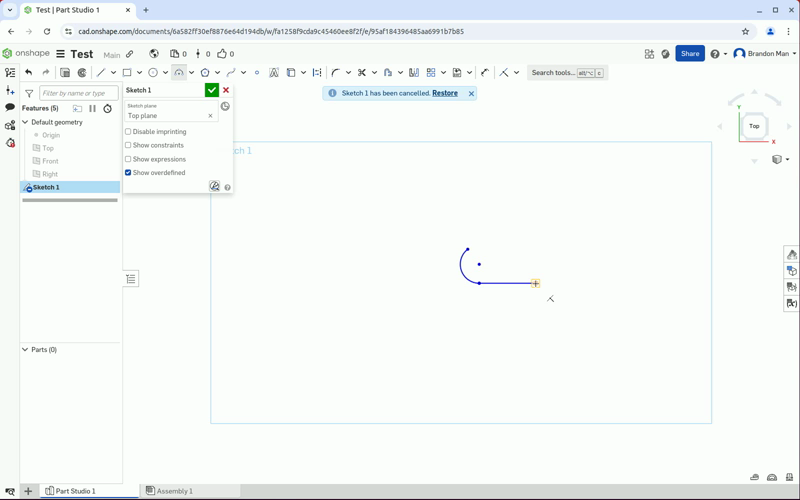
mouse_move(513, 214)
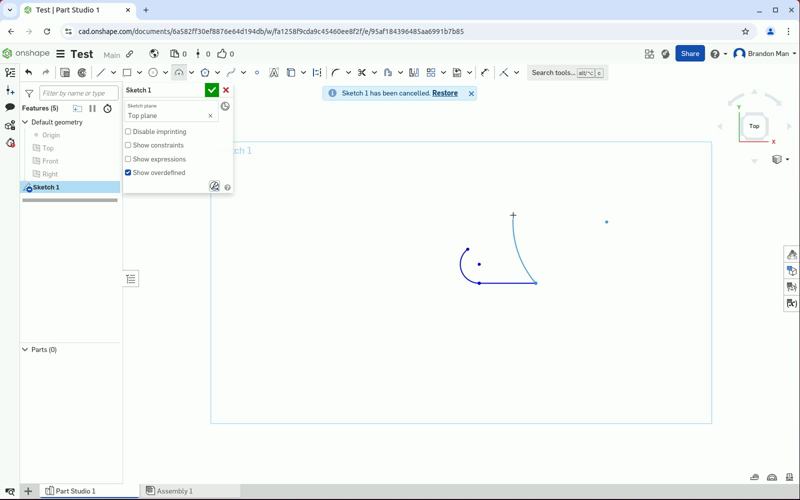
click(513, 214)
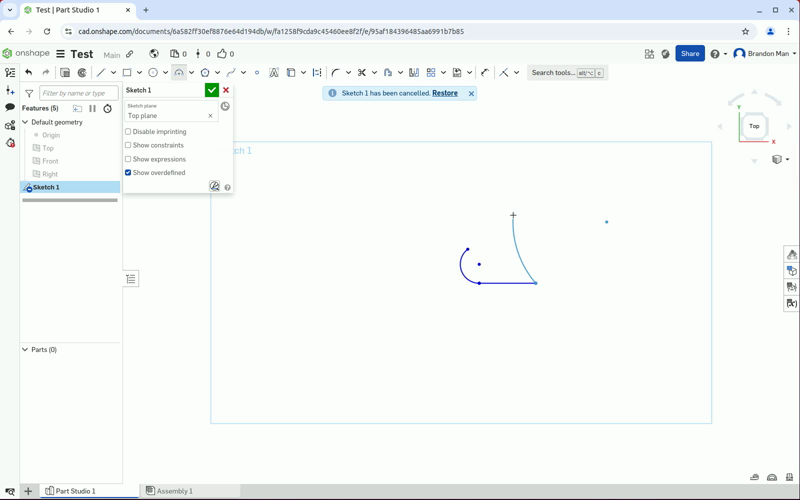
mouse_move(572, 233)
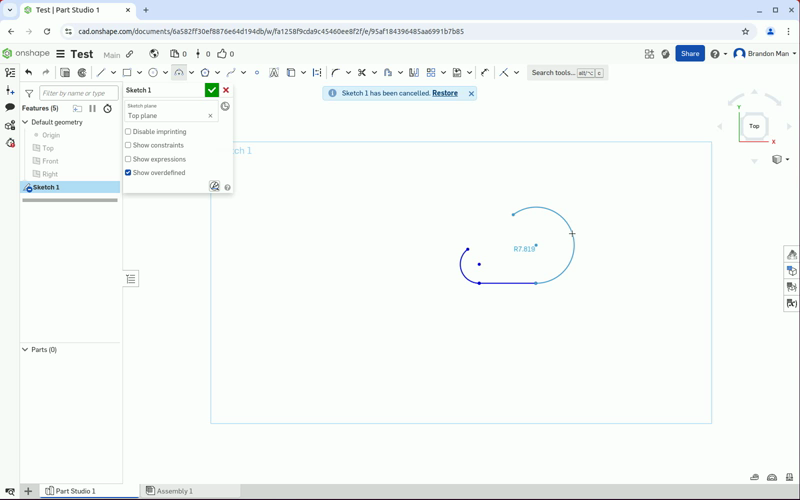
click(572, 233)
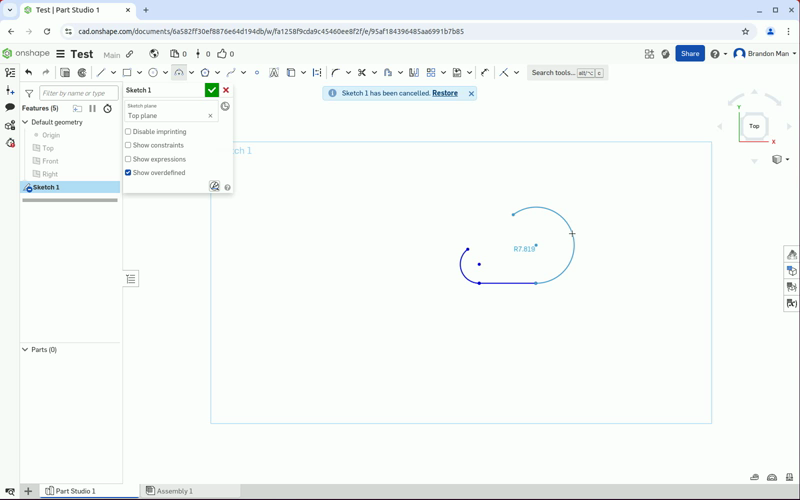
key_up(shift)
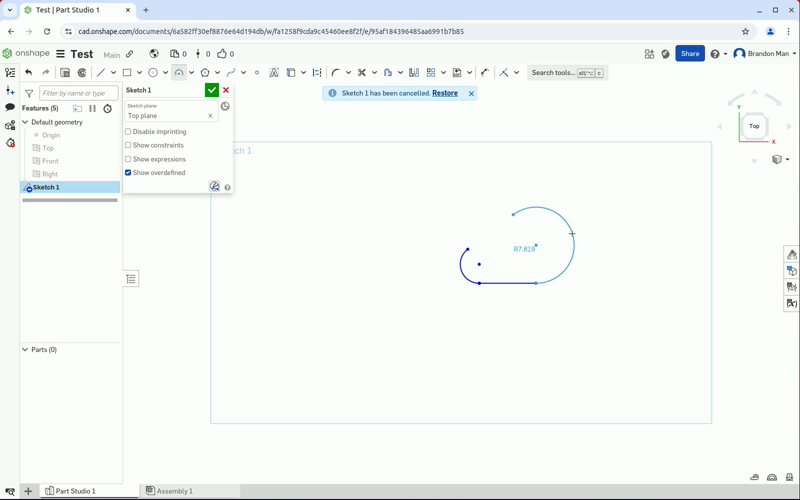
key(esc)
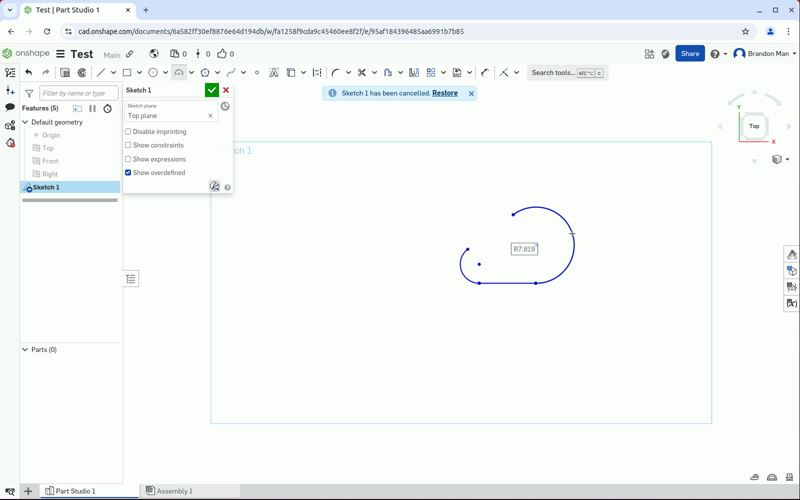
key(l)
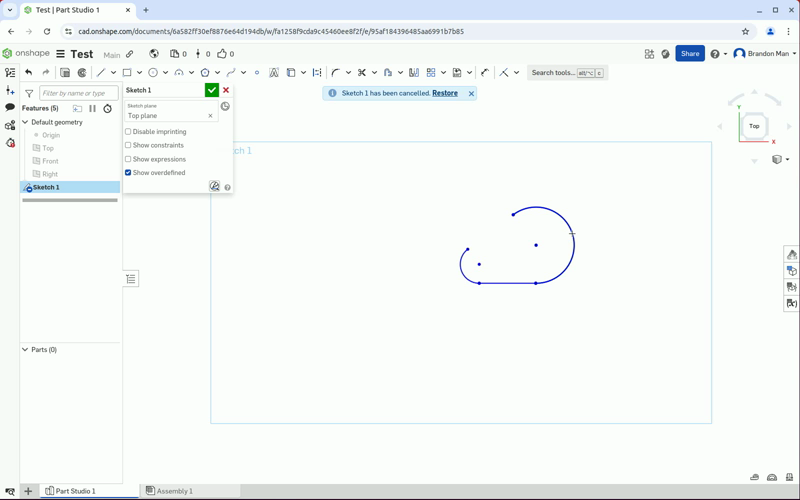
mouse_move(513, 214)
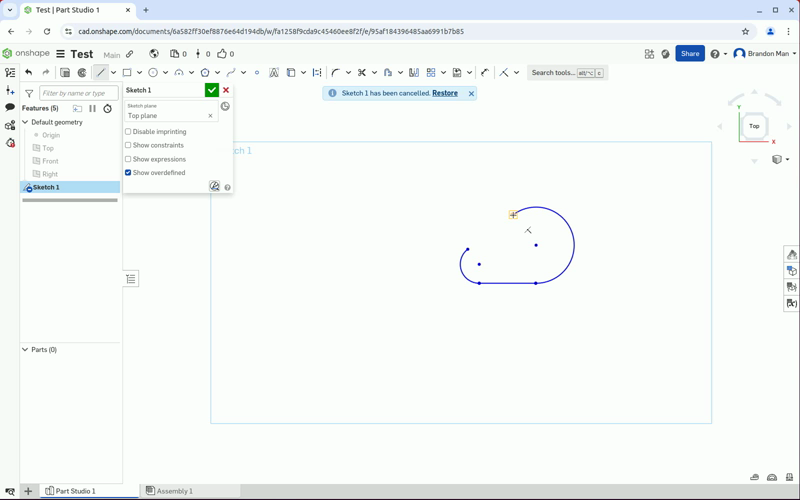
click(513, 214)
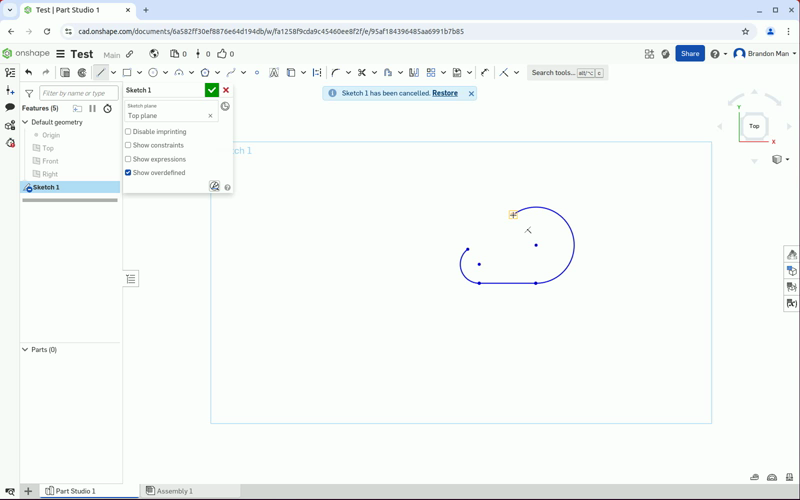
mouse_move(543, 214)
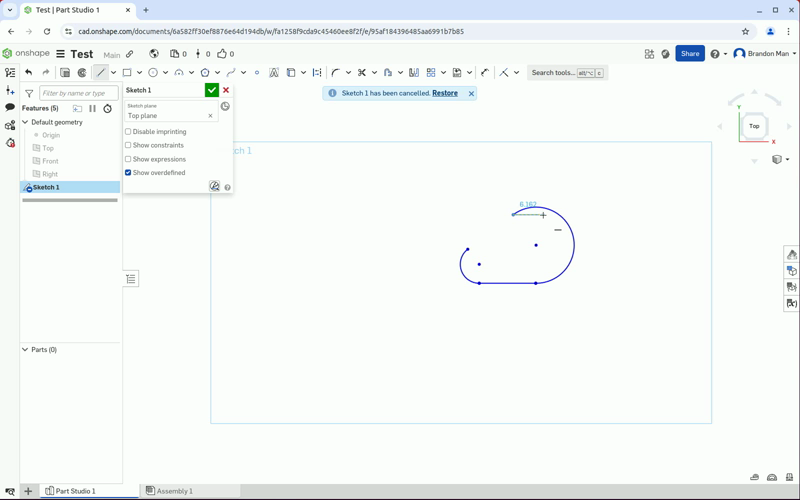
key_down(shift)
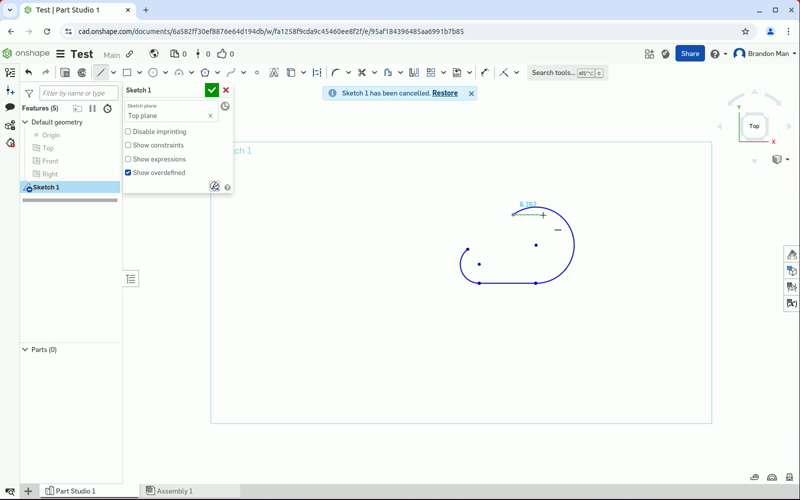
mouse_move(467, 249)
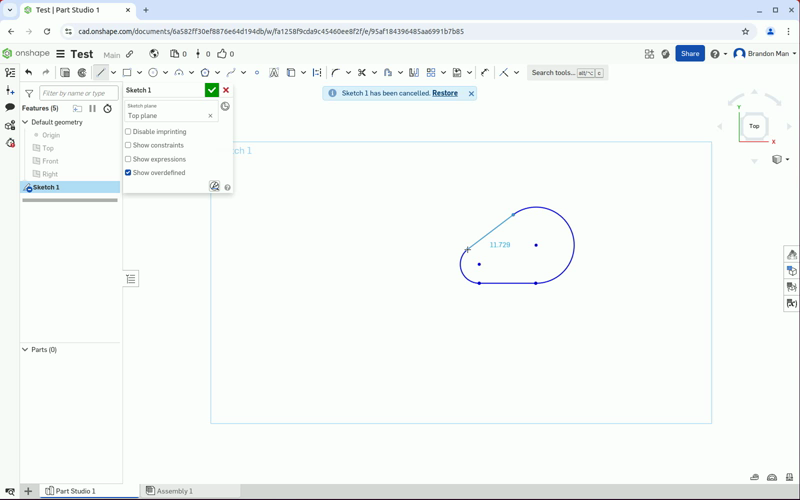
key_up(shift)
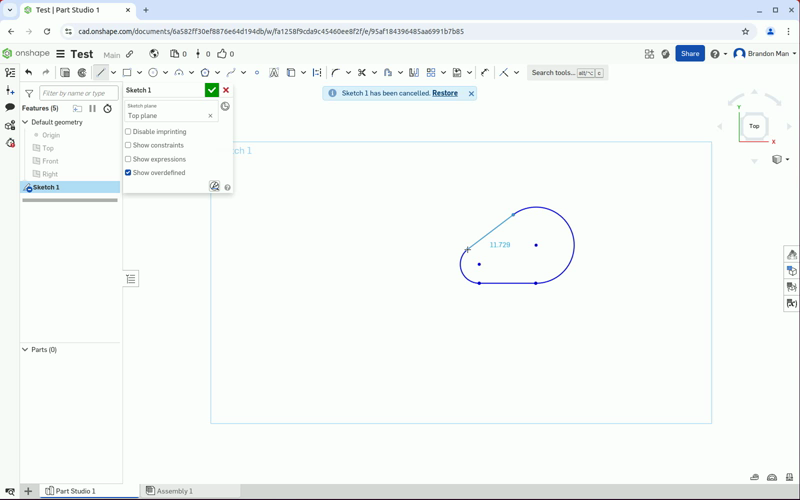
click(467, 249)
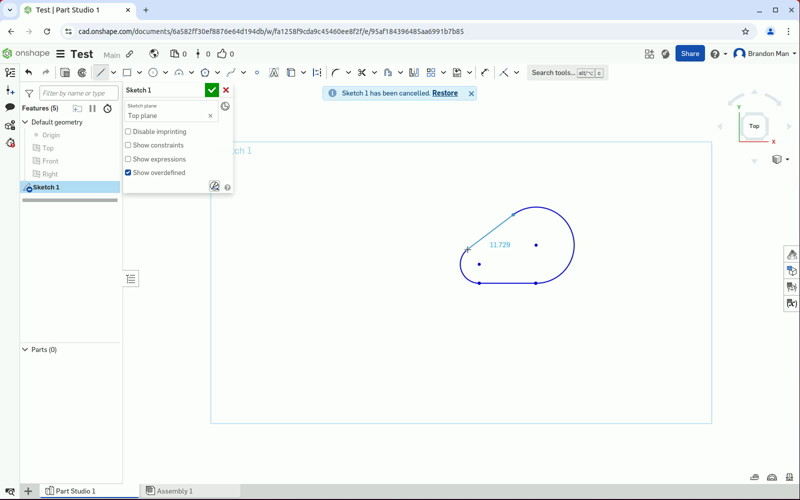
key(esc)
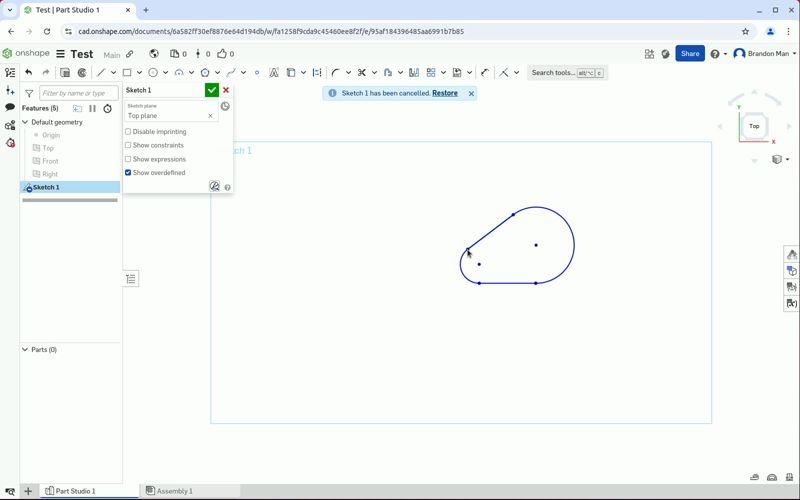
mouse_move(541, 270)
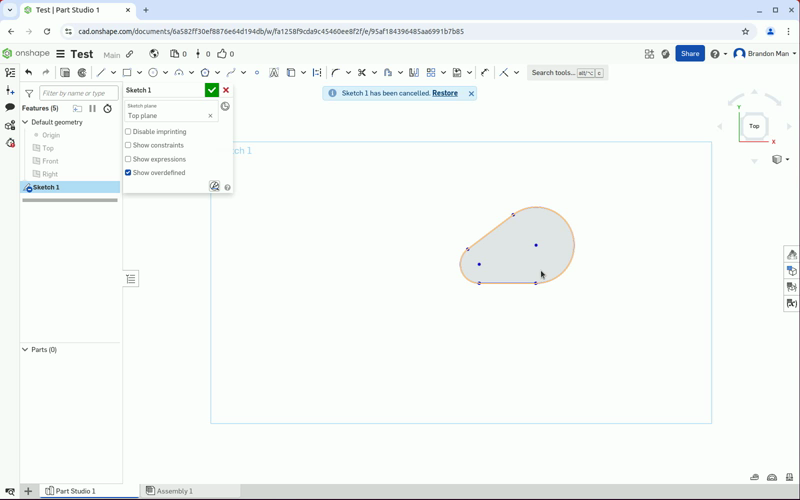
click(541, 270)
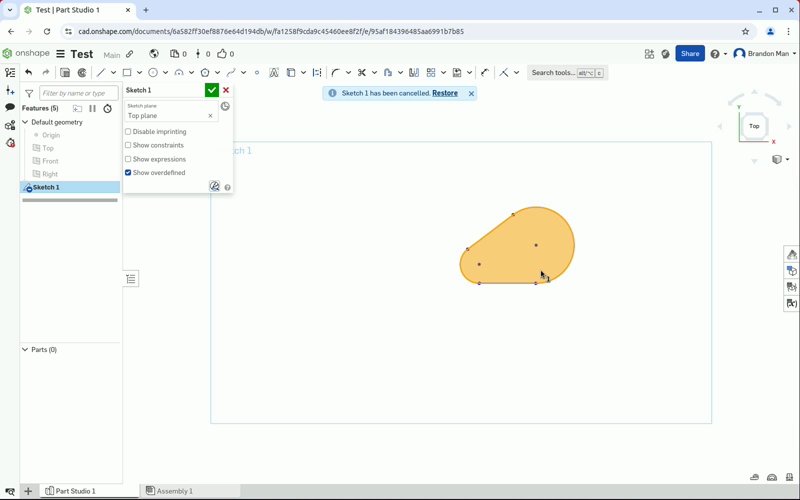
mouse_move(73, 352)
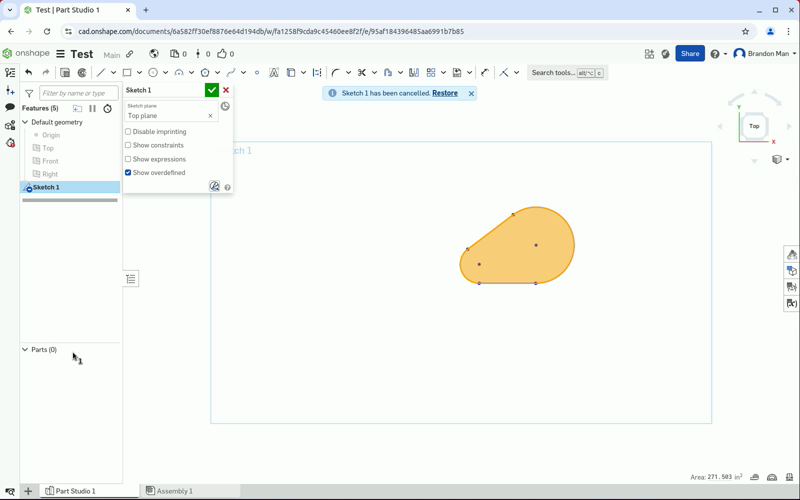
key(shift+y)
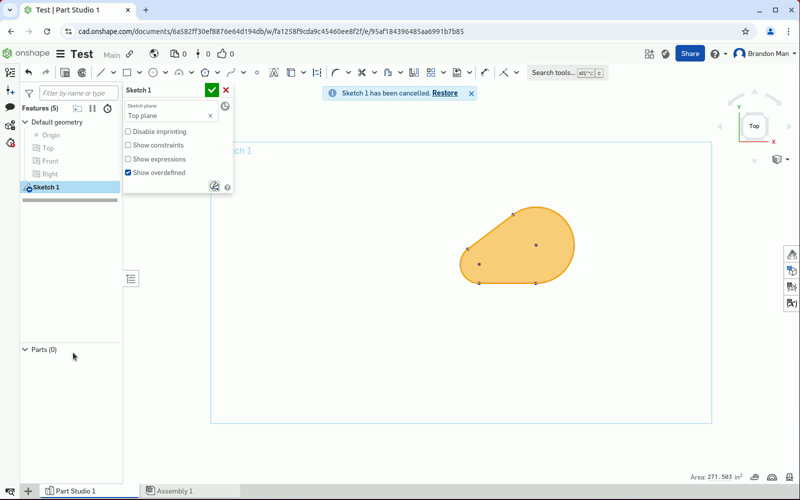
key(shift+e)
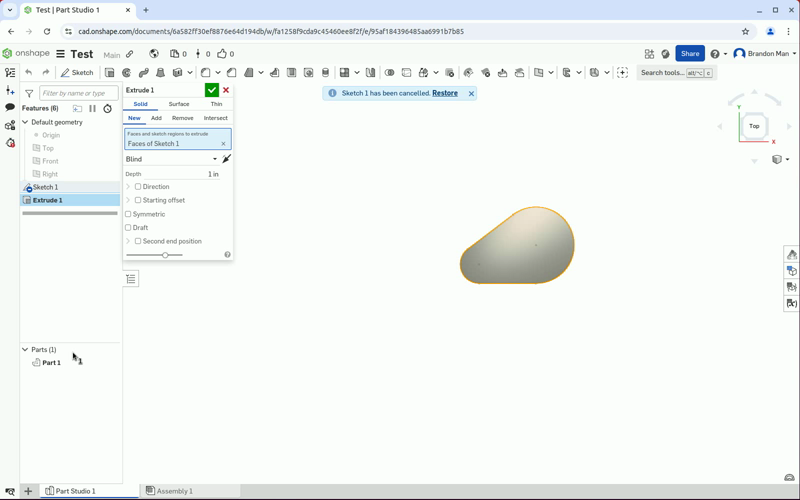
mouse_move(143, 106)
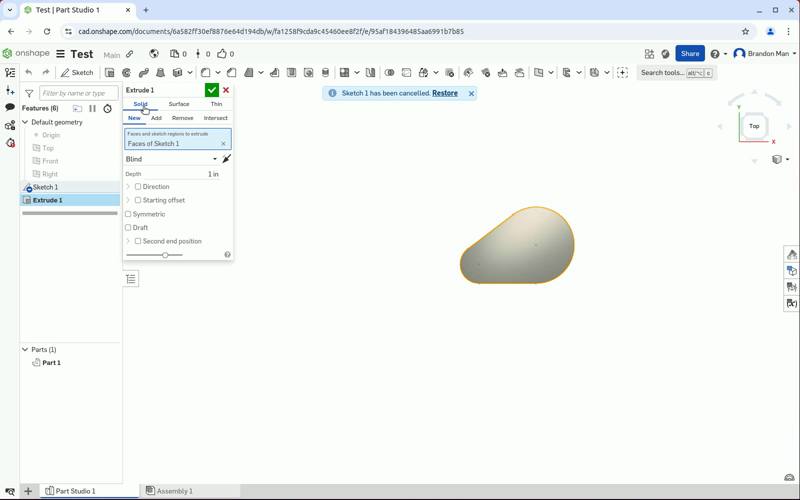
click(143, 106)
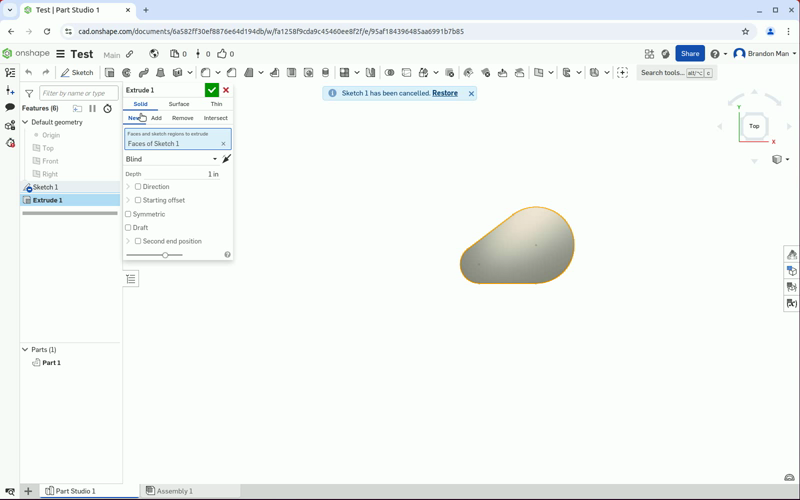
mouse_move(137, 120)
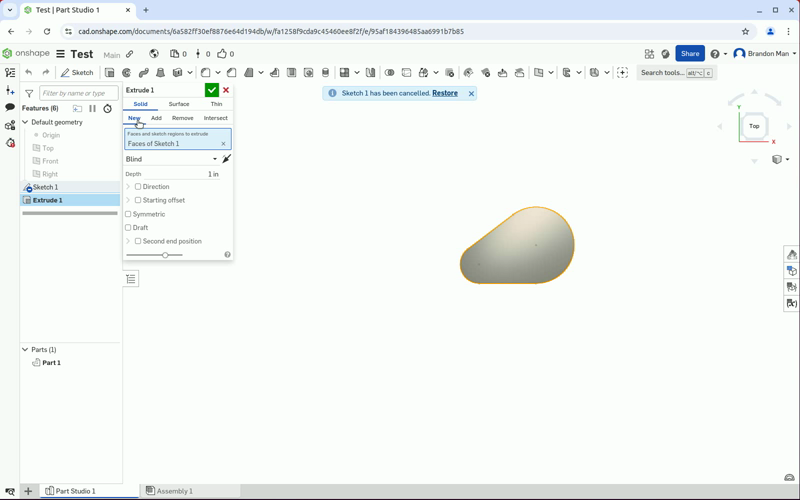
click(137, 120)
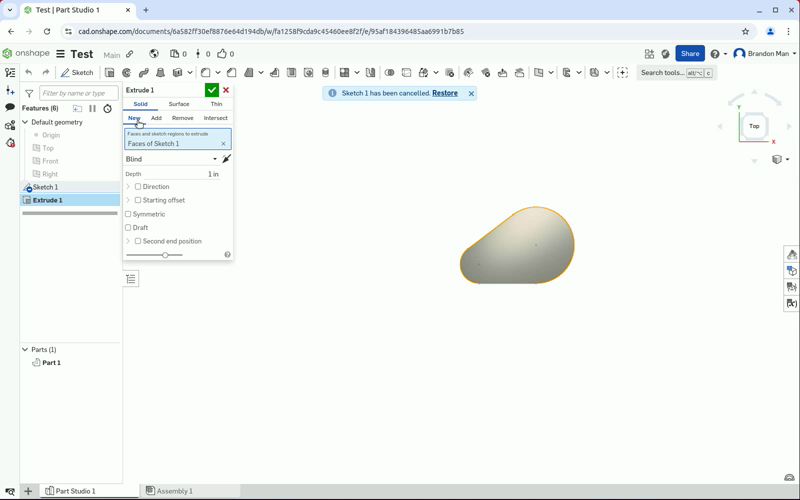
key(tab, 4)
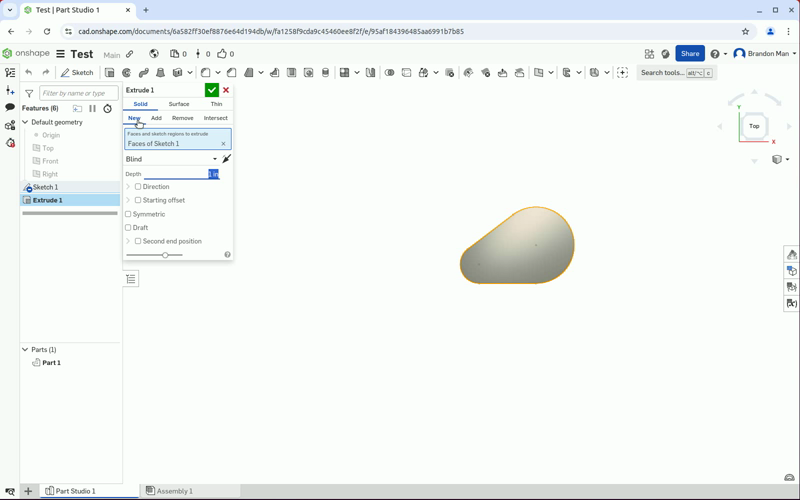
text(0.963)
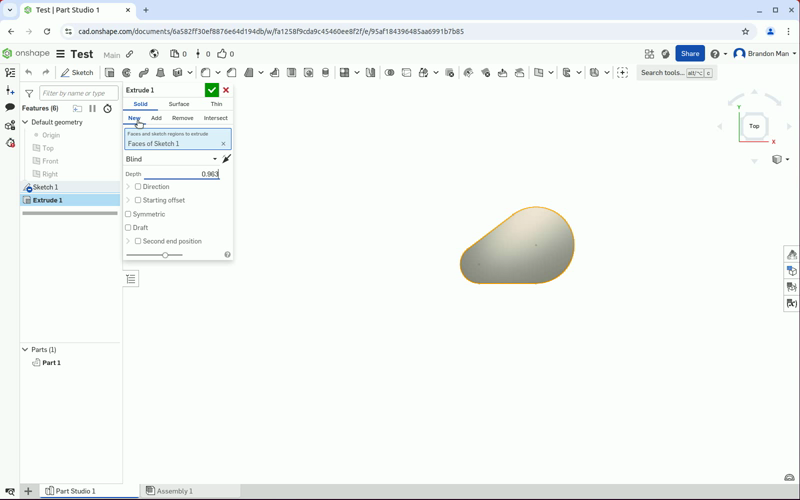
key(enter)
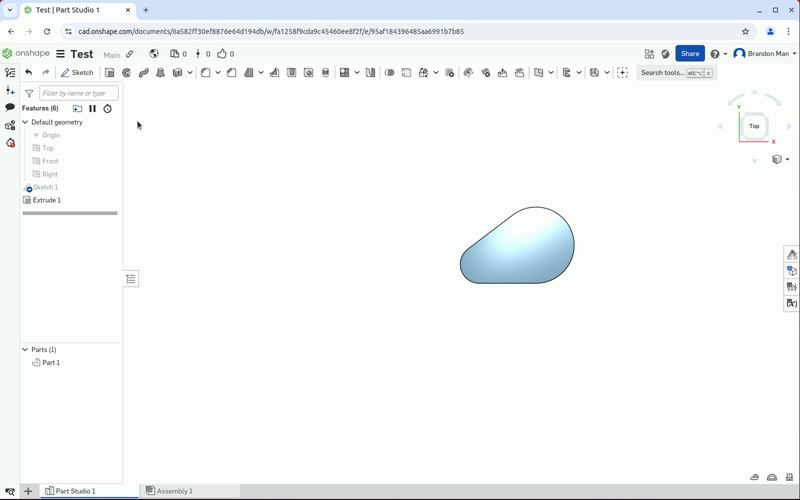
key(shift+h)
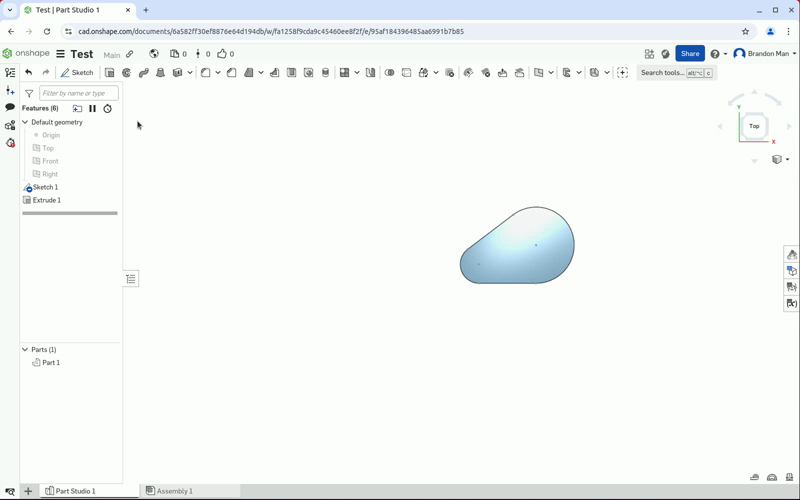
key(shift+h)
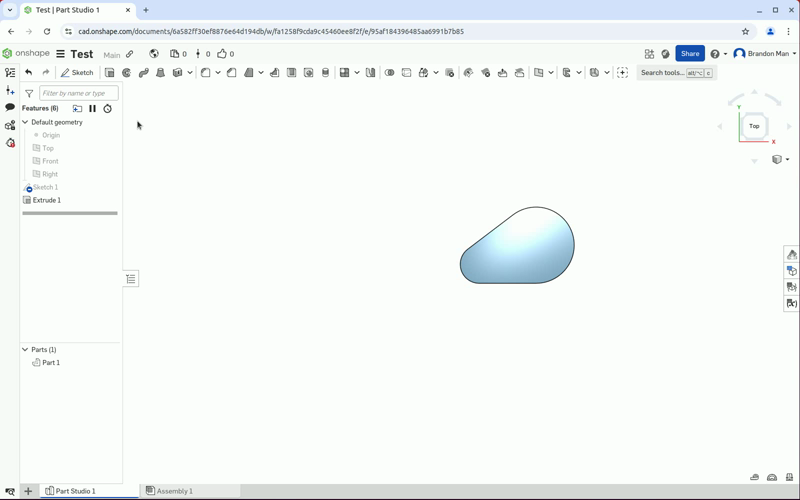
mouse_move(73, 189)
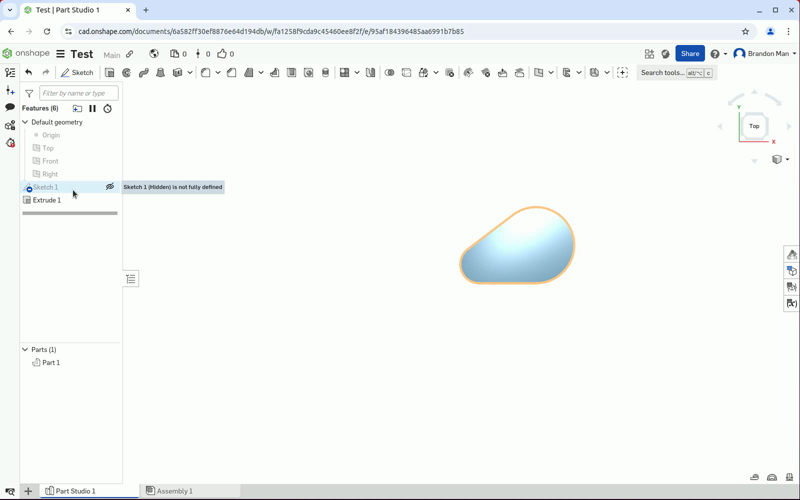
click(73, 189)
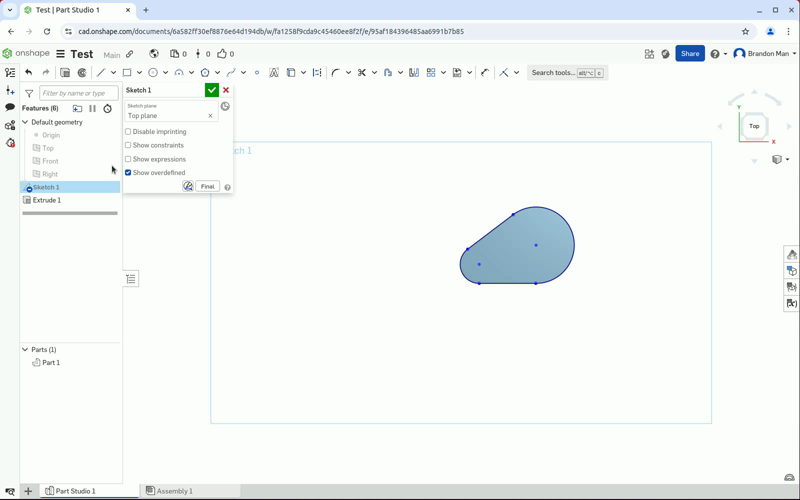
mouse_move(229, 92)
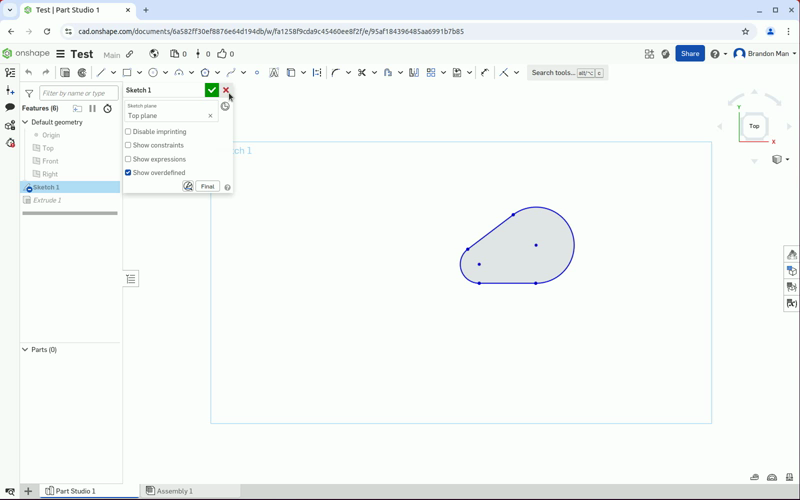
click(229, 92)
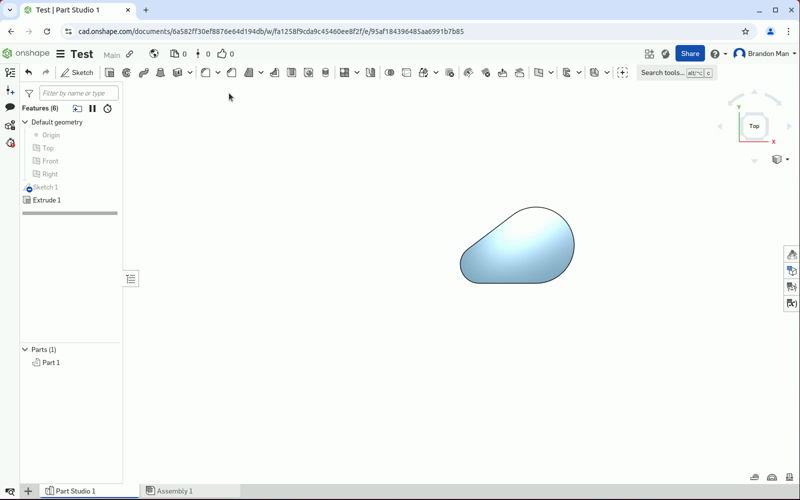
mouse_move(541, 75)
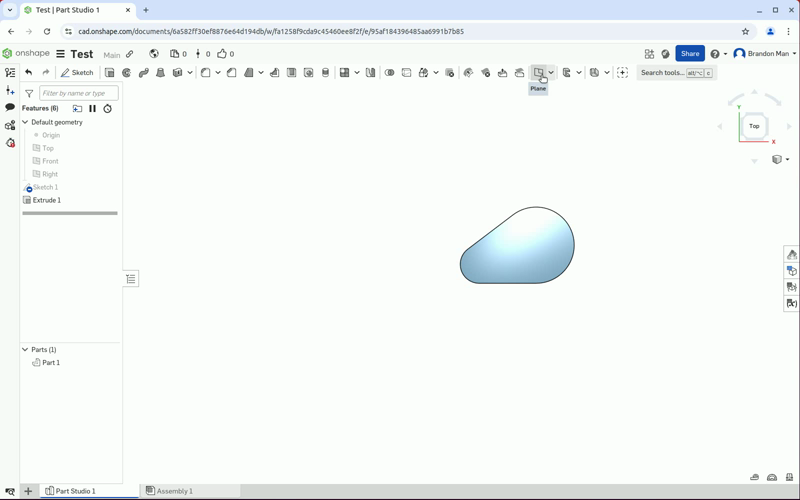
click(541, 75)
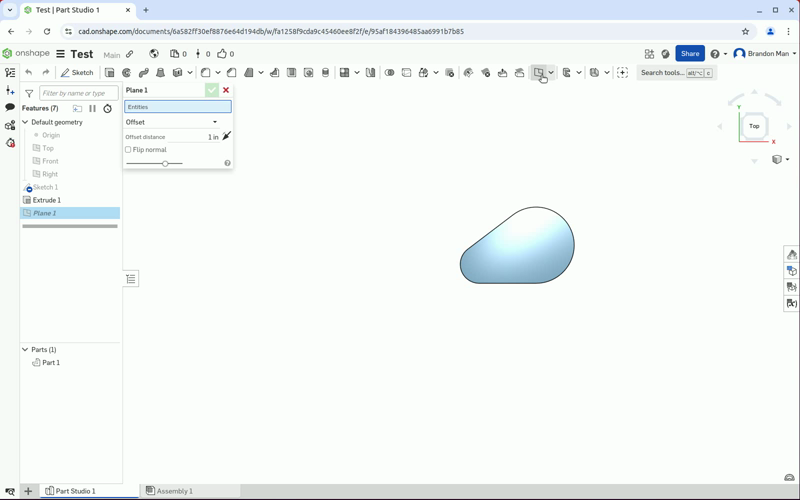
mouse_move(73, 150)
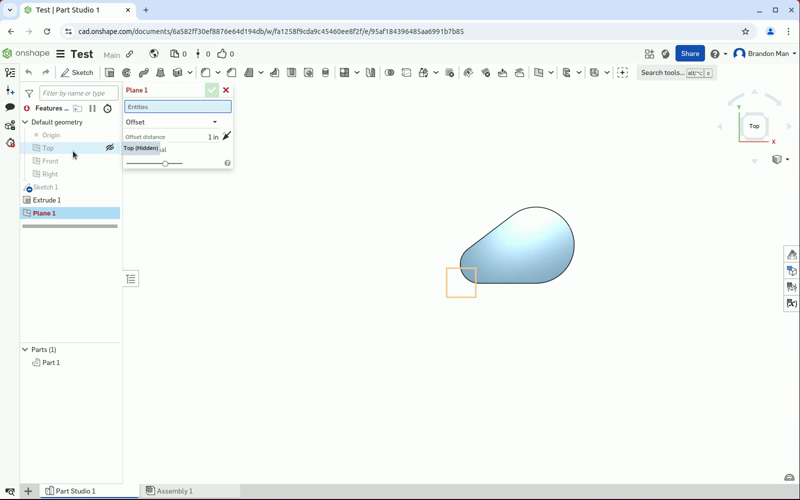
click(73, 150)
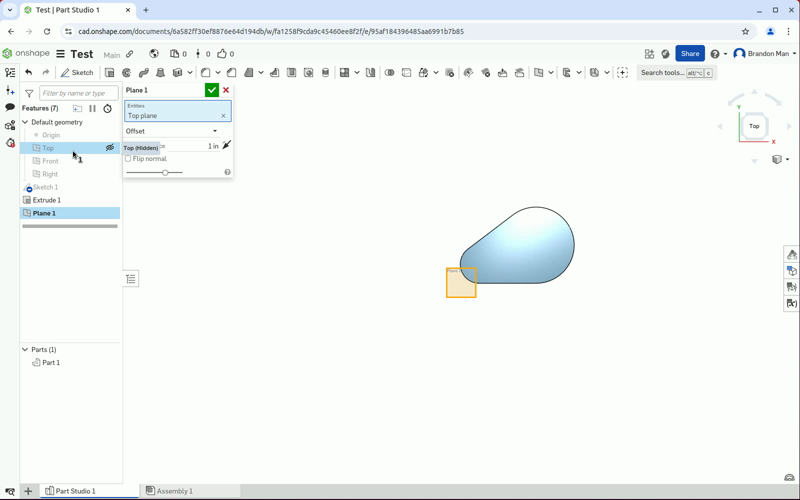
key(tab, 2)
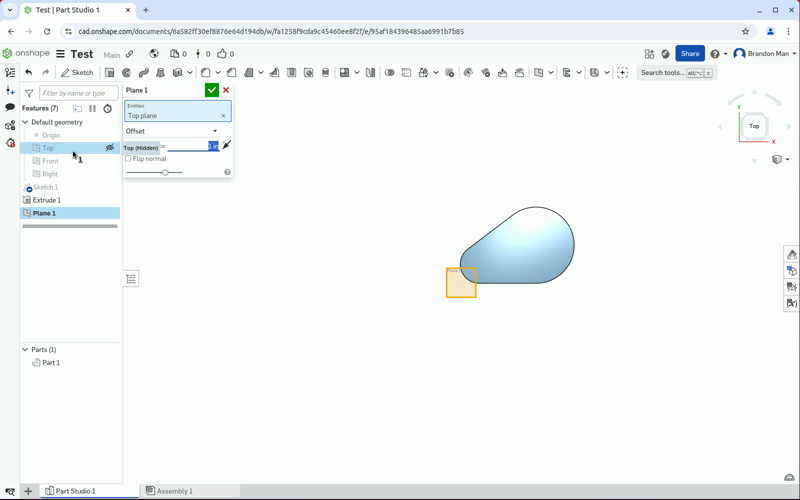
text(0.955)
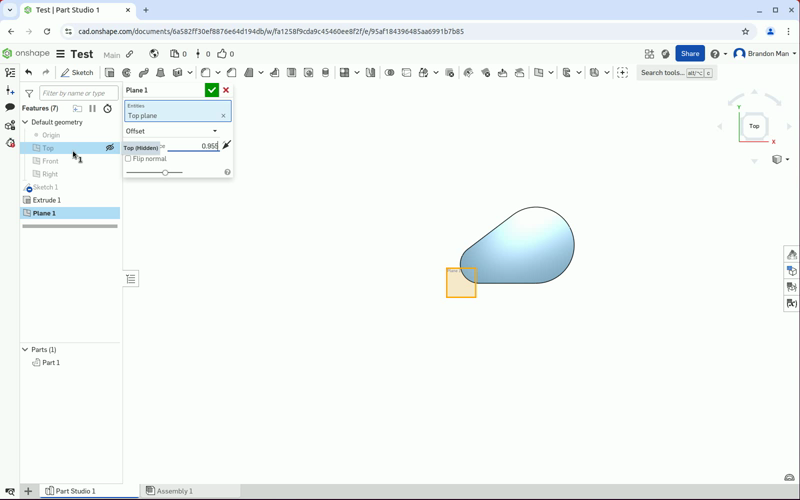
key(enter, 2)
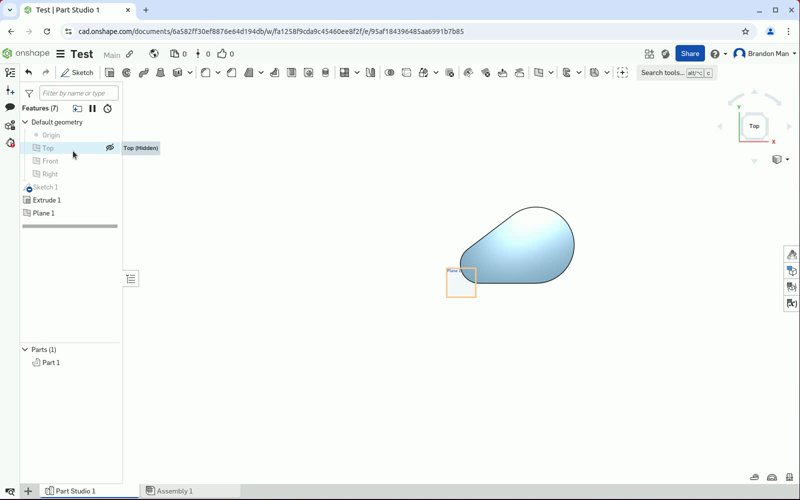
key(shift+s)
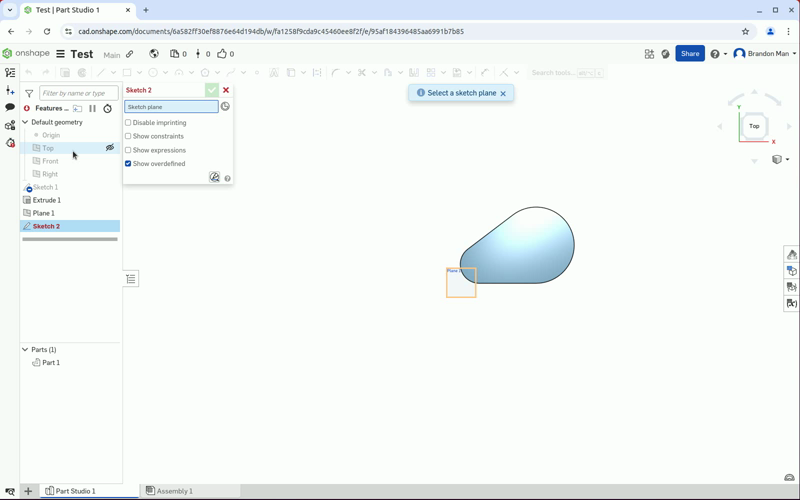
mouse_move(73, 215)
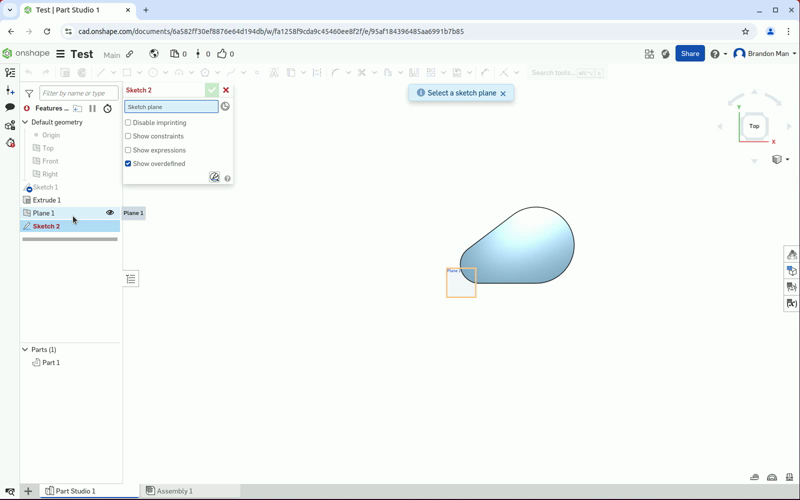
click(73, 215)
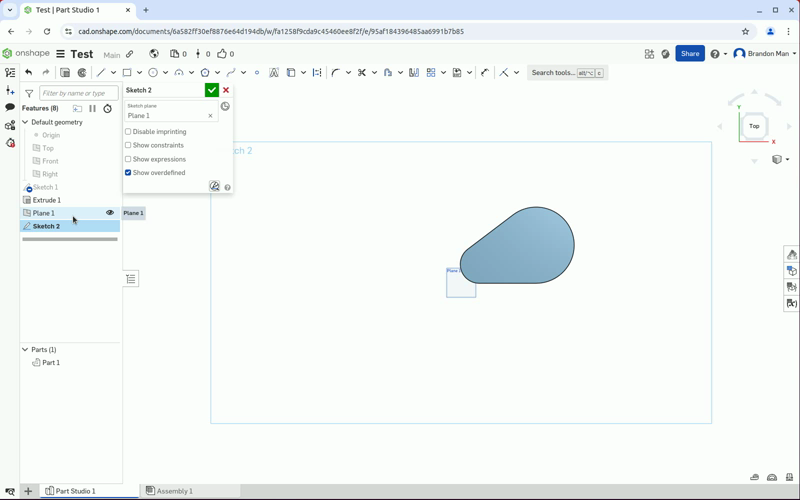
mouse_move(73, 352)
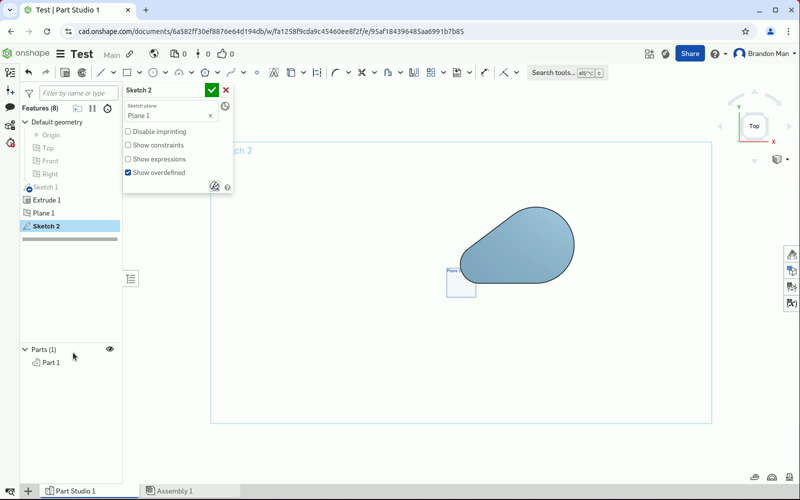
key(y)
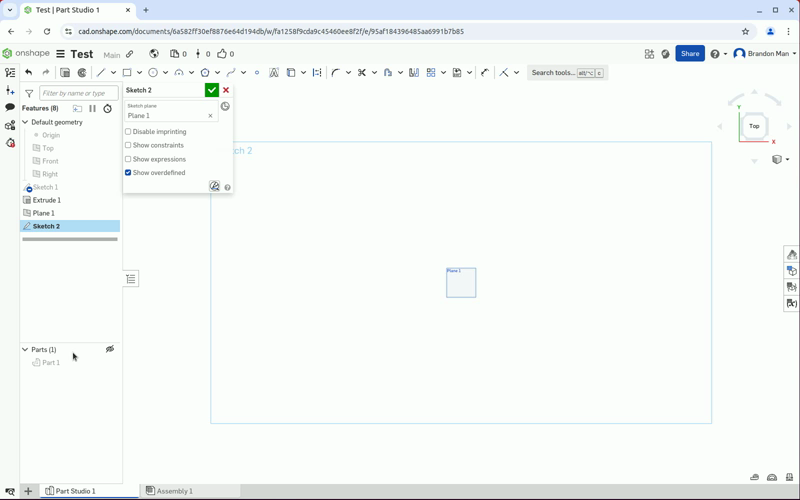
key(a)
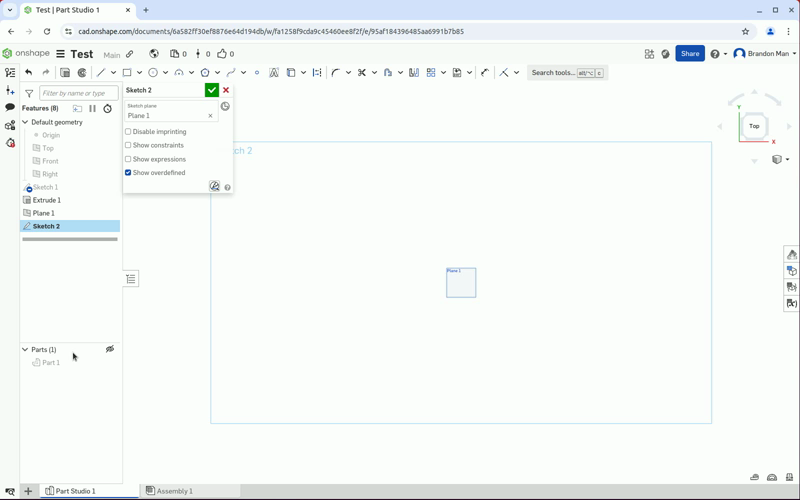
key_down(shift)
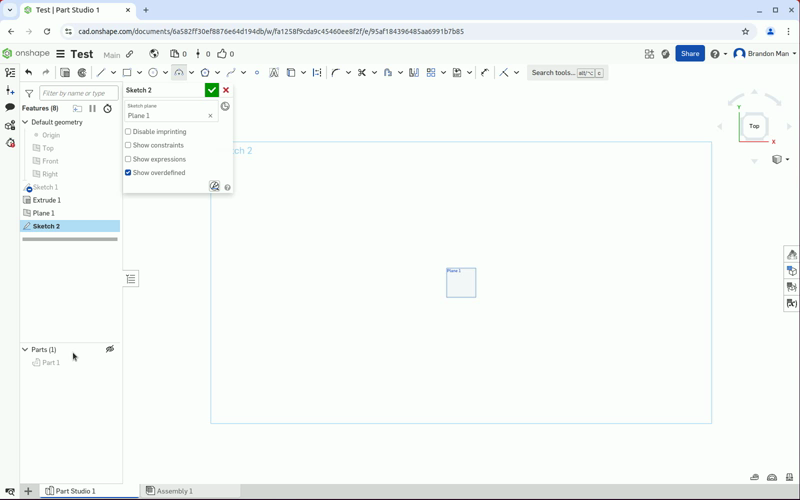
mouse_move(467, 249)
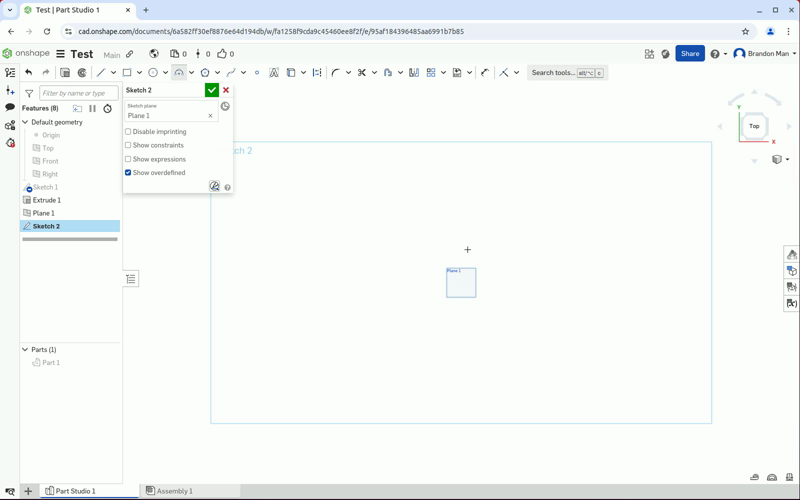
click(467, 249)
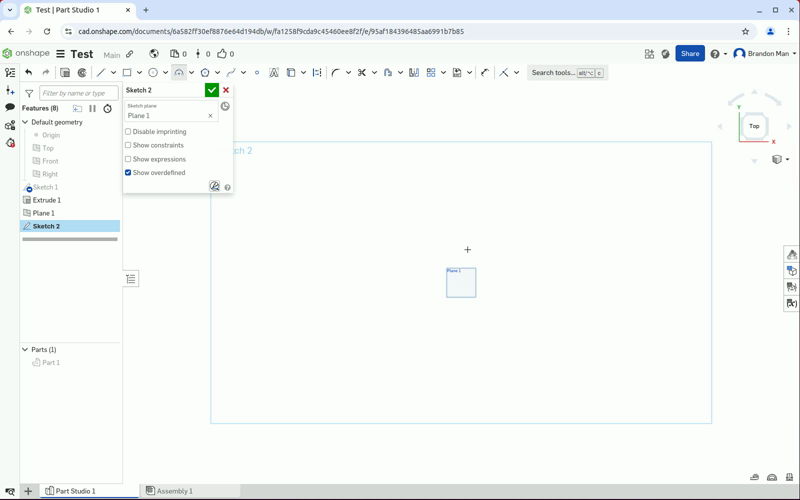
key_up(shift)
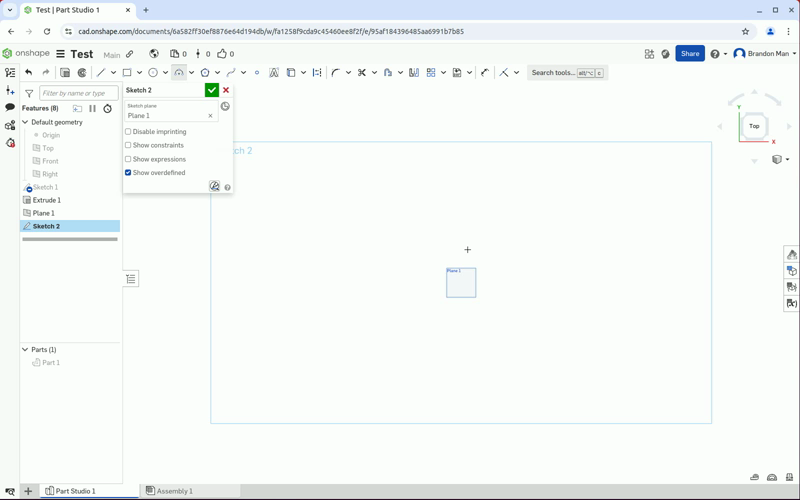
key_down(shift)
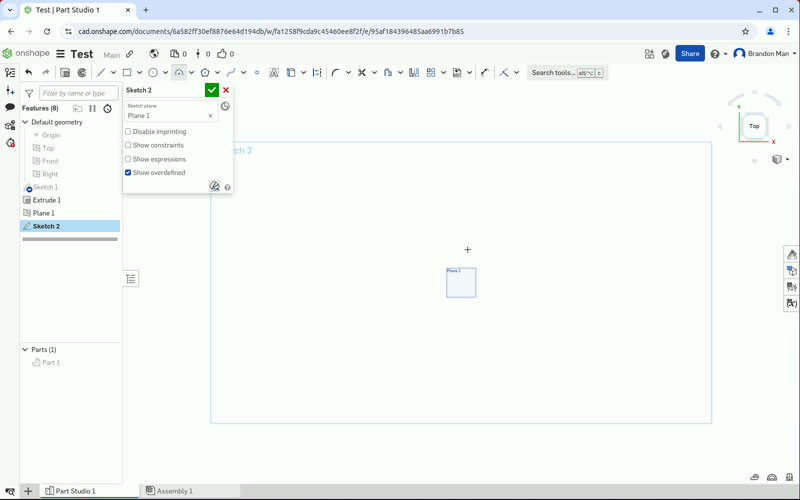
mouse_move(479, 283)
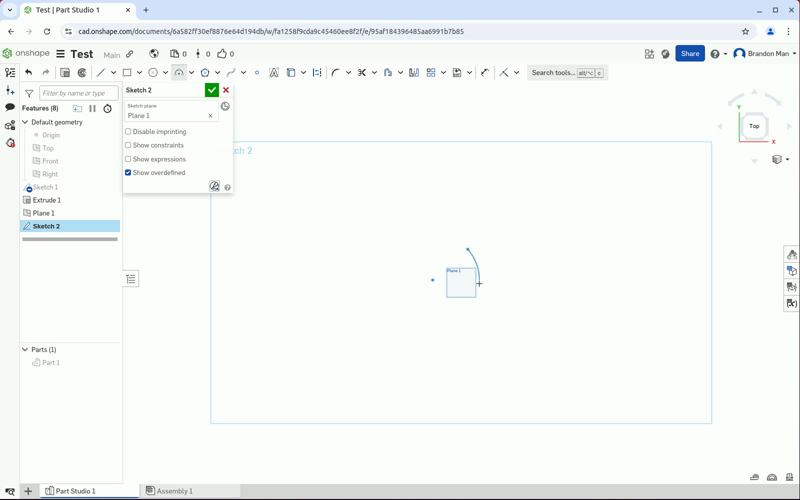
click(479, 283)
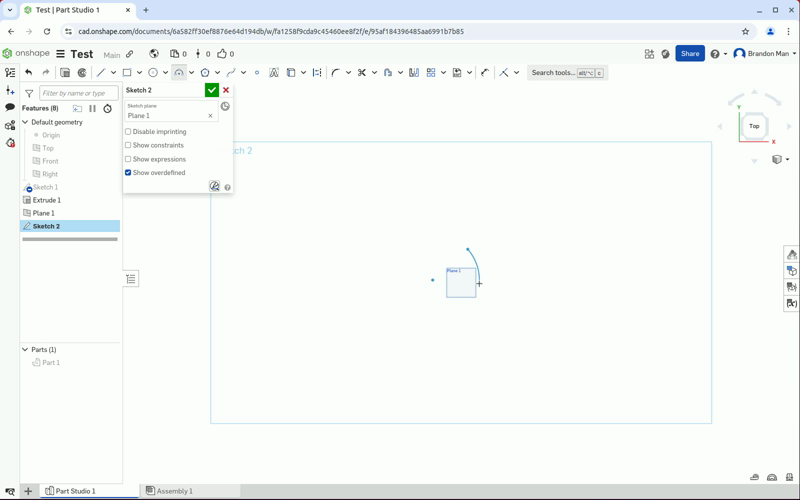
mouse_move(461, 270)
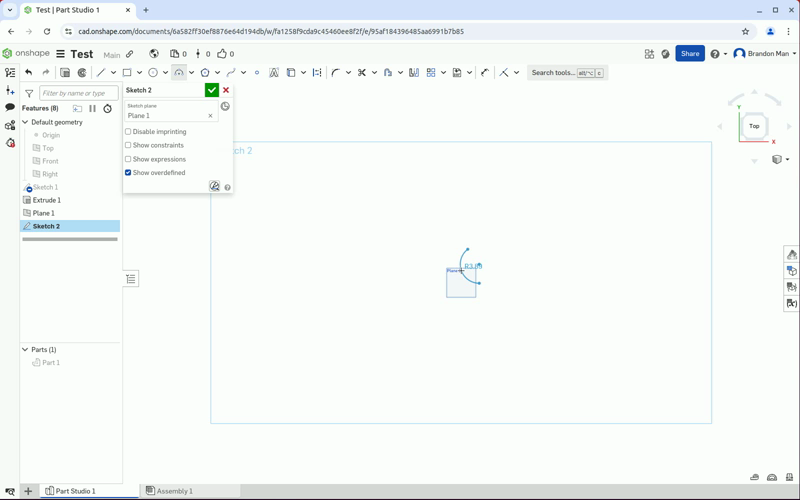
click(461, 270)
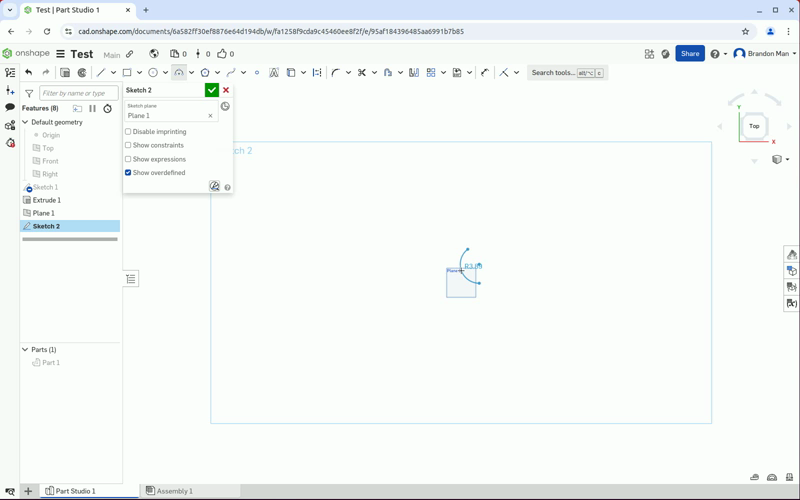
key_up(shift)
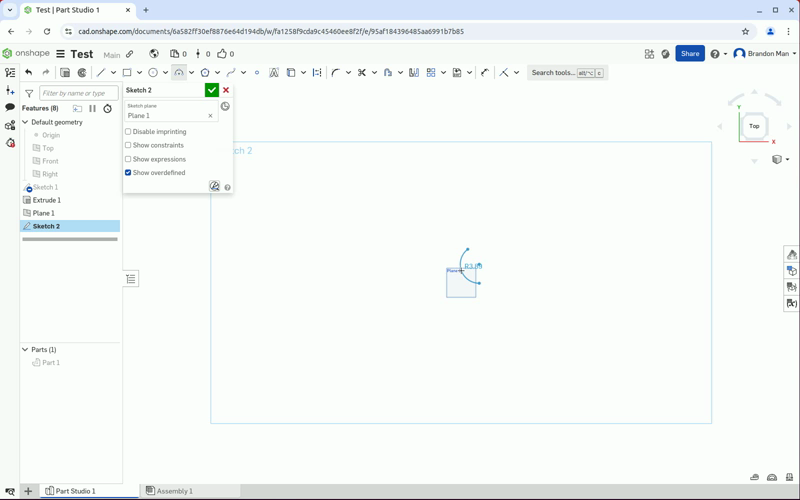
key(esc)
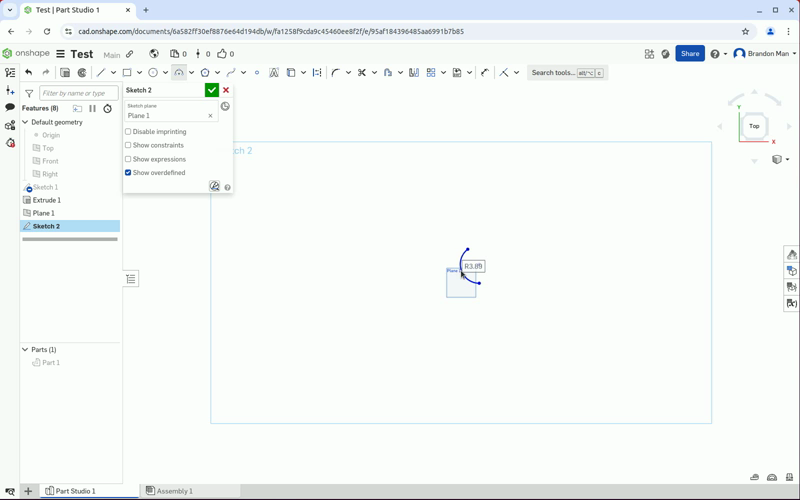
key(l)
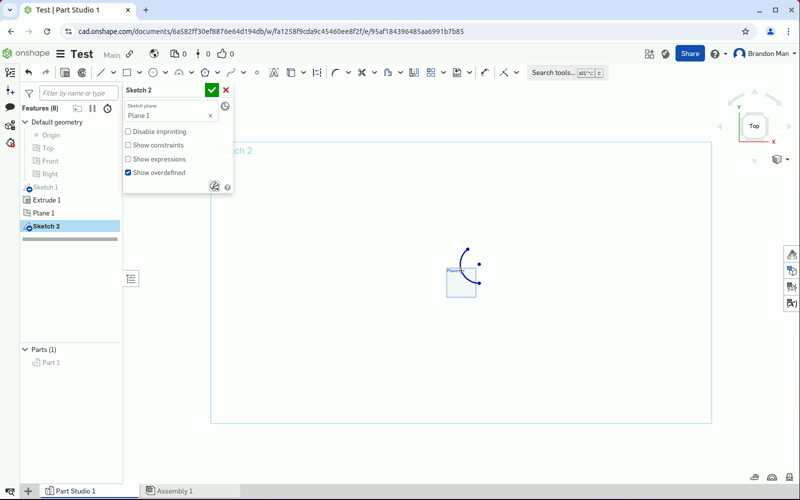
mouse_move(479, 283)
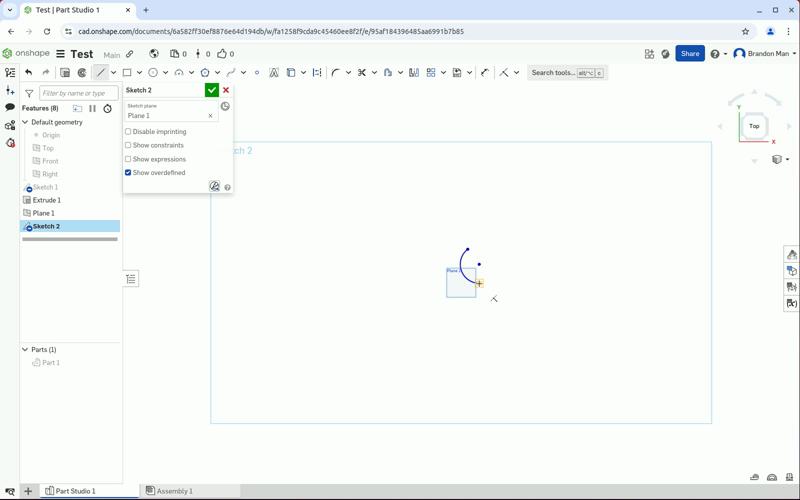
click(479, 283)
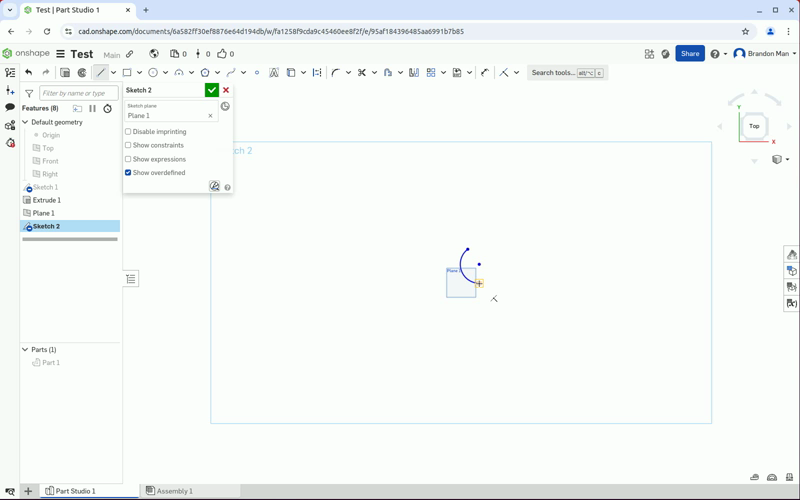
key_down(shift)
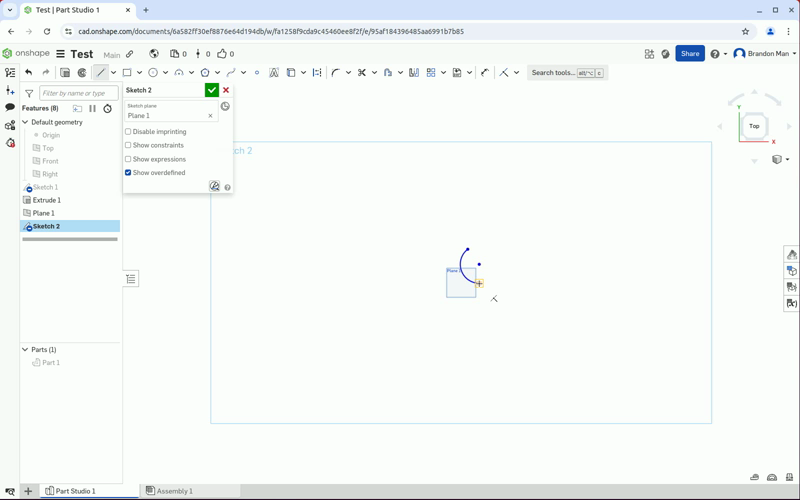
mouse_move(509, 283)
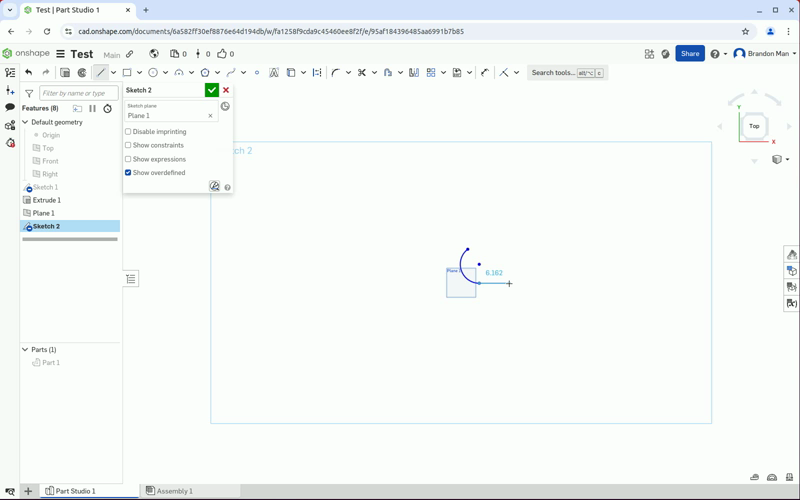
mouse_move(535, 283)
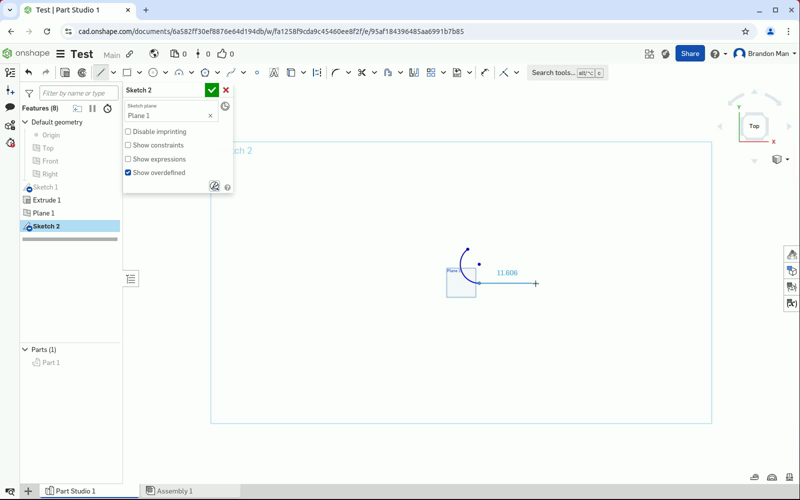
click(535, 283)
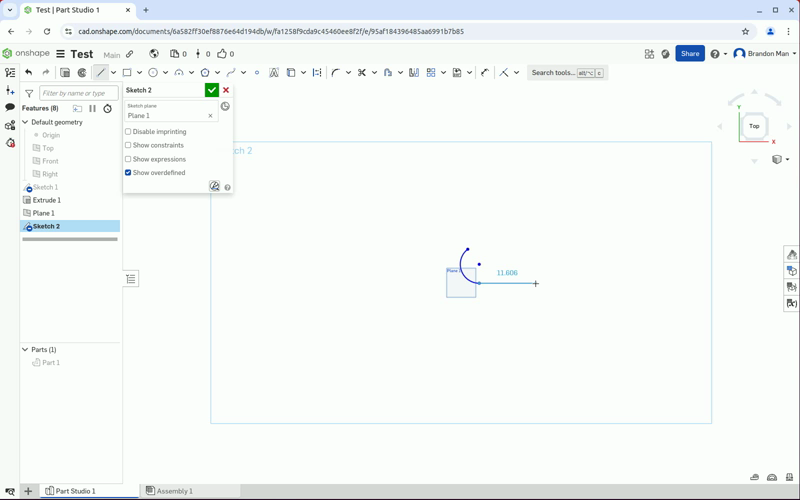
key_up(shift)
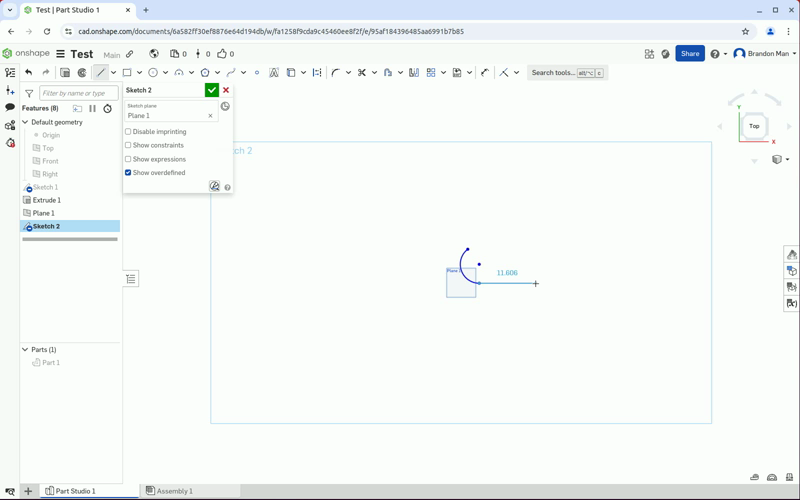
key(esc)
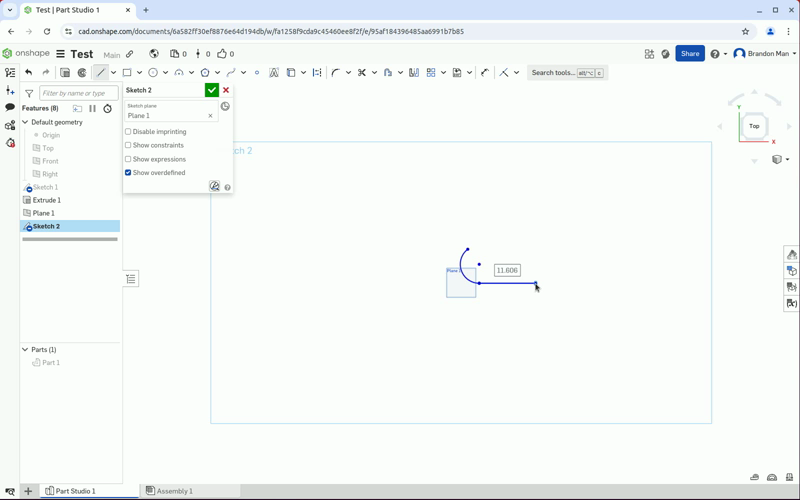
key(a)
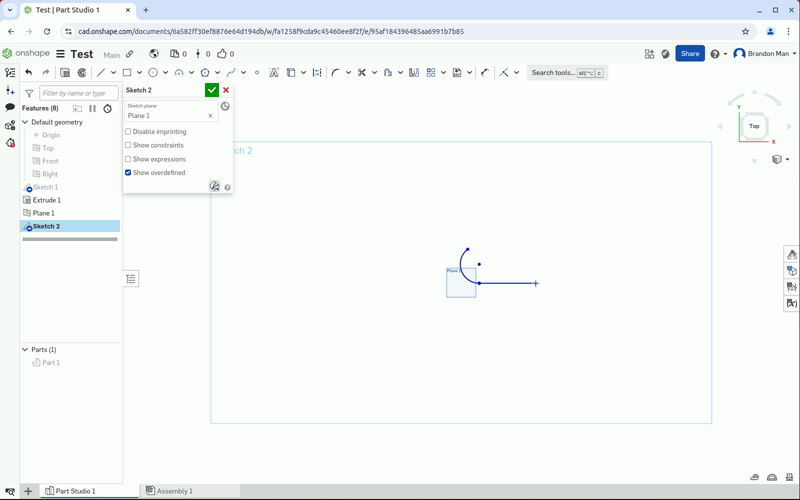
mouse_move(535, 283)
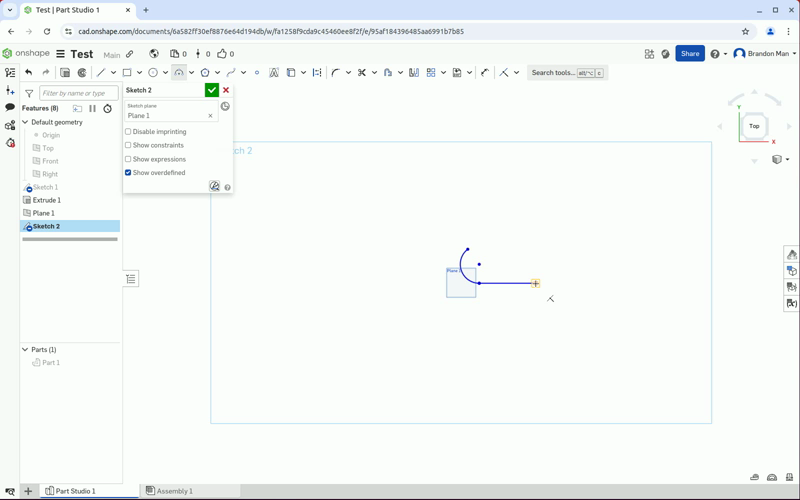
click(535, 283)
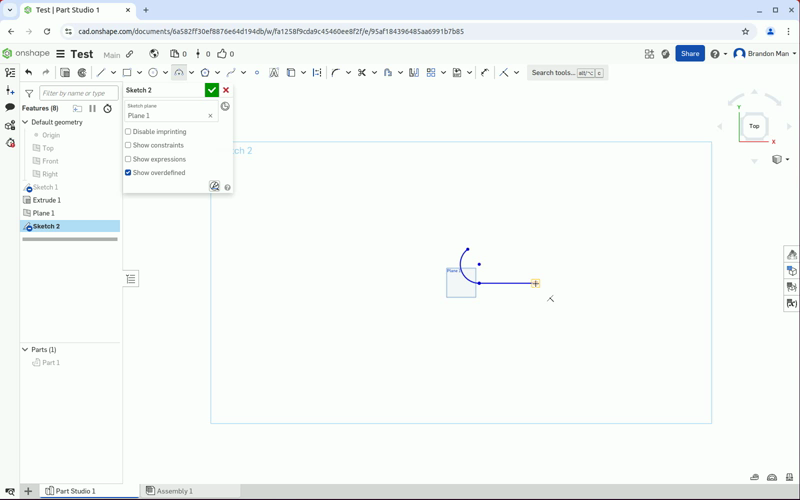
key_down(shift)
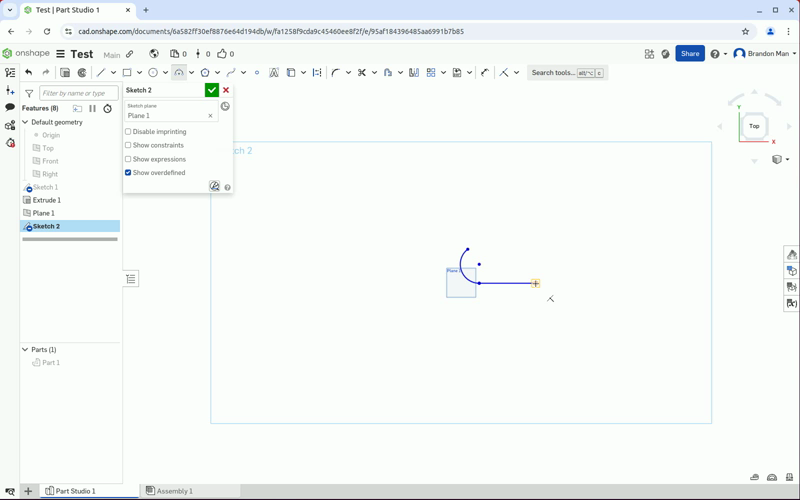
mouse_move(513, 214)
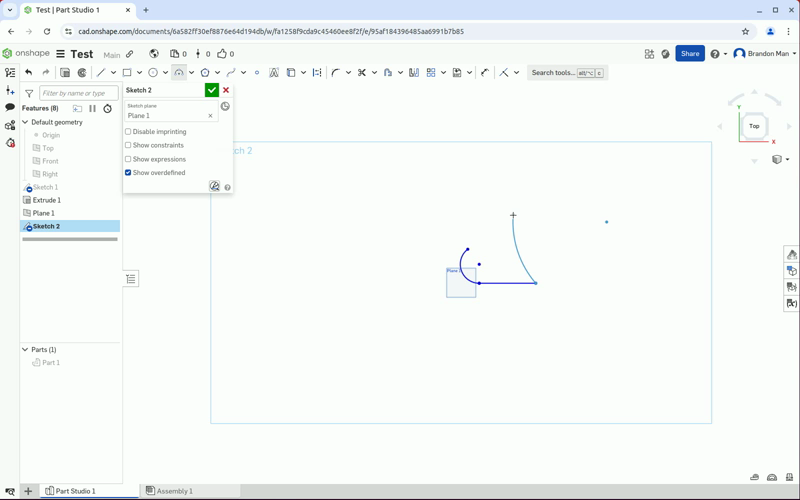
click(513, 214)
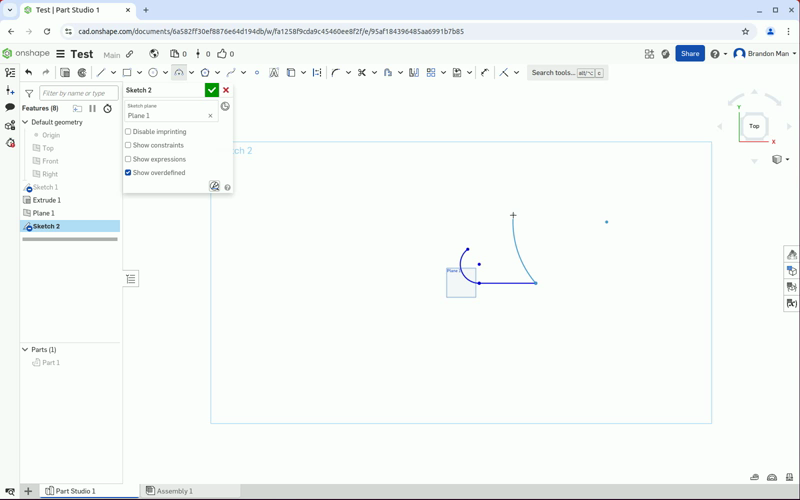
mouse_move(572, 233)
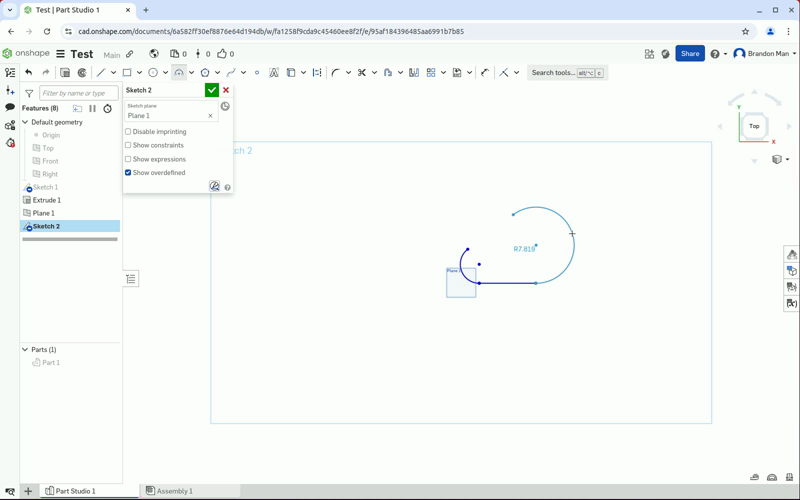
click(572, 233)
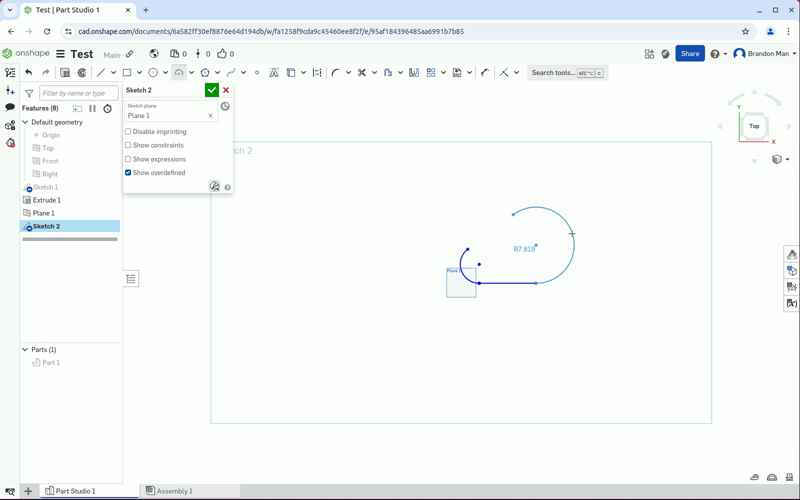
key_up(shift)
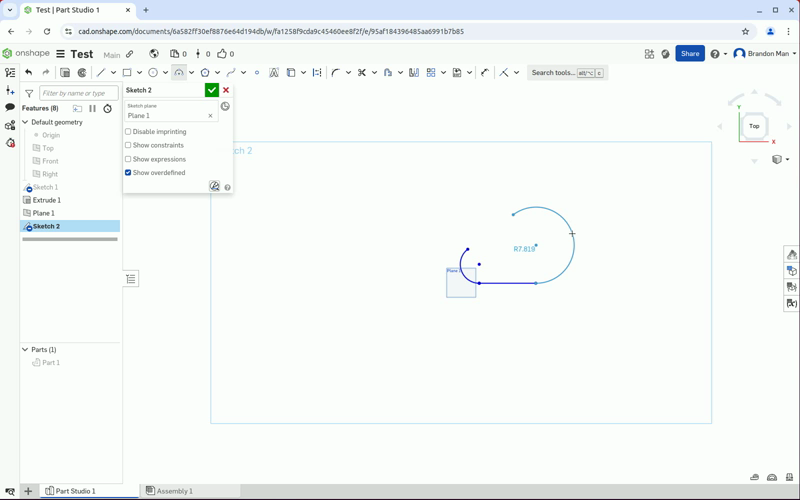
key(esc)
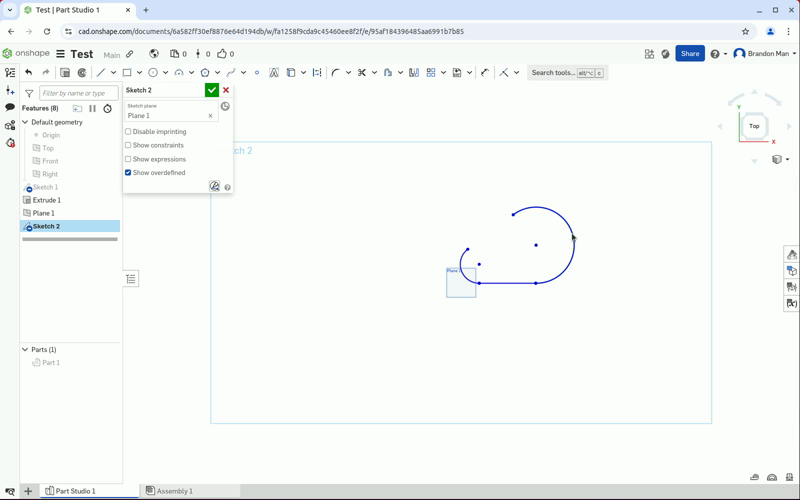
key(l)
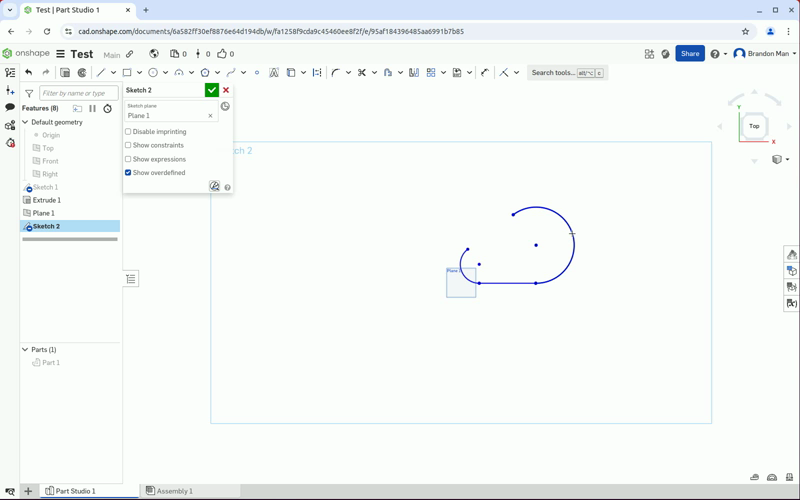
mouse_move(513, 214)
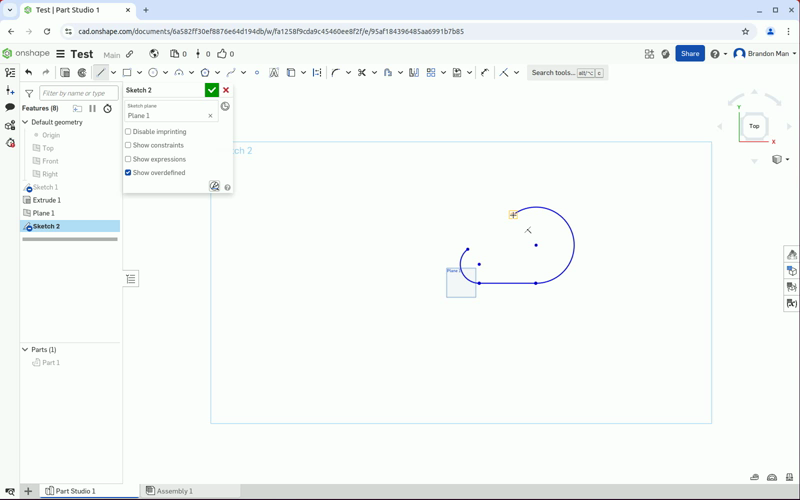
click(513, 214)
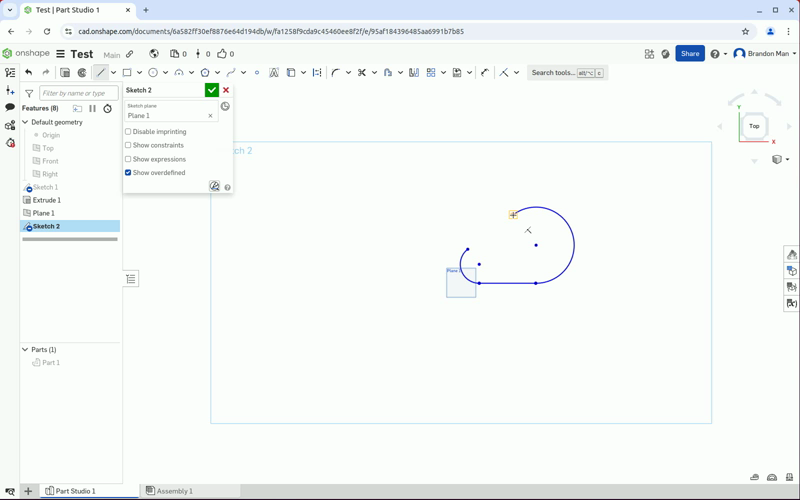
mouse_move(543, 214)
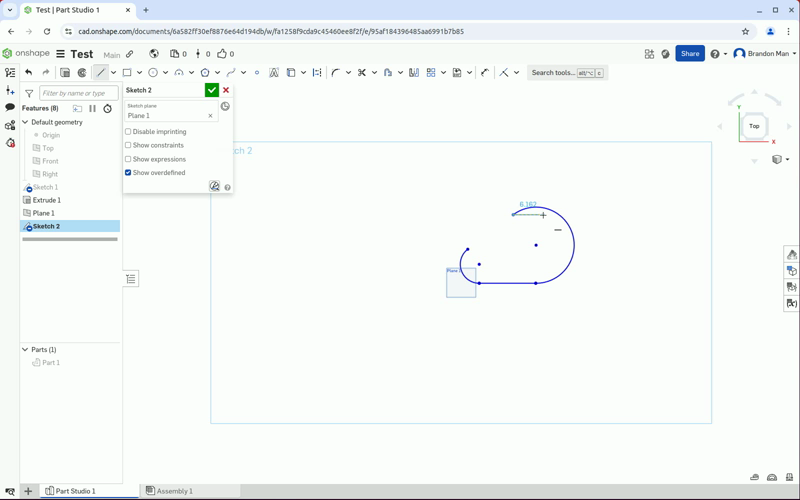
key_down(shift)
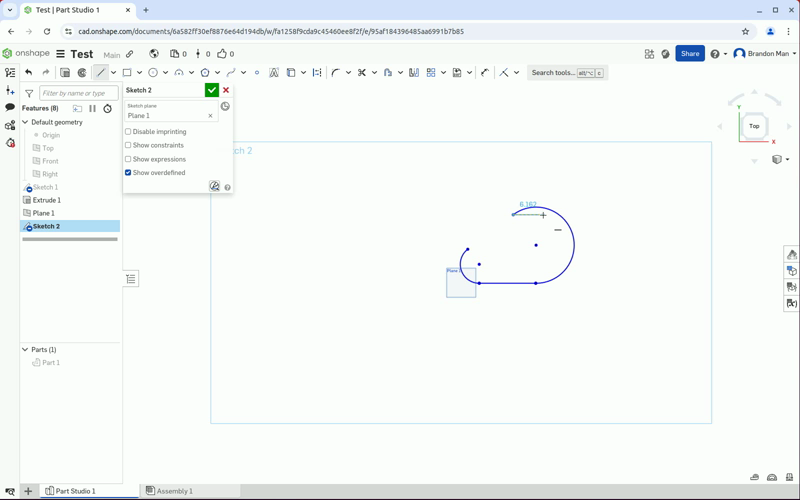
mouse_move(467, 249)
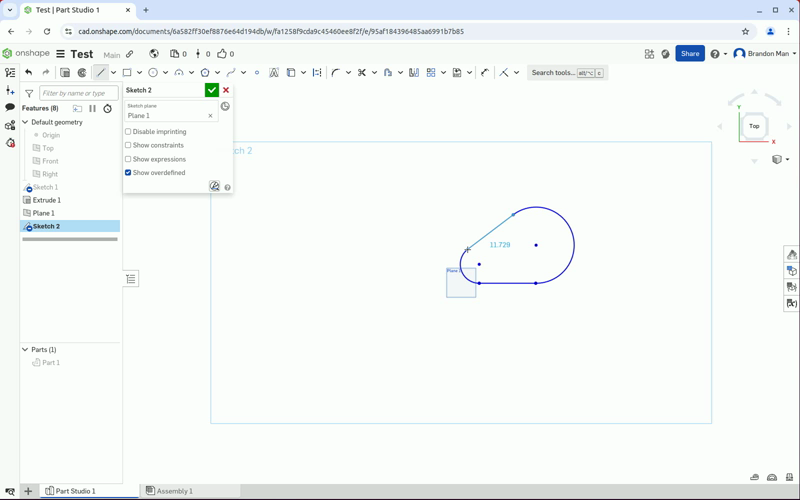
key_up(shift)
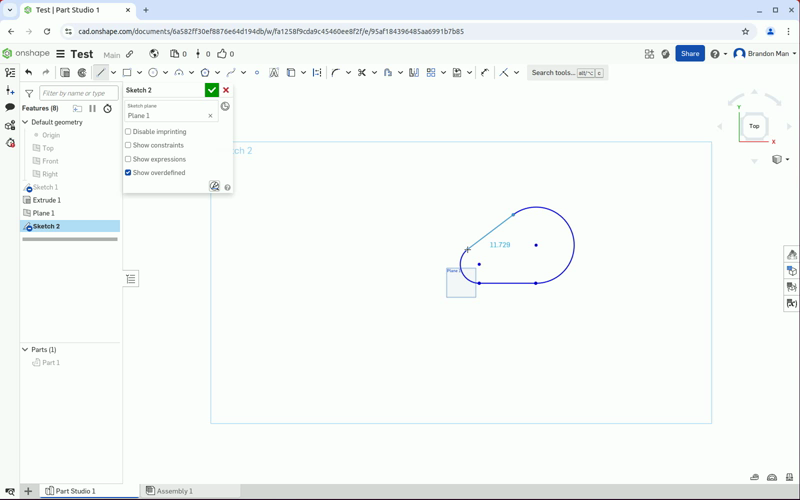
click(467, 249)
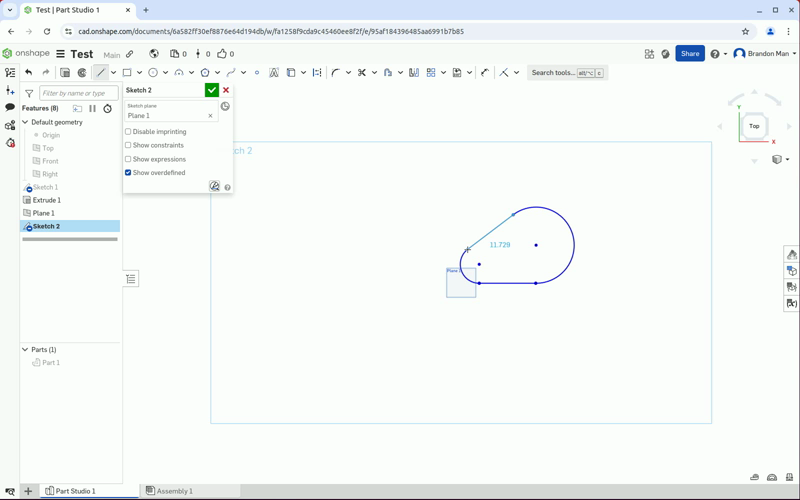
key(esc)
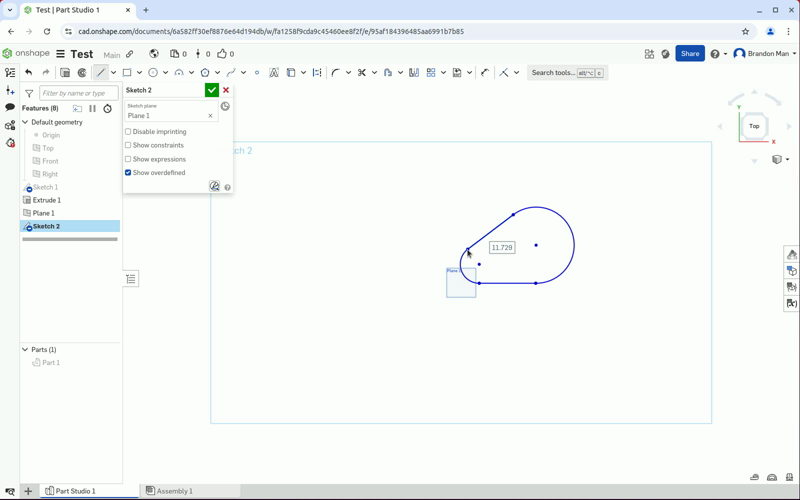
key(a)
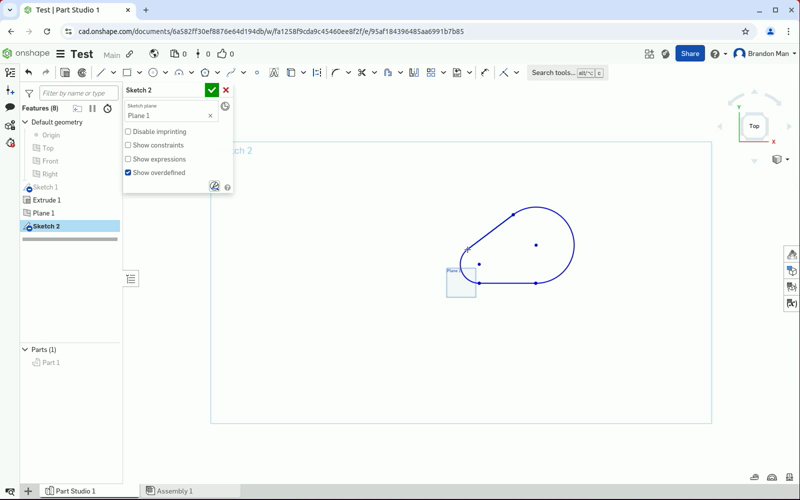
key_down(shift)
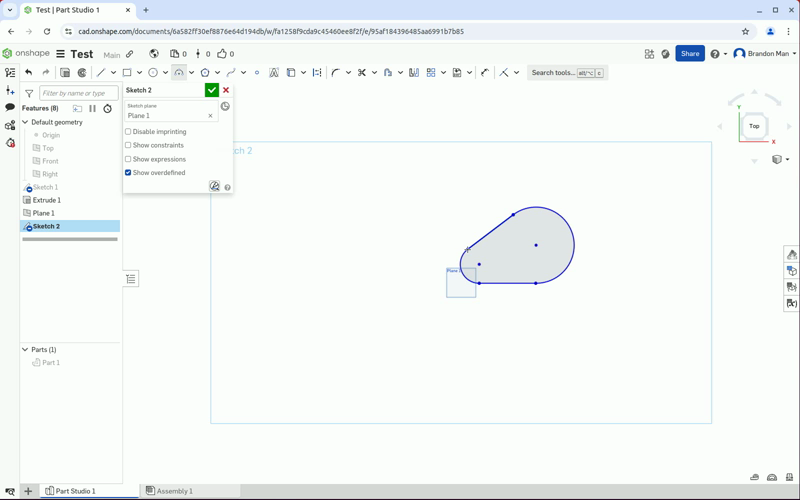
mouse_move(471, 252)
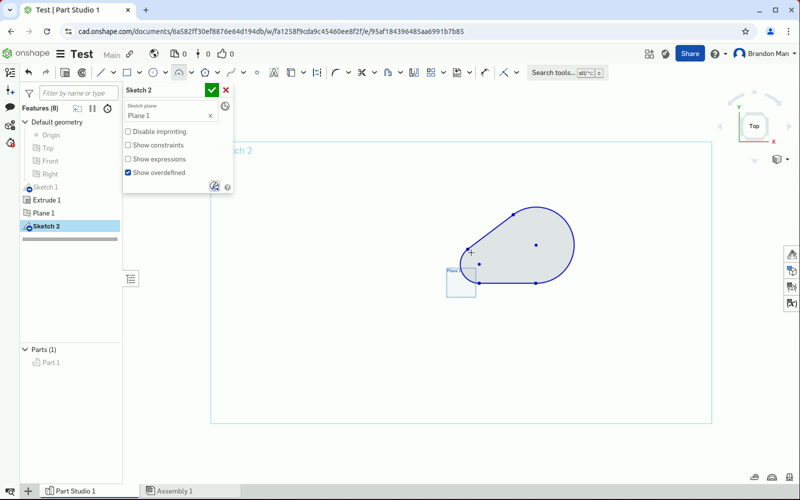
click(471, 252)
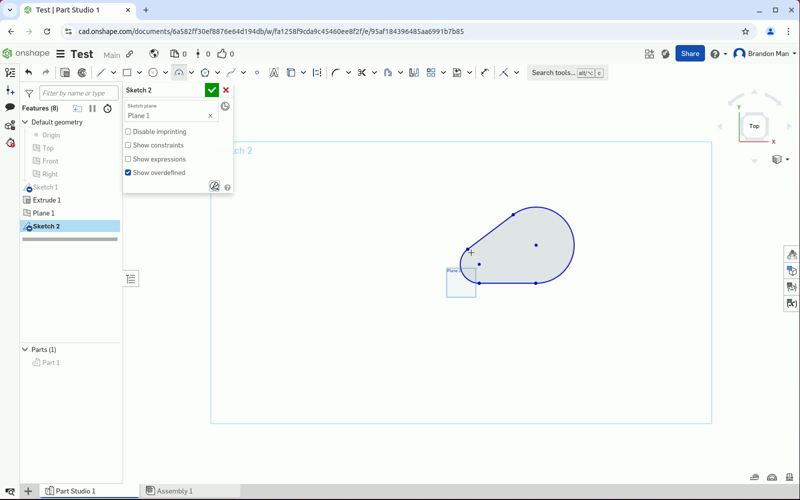
key_up(shift)
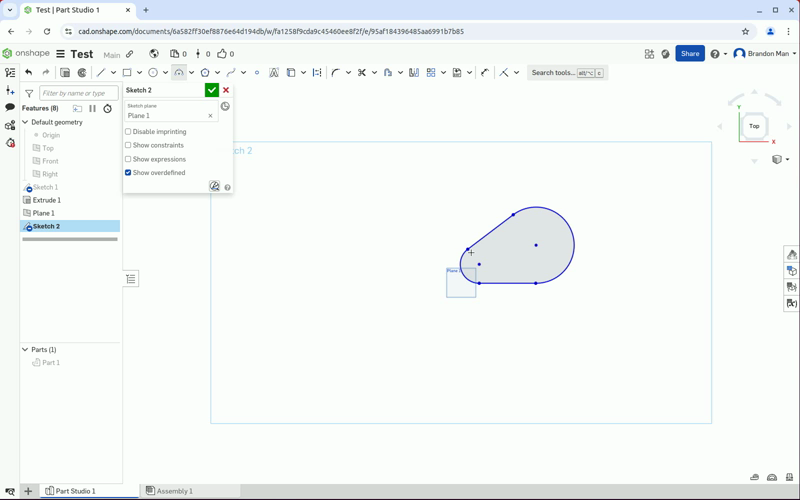
key_down(shift)
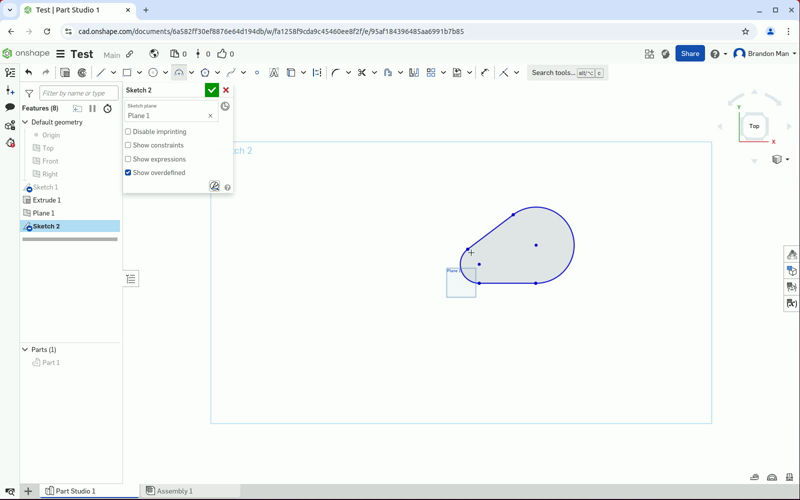
mouse_move(479, 277)
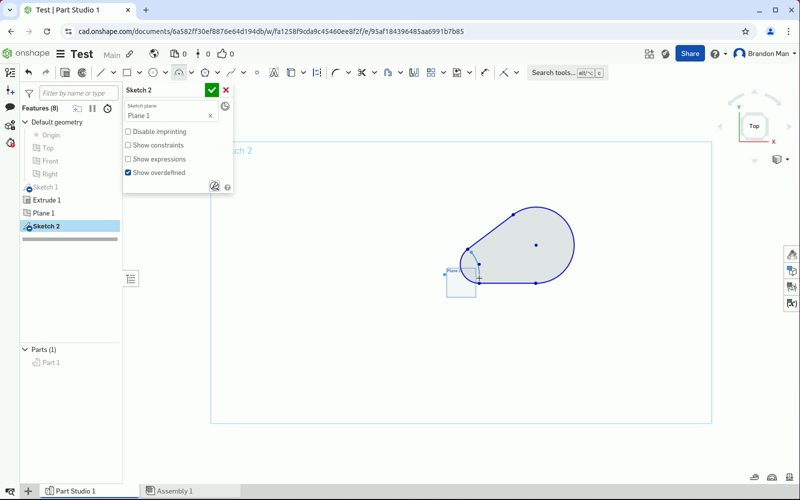
click(479, 277)
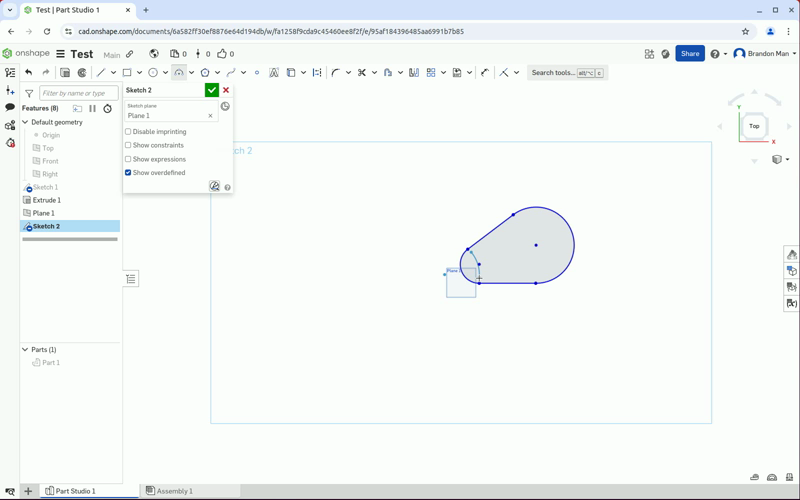
mouse_move(465, 267)
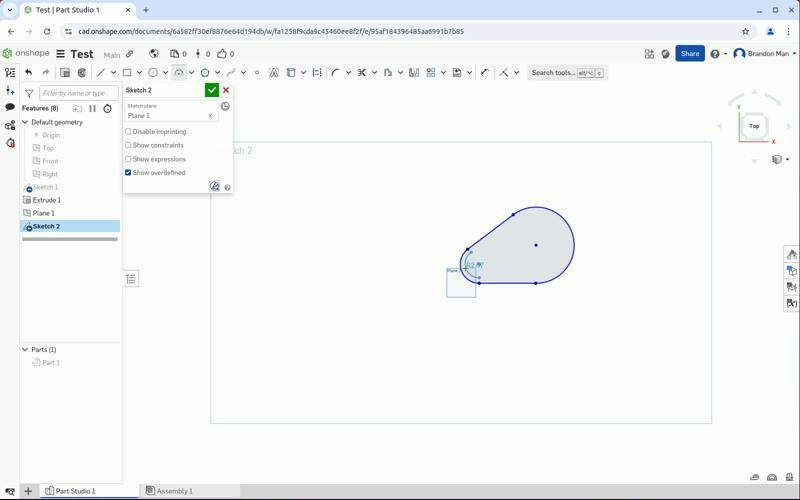
click(465, 267)
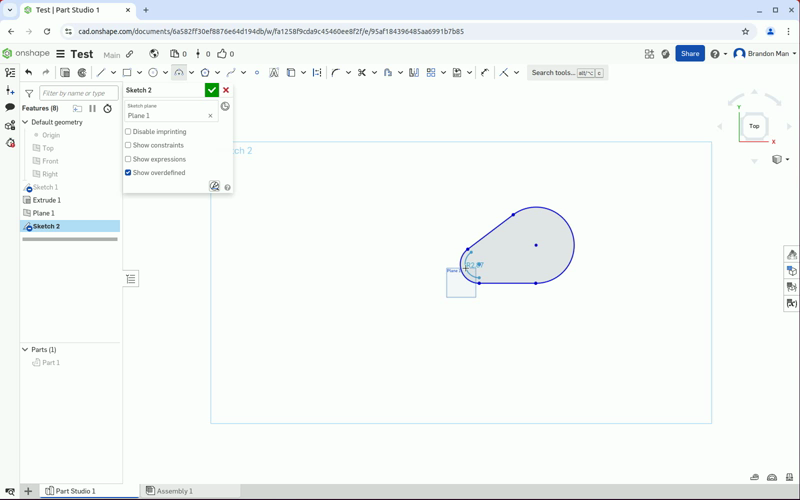
key_up(shift)
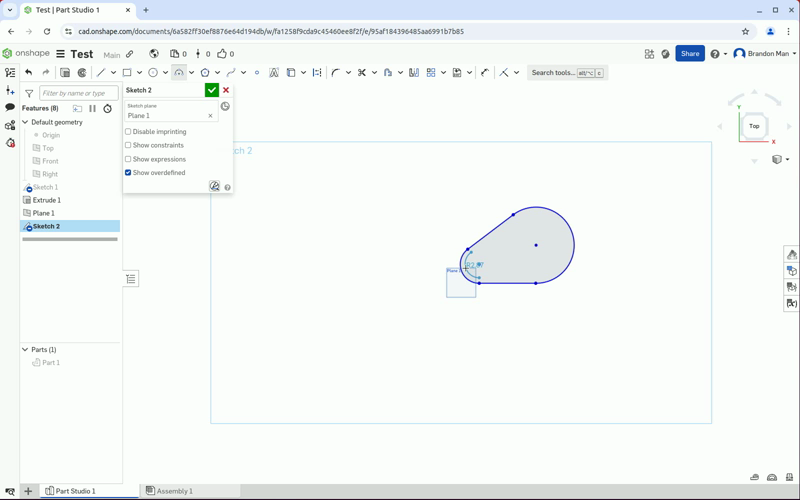
key(esc)
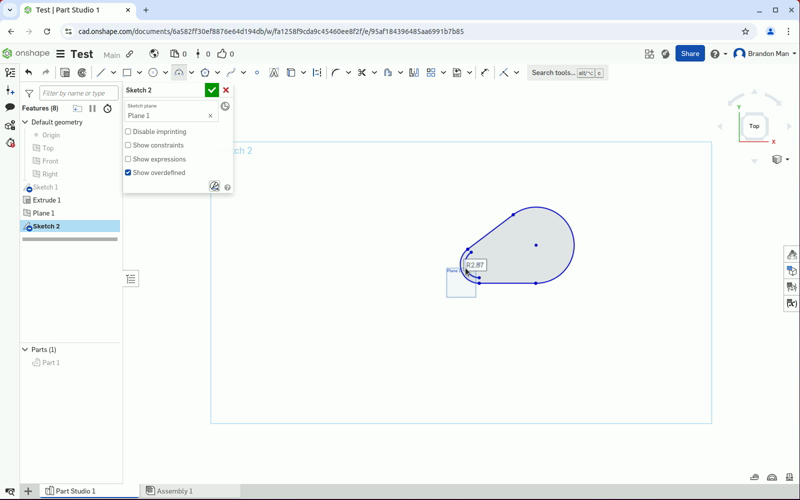
key(l)
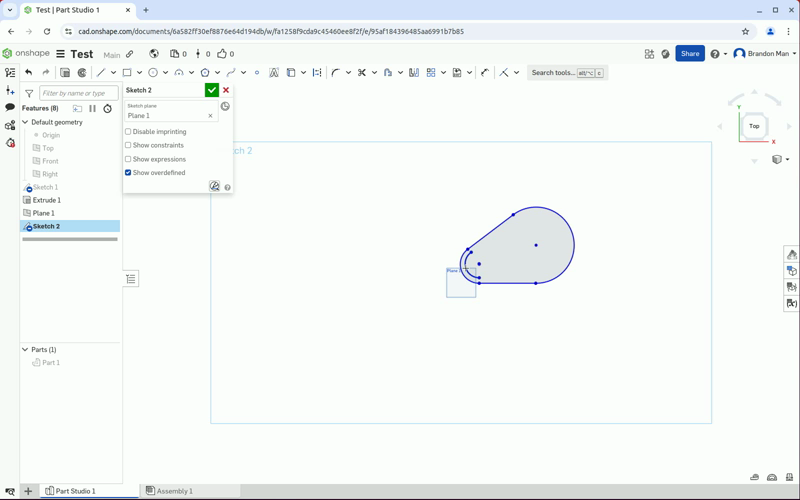
mouse_move(479, 277)
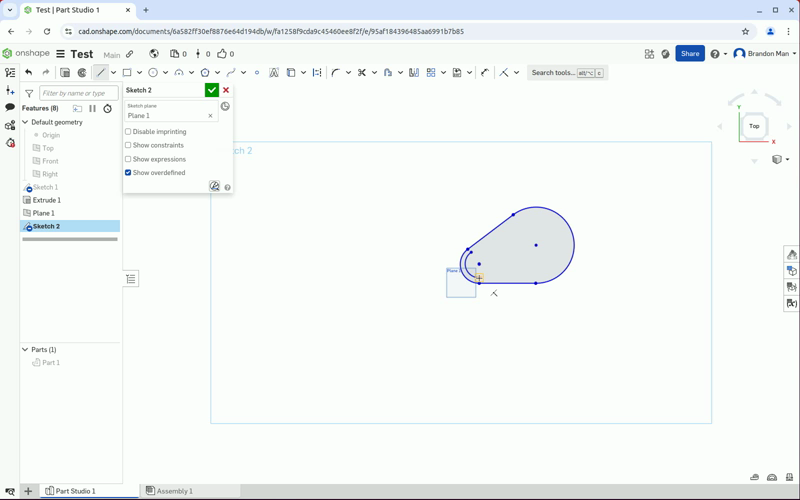
click(479, 277)
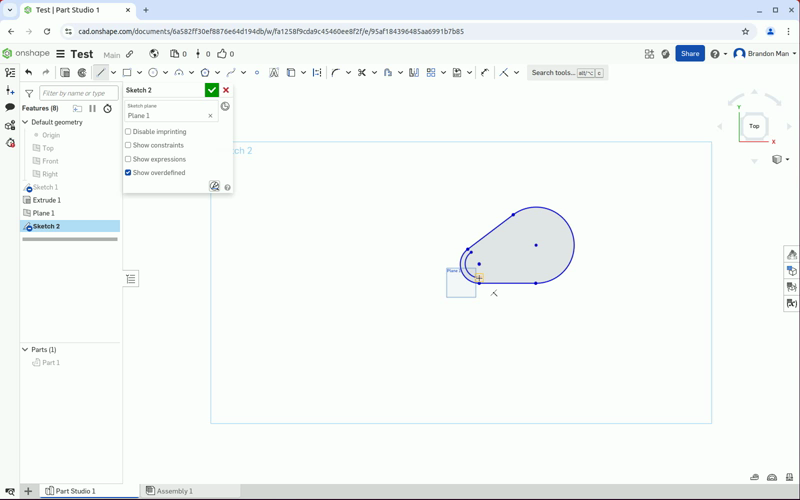
key_down(shift)
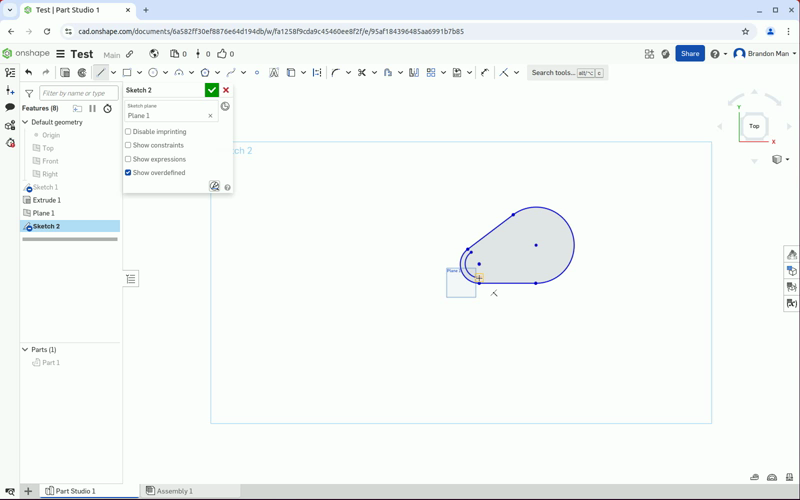
mouse_move(509, 277)
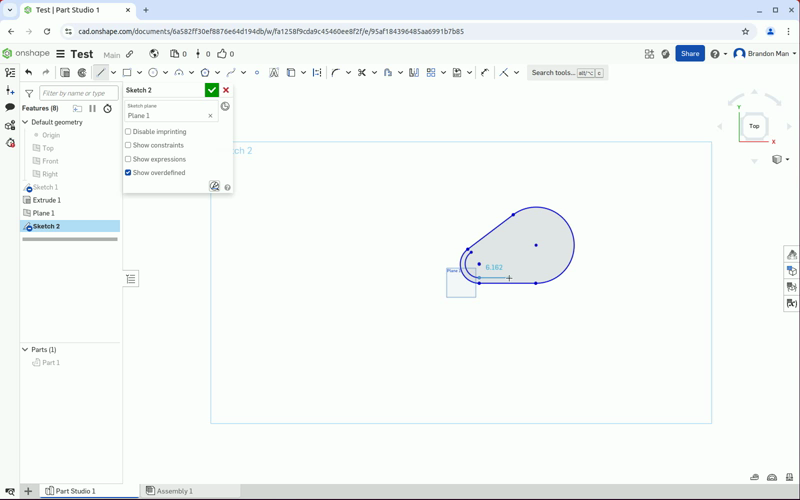
mouse_move(535, 277)
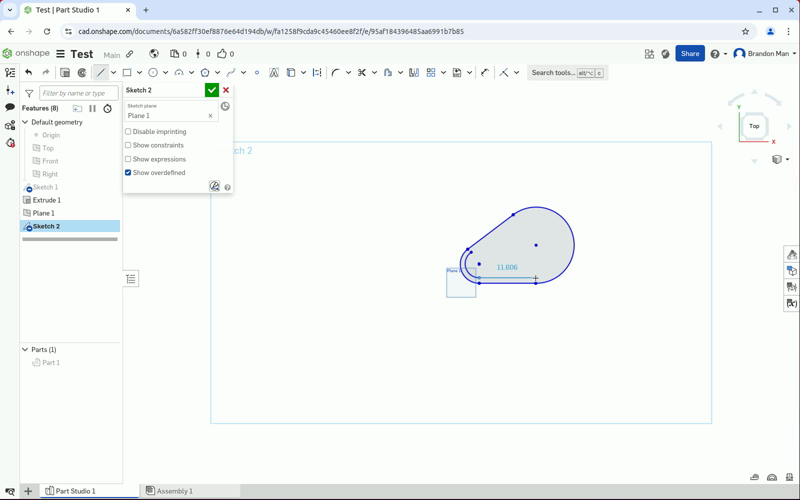
click(535, 277)
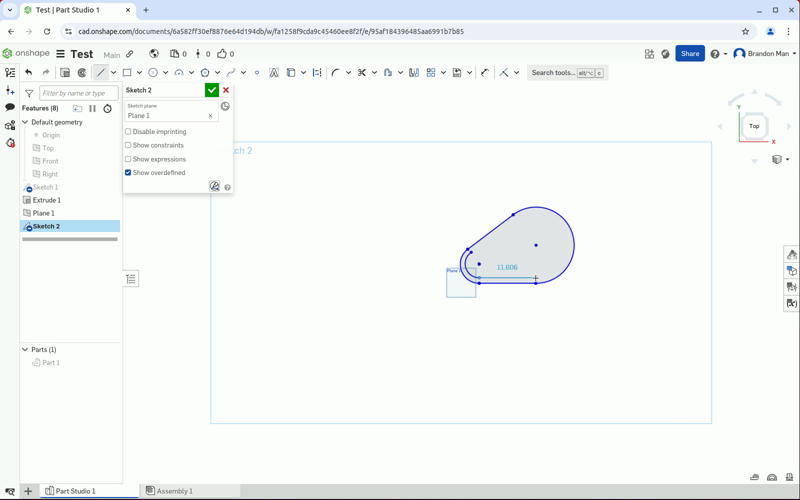
key_up(shift)
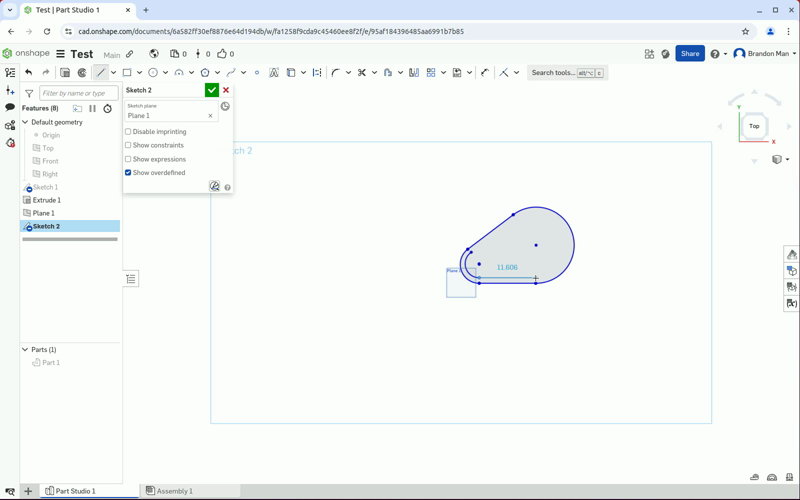
key(esc)
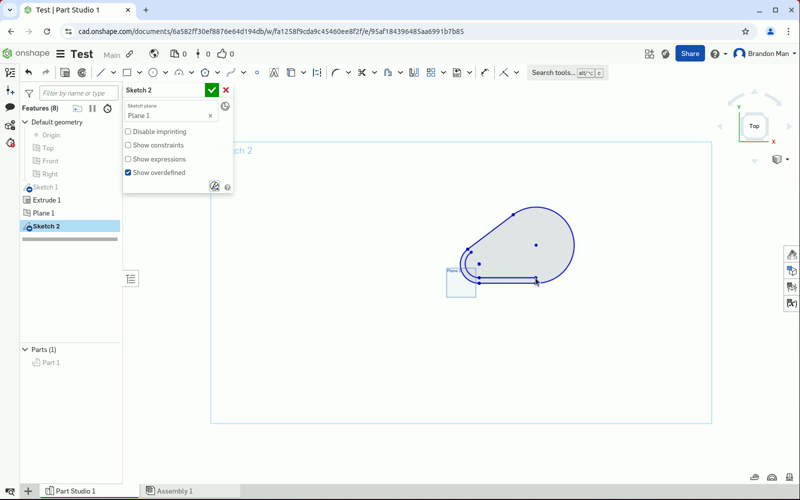
key(a)
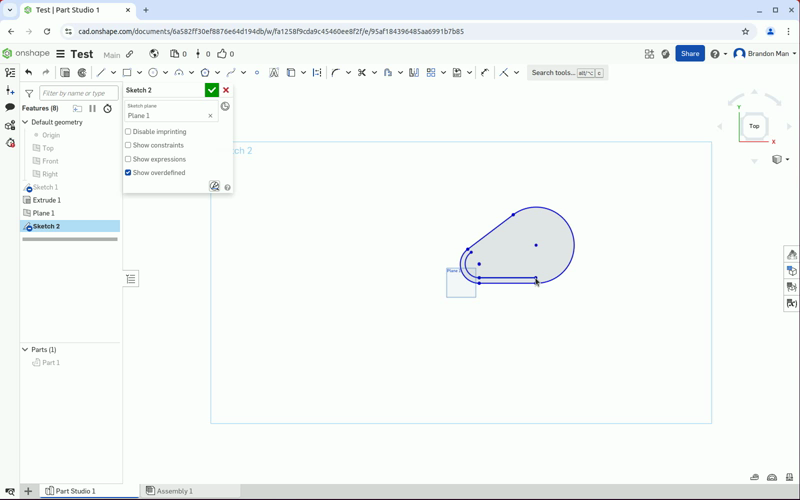
mouse_move(535, 277)
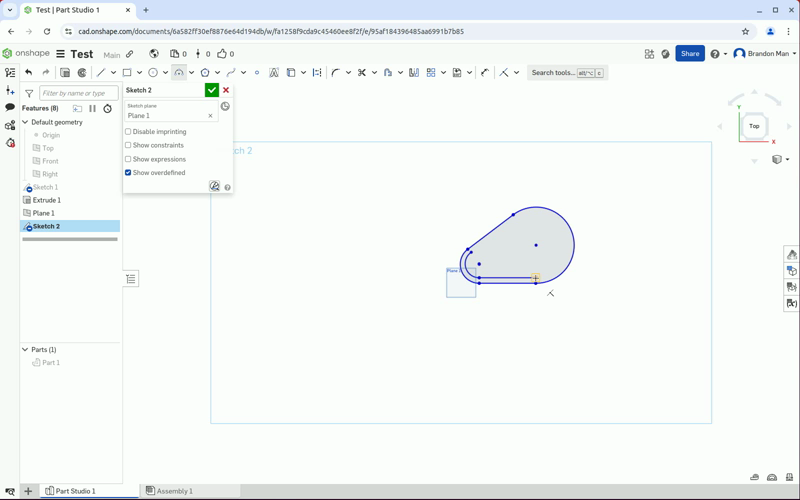
click(535, 277)
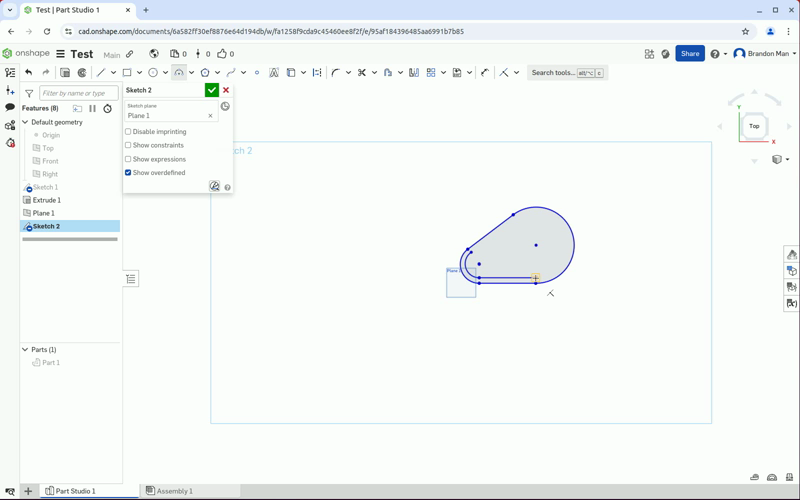
key_down(shift)
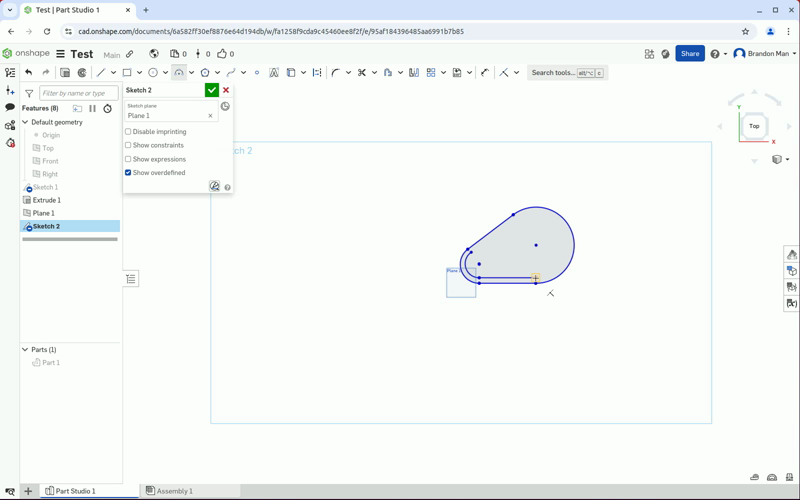
mouse_move(515, 219)
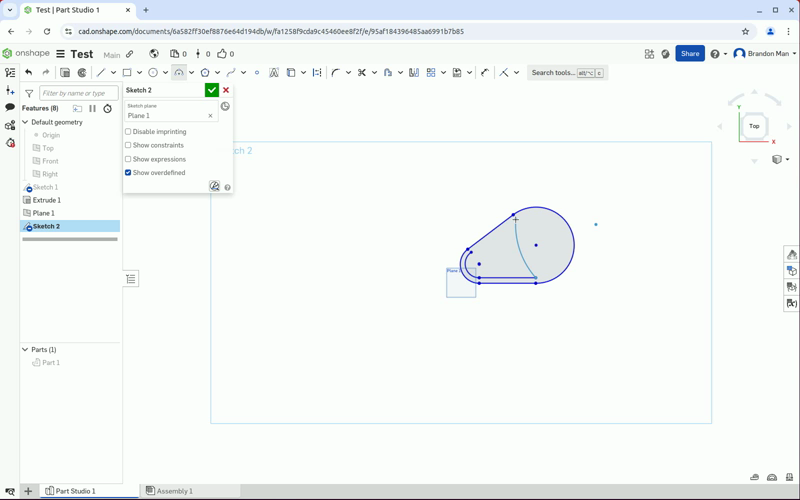
click(515, 219)
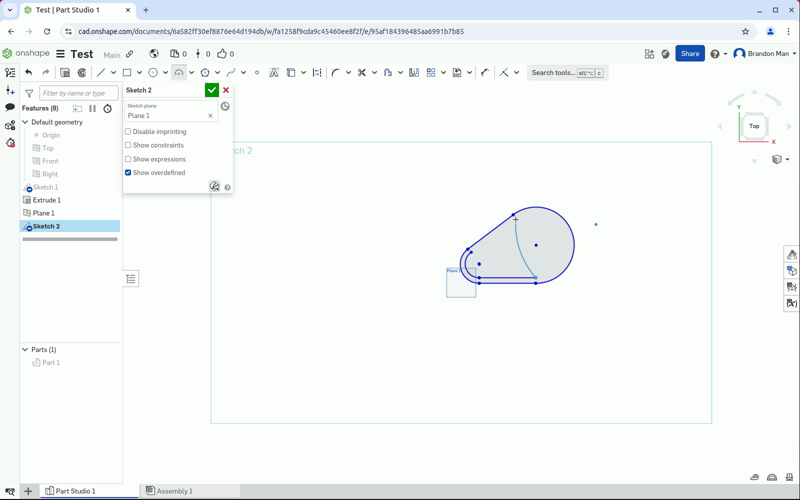
mouse_move(566, 234)
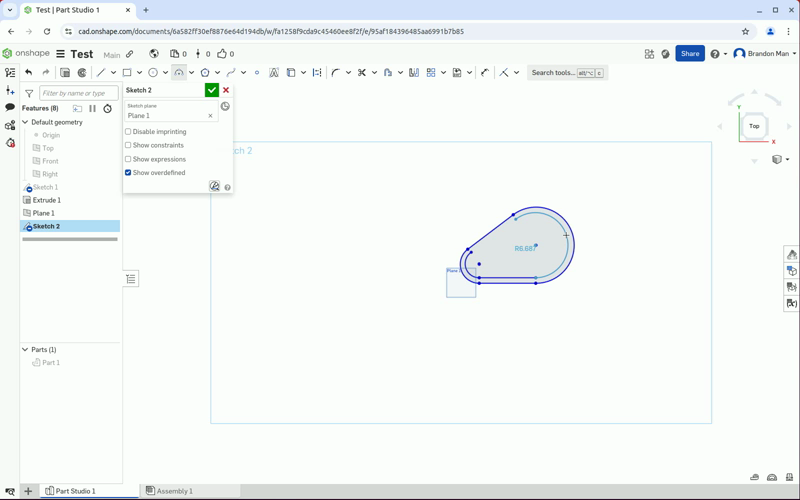
click(566, 234)
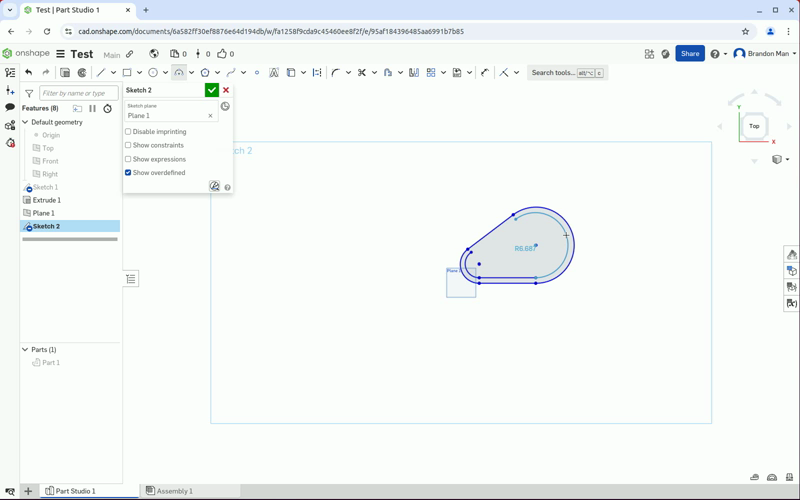
key_up(shift)
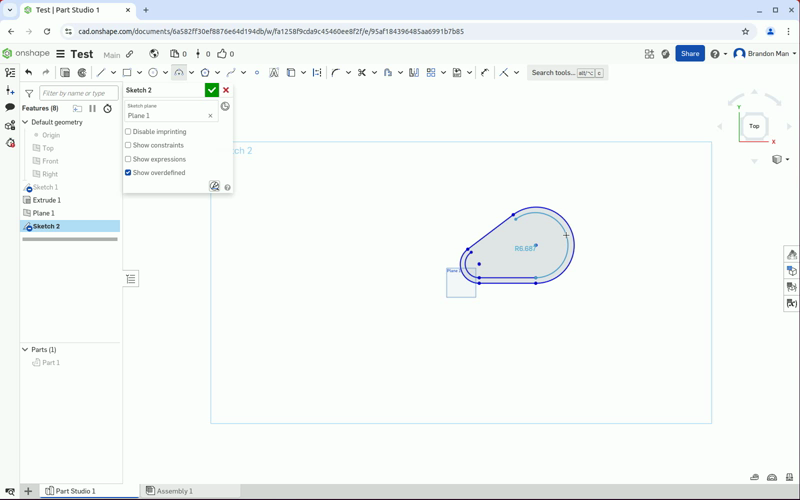
key(esc)
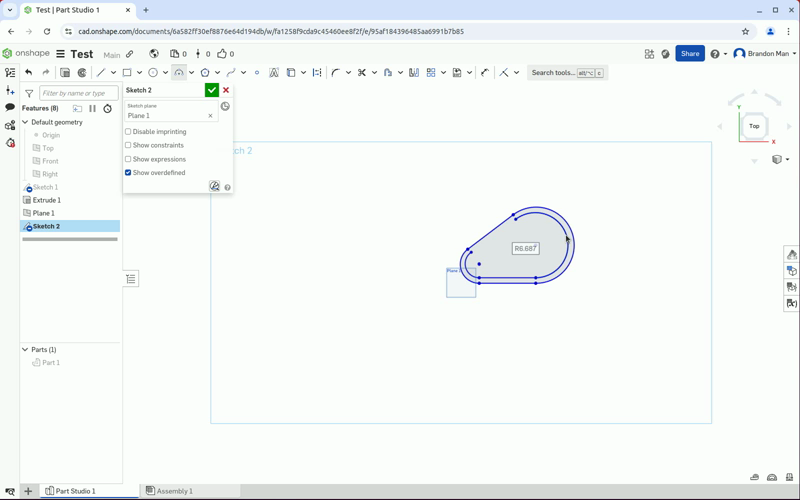
key(l)
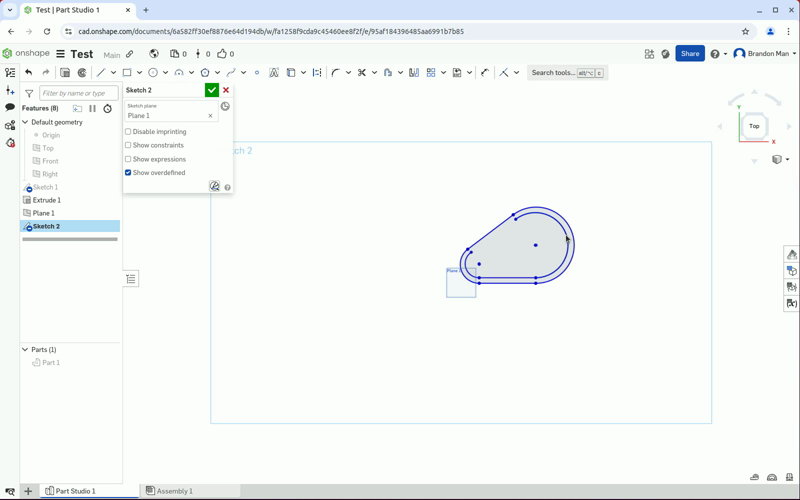
mouse_move(515, 219)
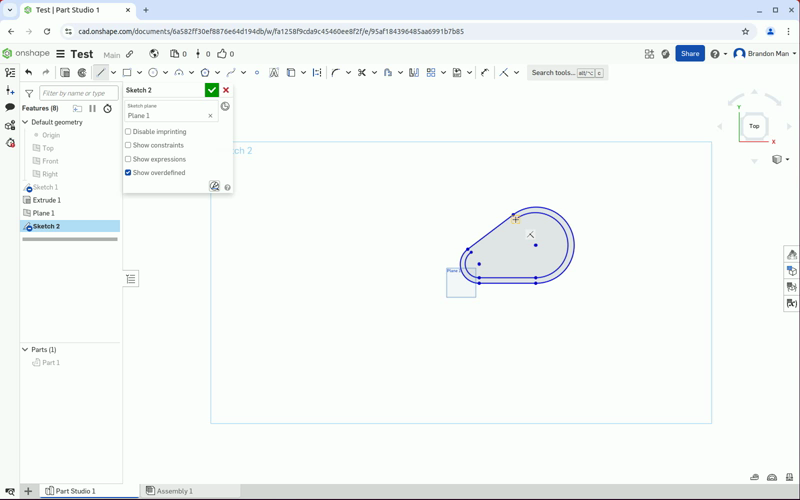
click(515, 219)
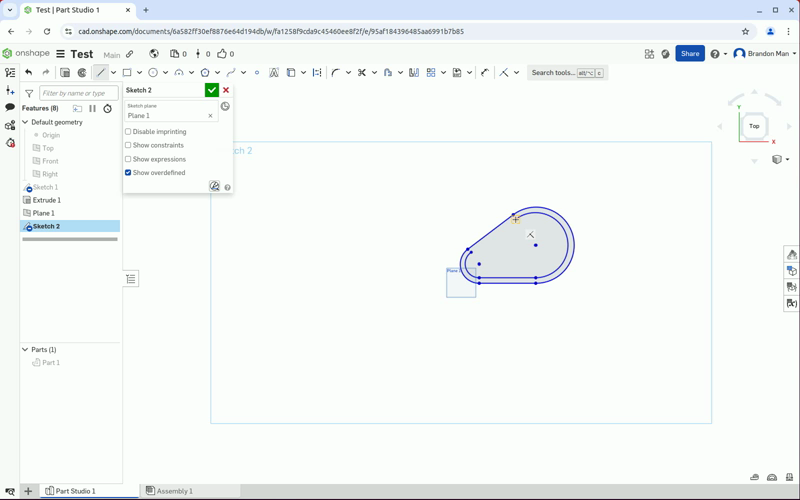
mouse_move(545, 219)
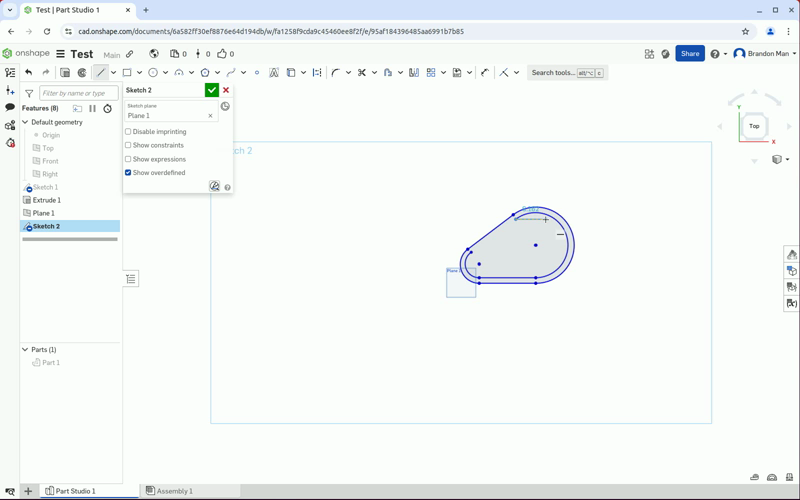
key_down(shift)
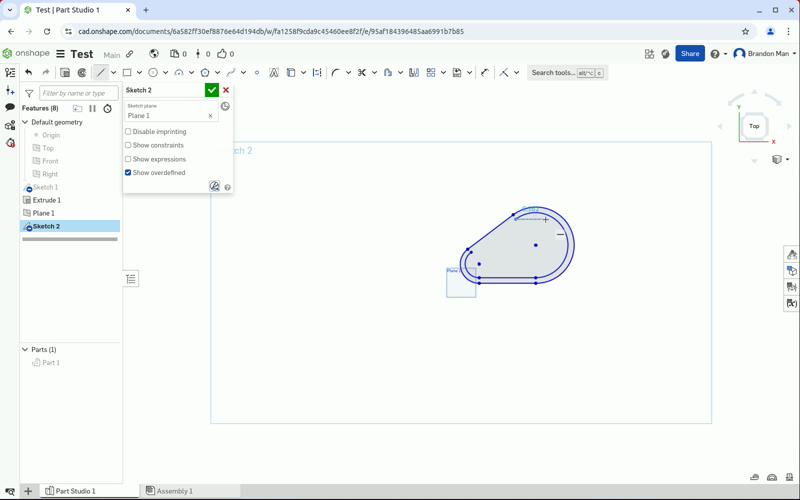
mouse_move(471, 252)
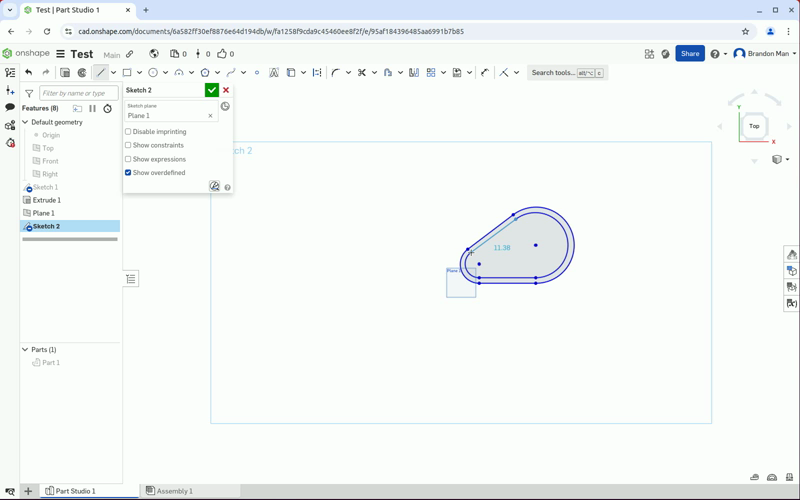
key_up(shift)
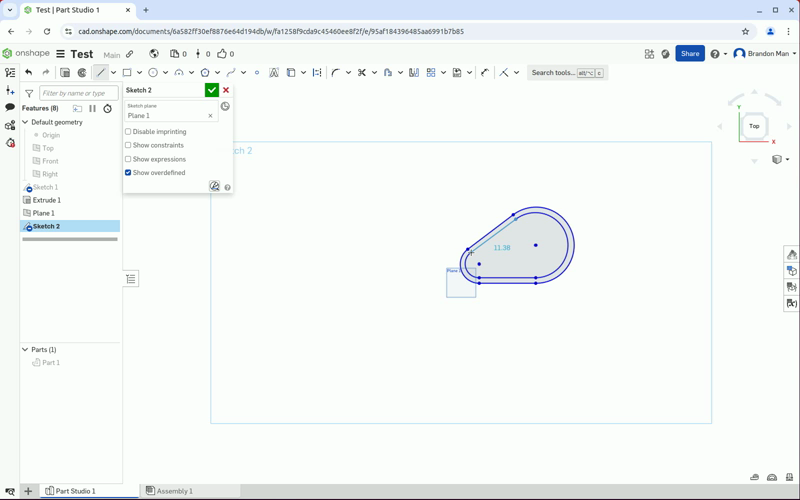
click(471, 252)
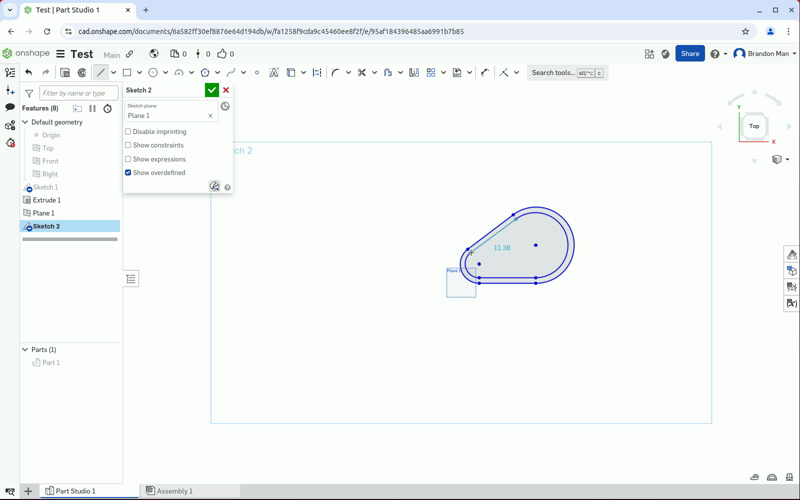
key(esc)
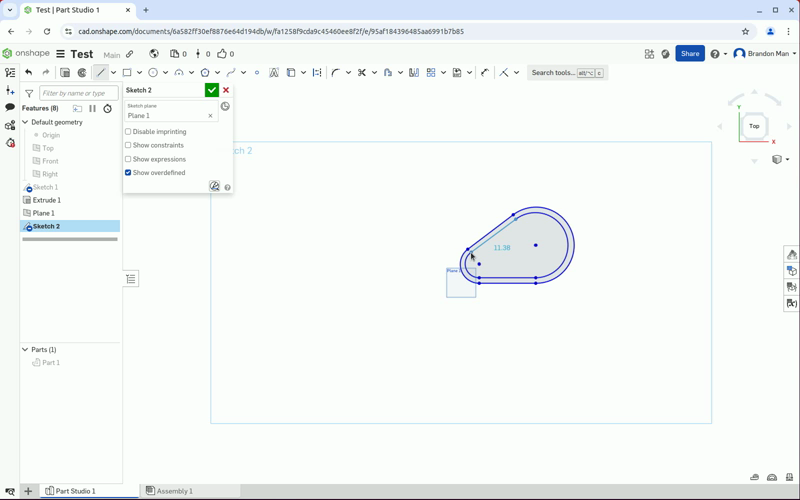
mouse_move(568, 231)
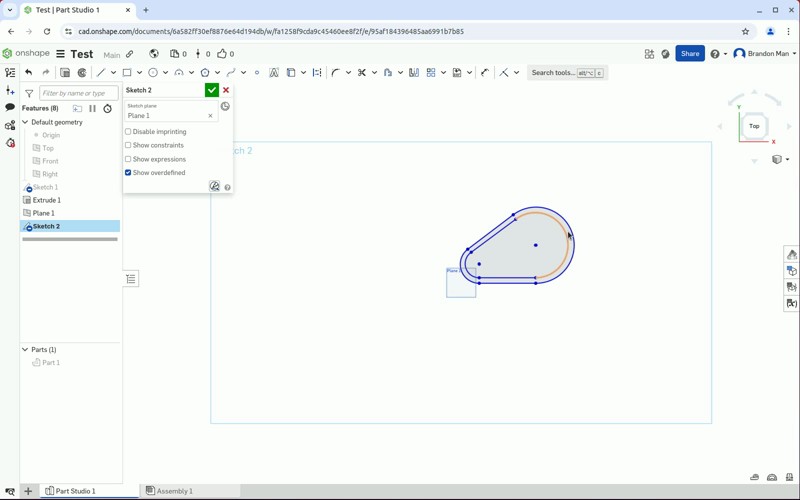
scroll(6)
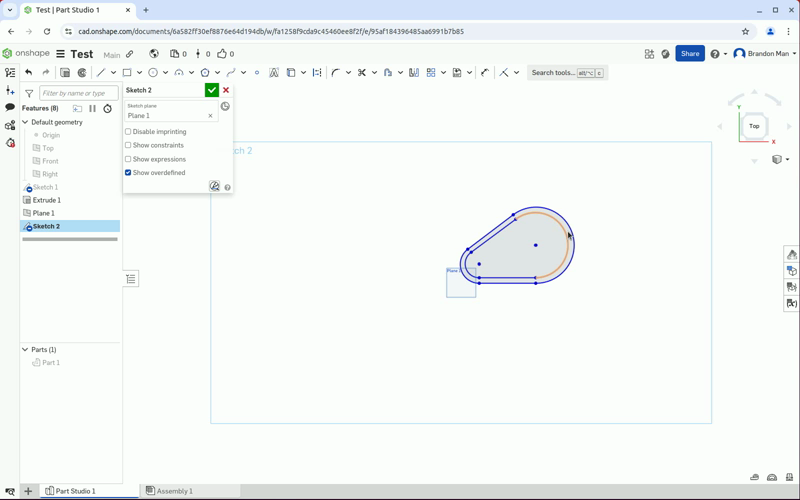
scroll(6)
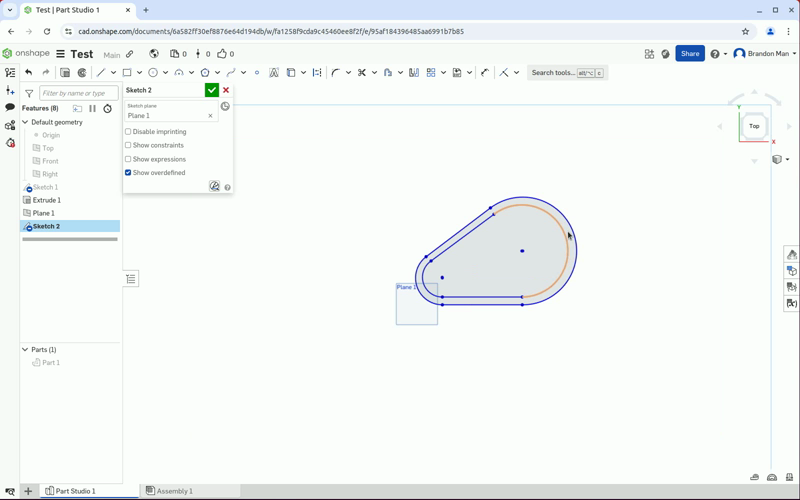
scroll(6)
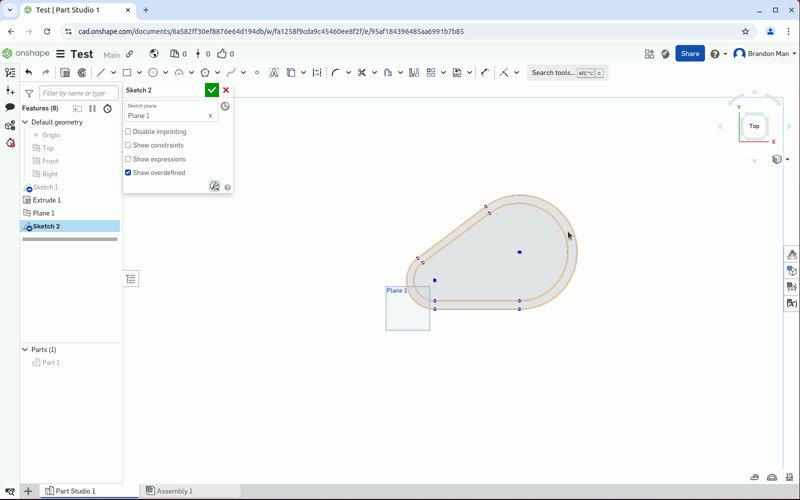
scroll(6)
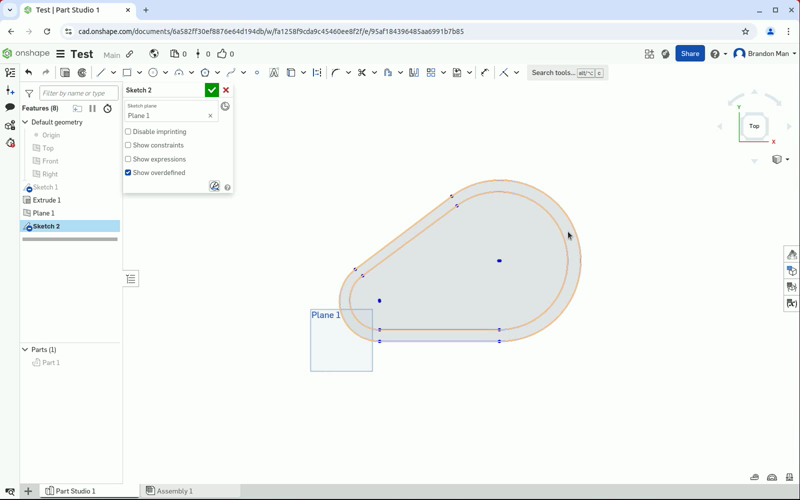
scroll(6)
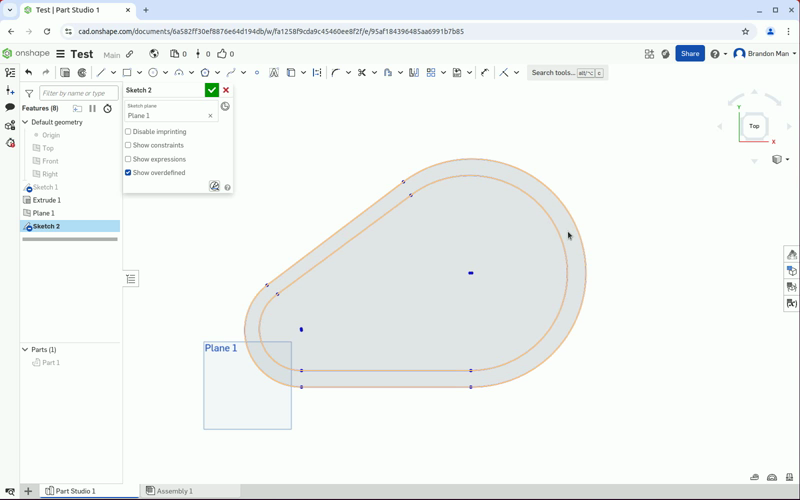
scroll(6)
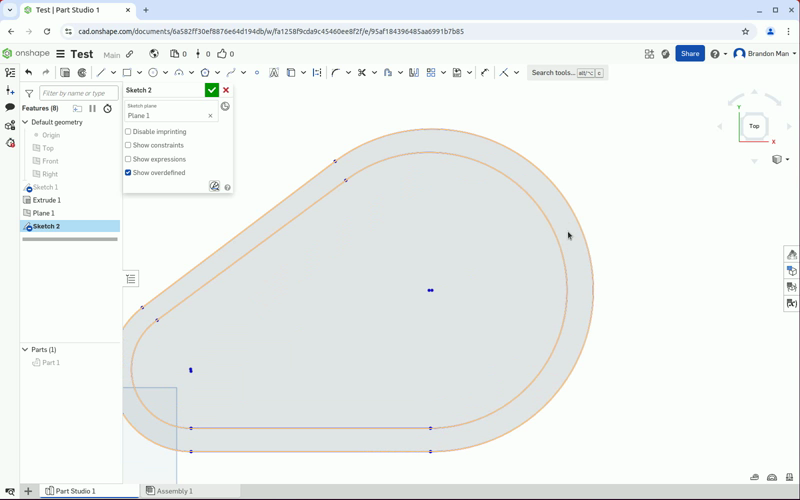
scroll(6)
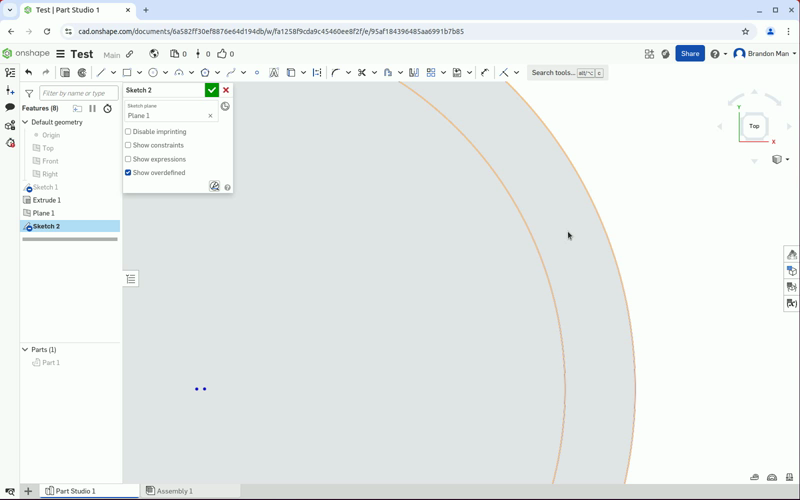
click(568, 231)
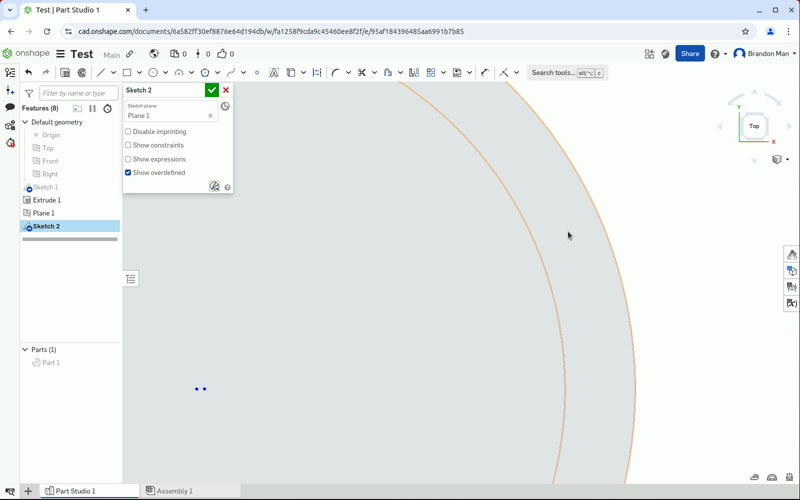
scroll(-6)
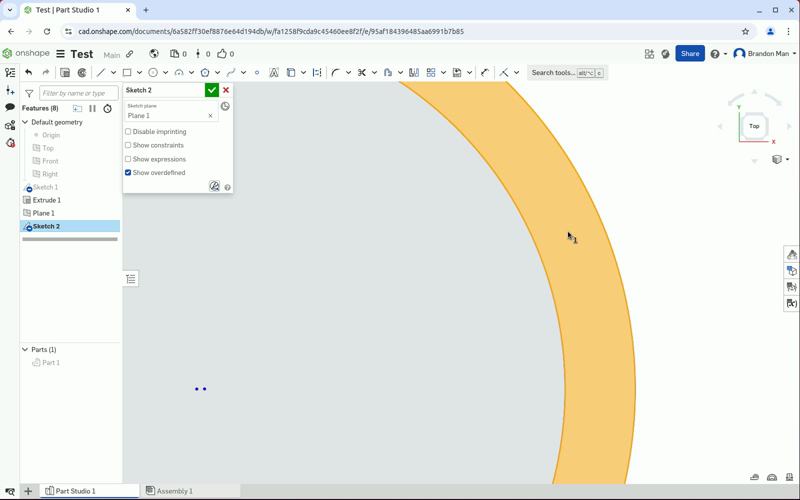
scroll(-6)
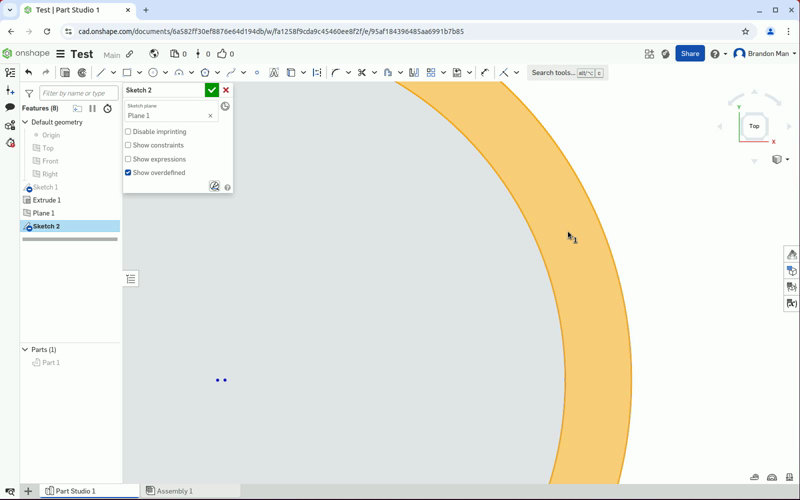
scroll(-6)
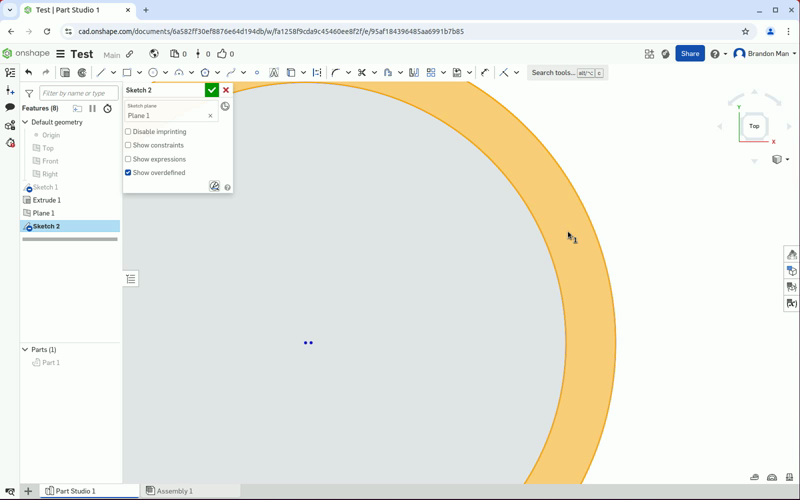
scroll(-6)
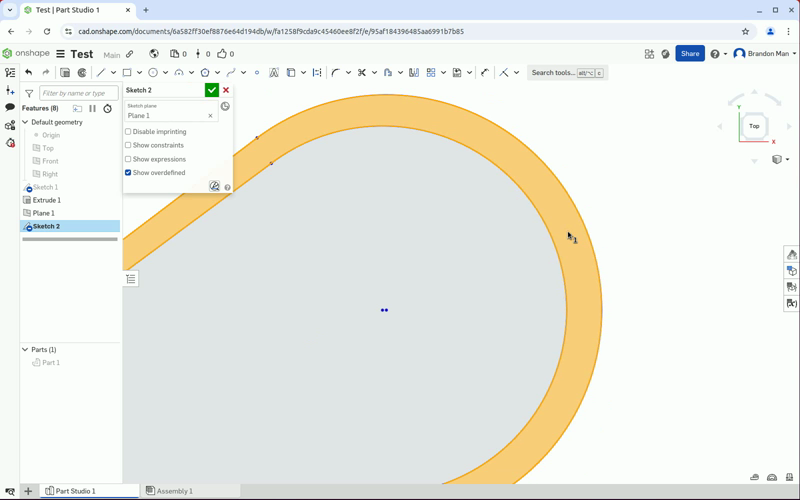
scroll(-6)
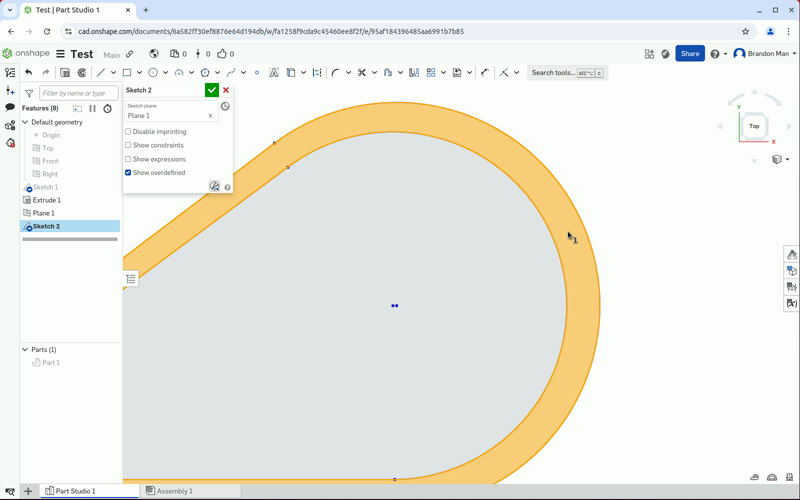
scroll(-6)
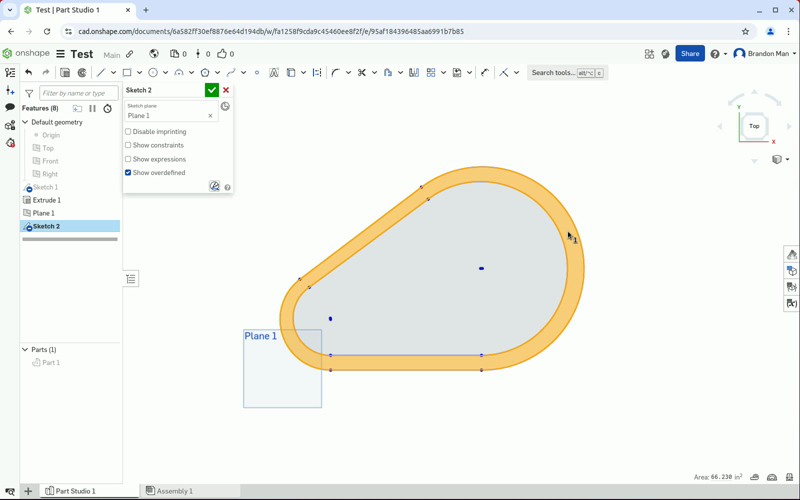
scroll(-6)
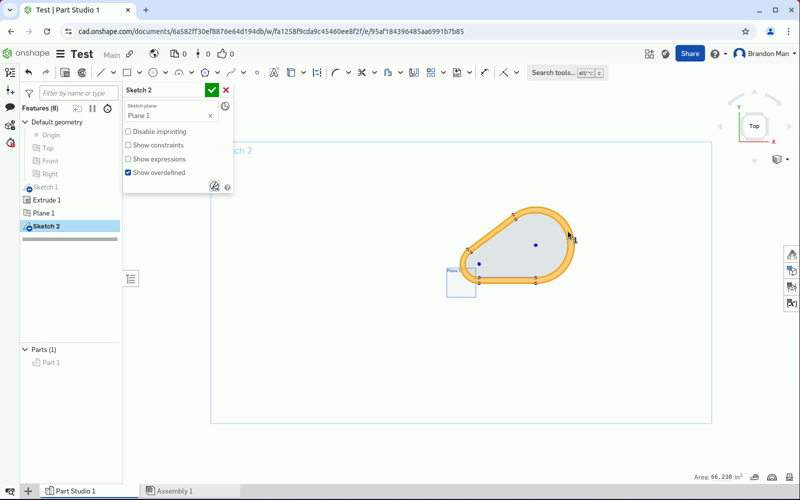
mouse_move(73, 352)
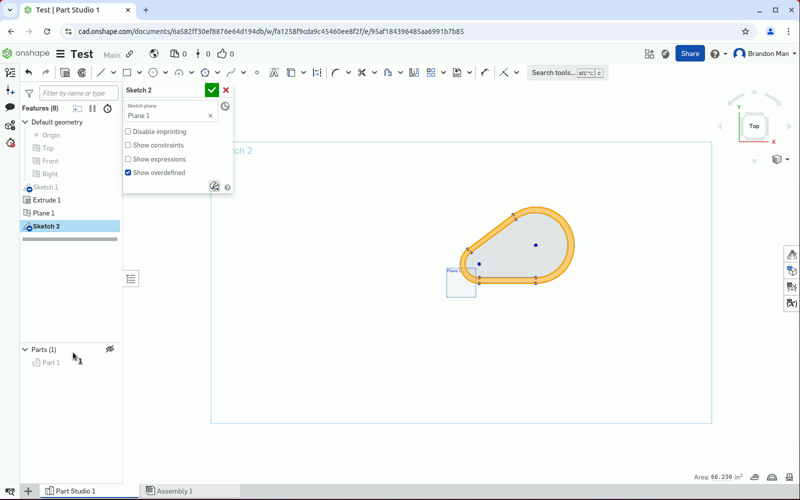
key(shift+y)
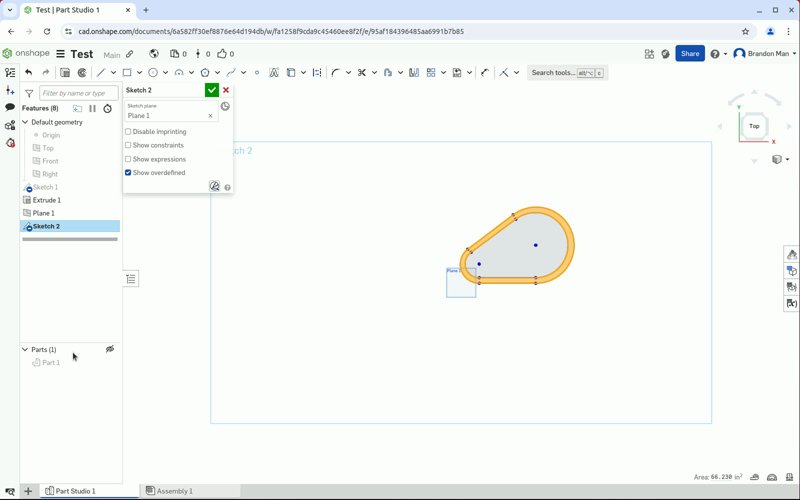
key(shift+e)
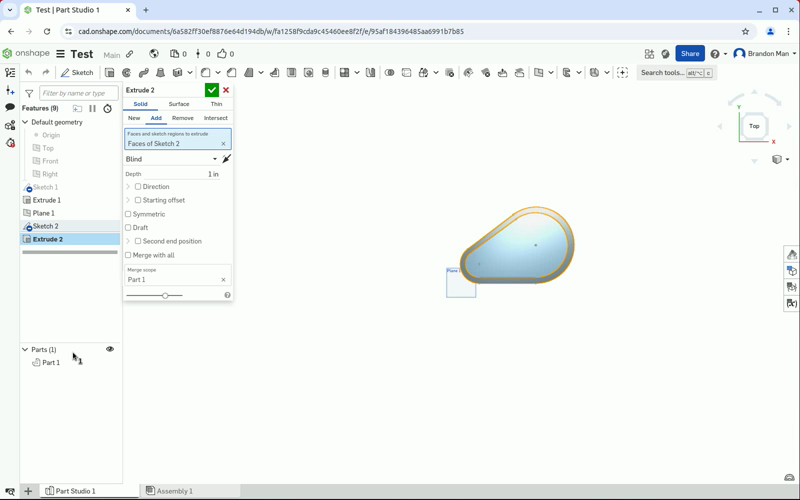
mouse_move(143, 106)
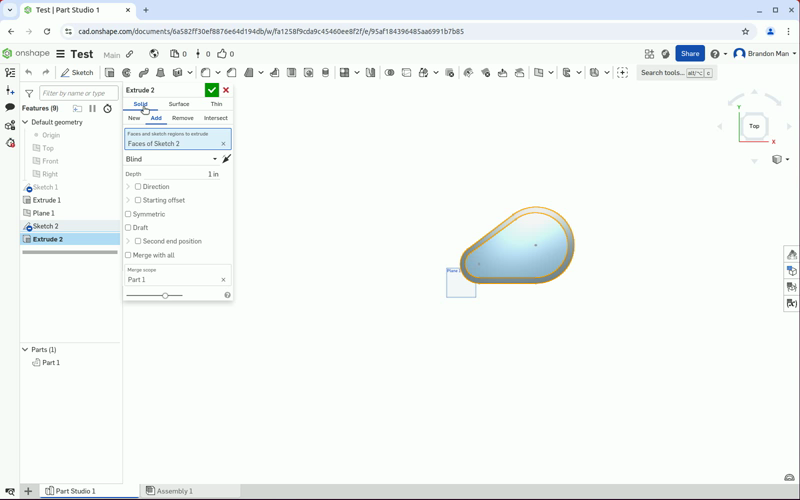
click(143, 106)
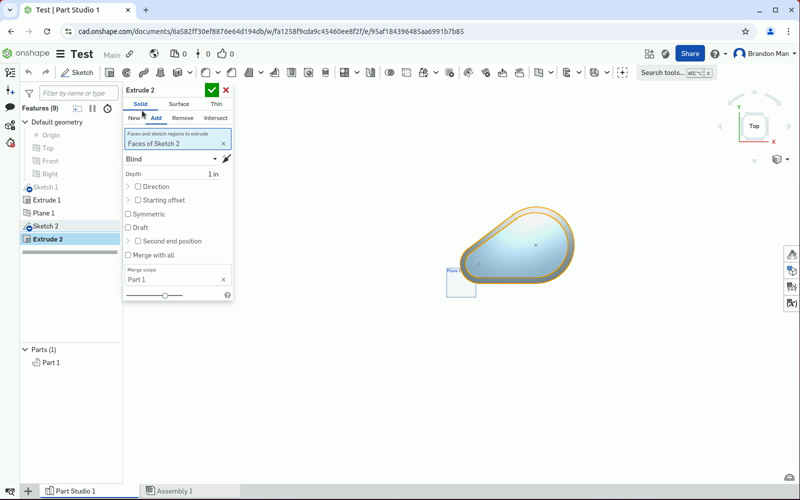
mouse_move(137, 120)
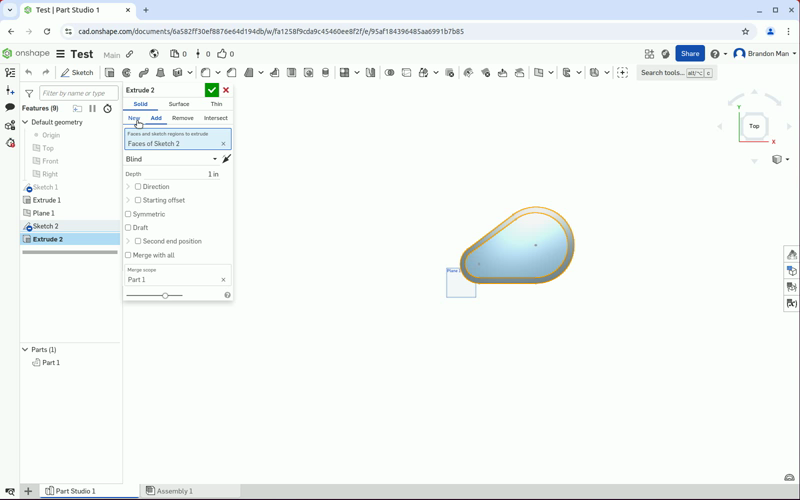
click(137, 120)
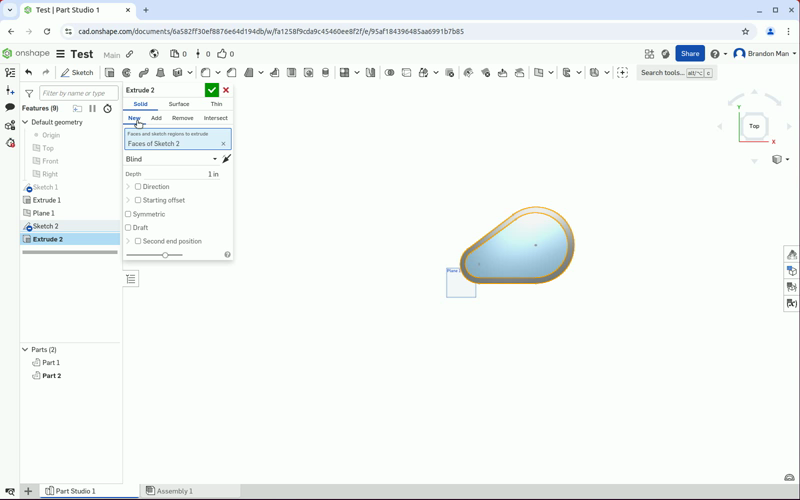
key(tab, 4)
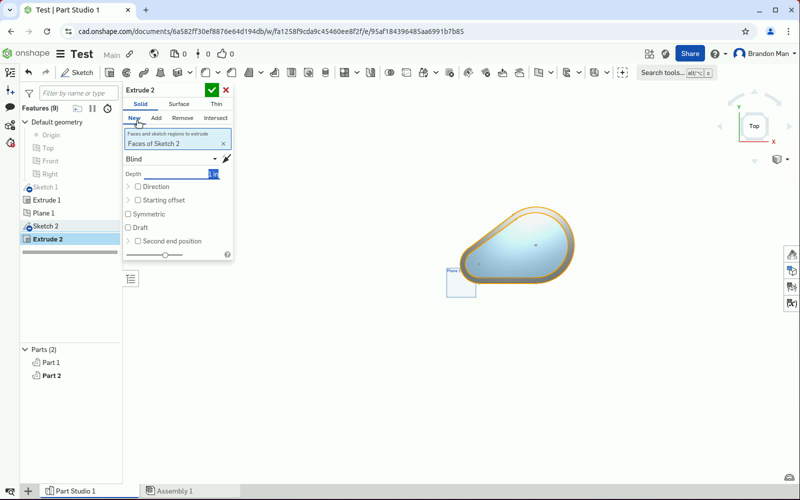
text(2.889)
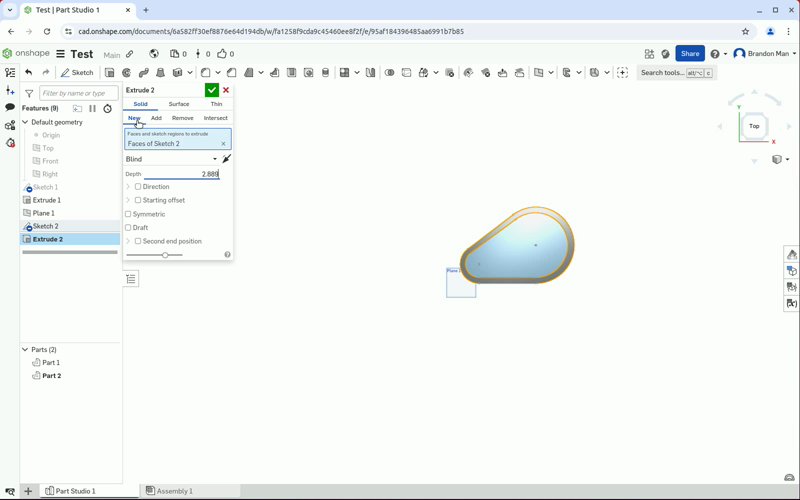
key(enter)
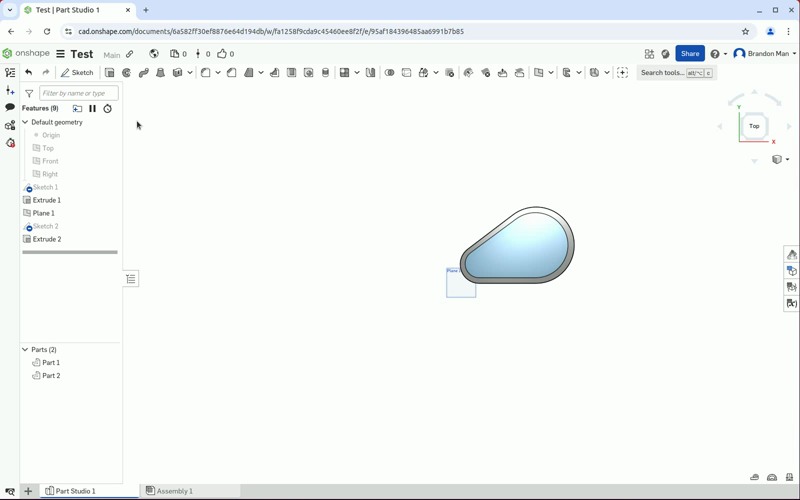
key(shift+h)
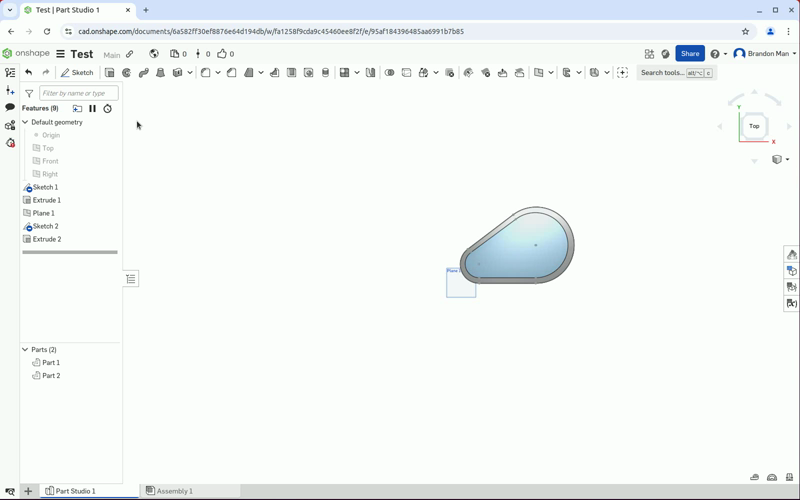
key(shift+h)
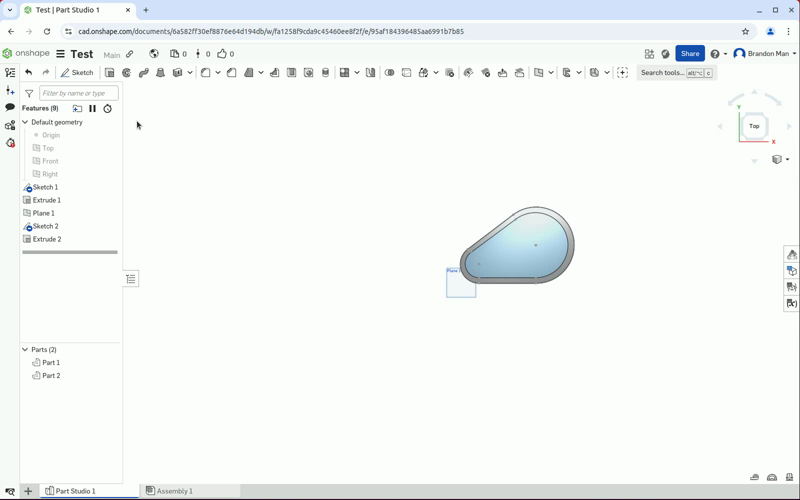
key(shift+7)
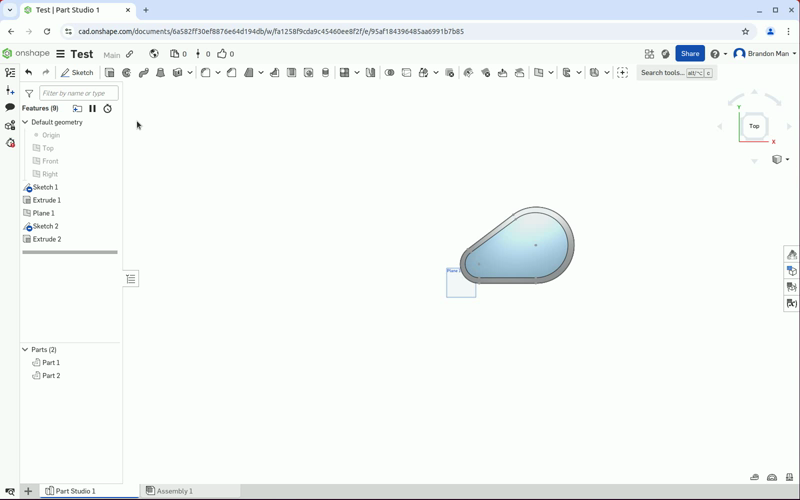
key(up, 3)
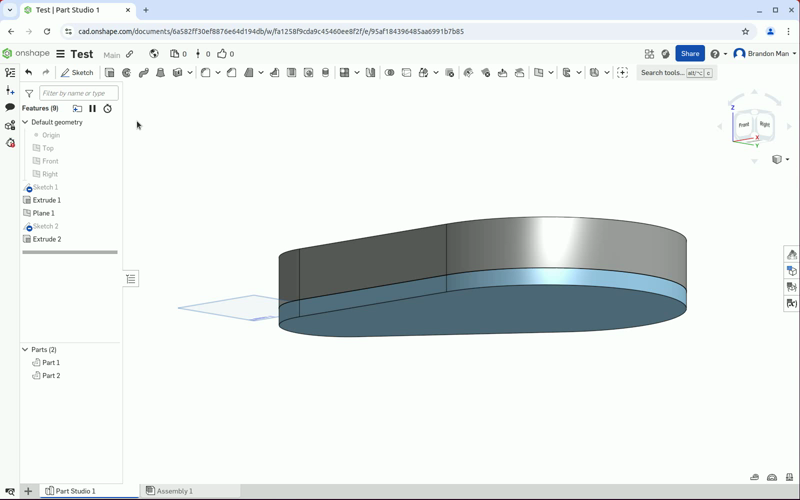
key(left, 3)
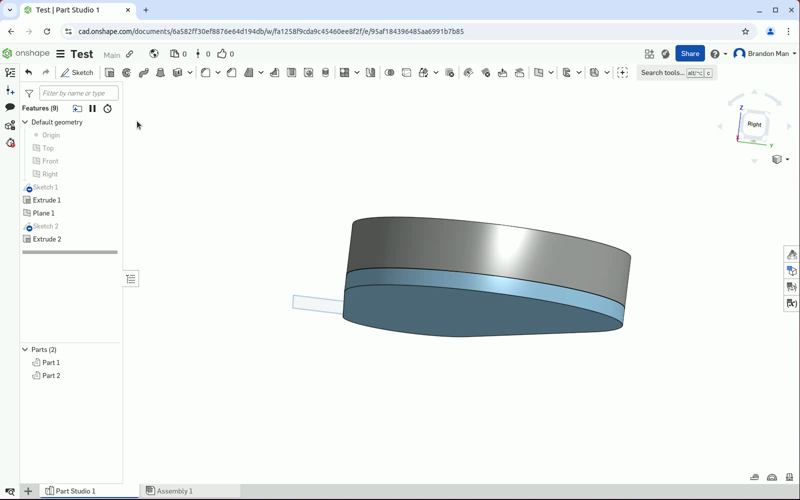
key(right, 3)
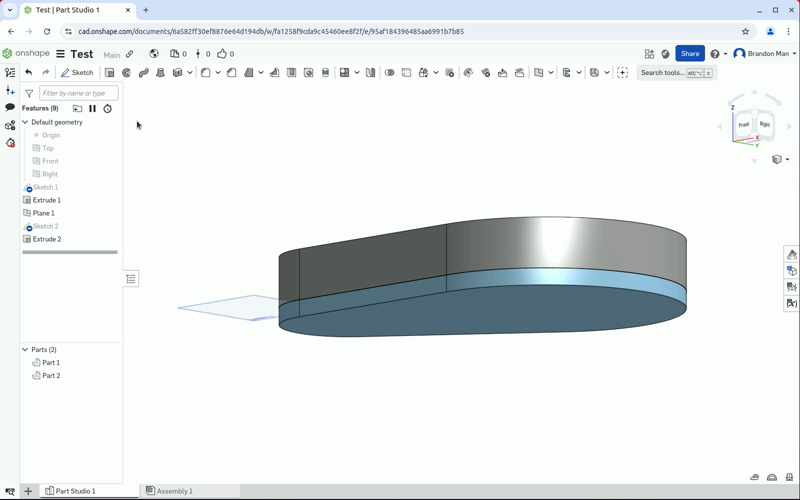
key(down, 3)
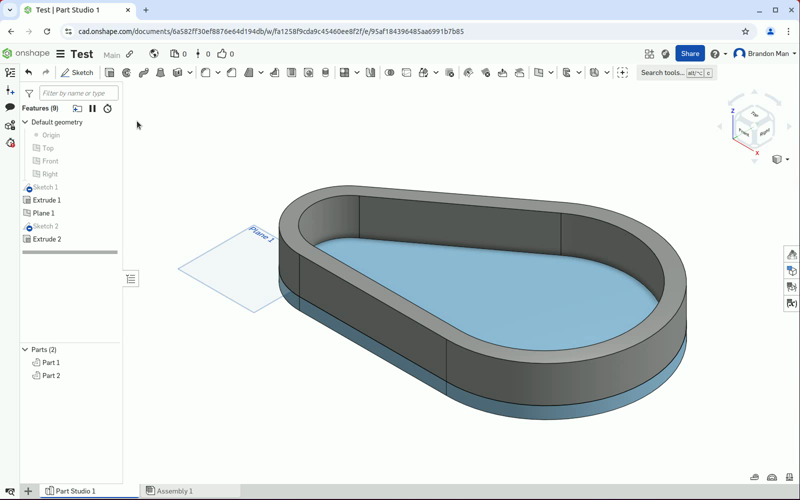
mouse_move(73, 189)
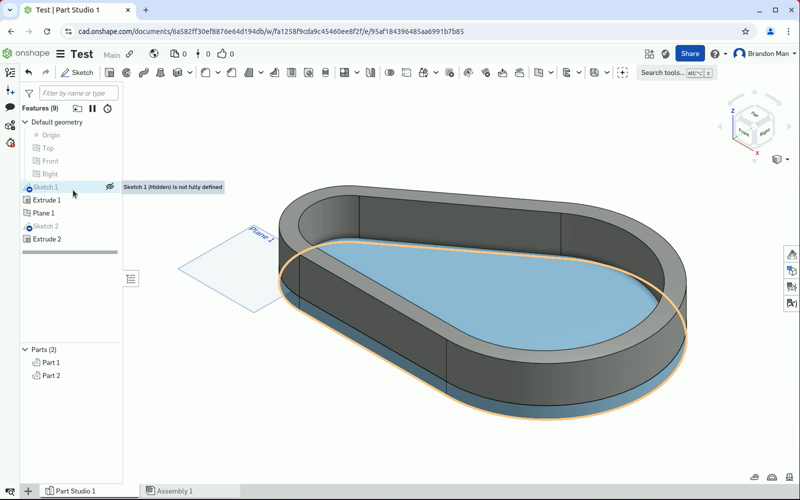
click(73, 189)